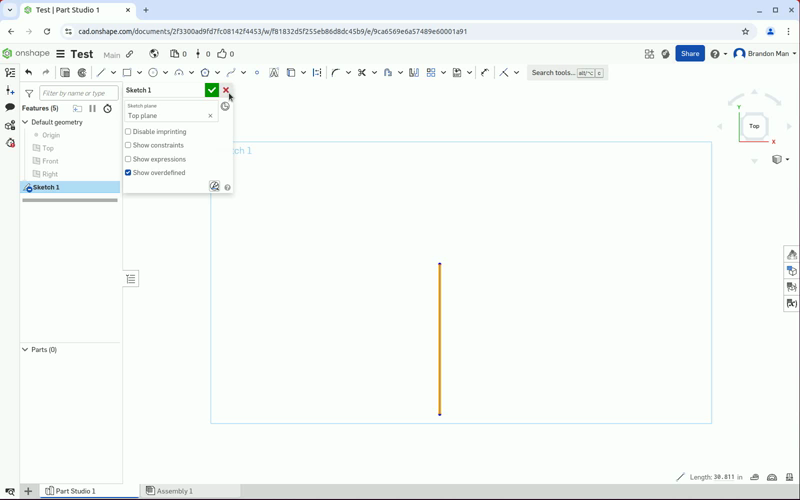
key(shift+h)
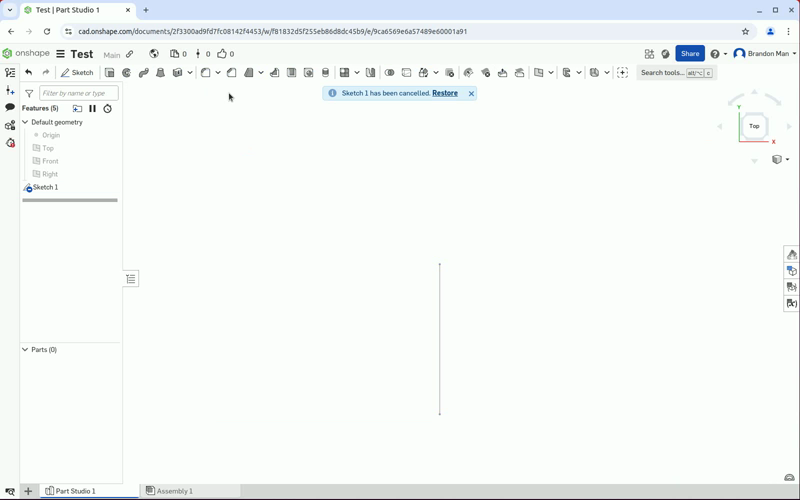
key(shift+s)
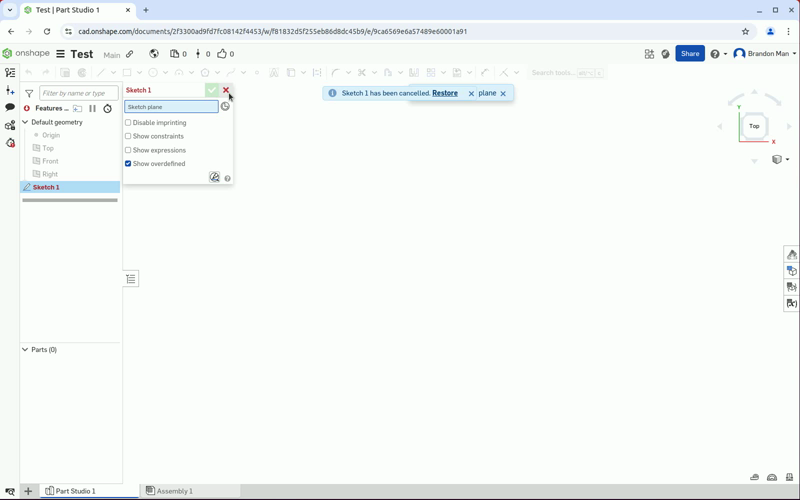
mouse_move(73, 150)
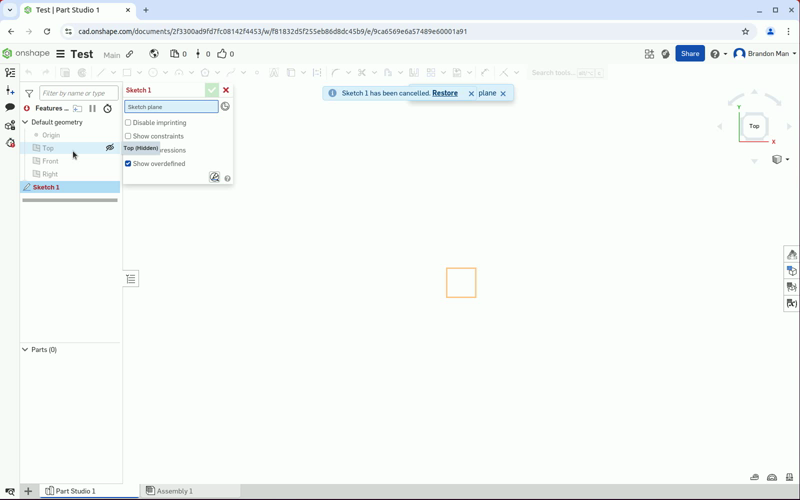
click(73, 150)
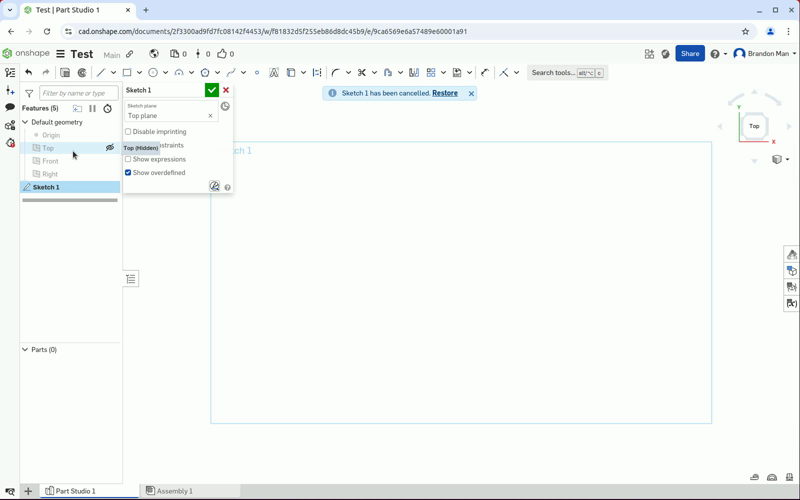
mouse_move(73, 352)
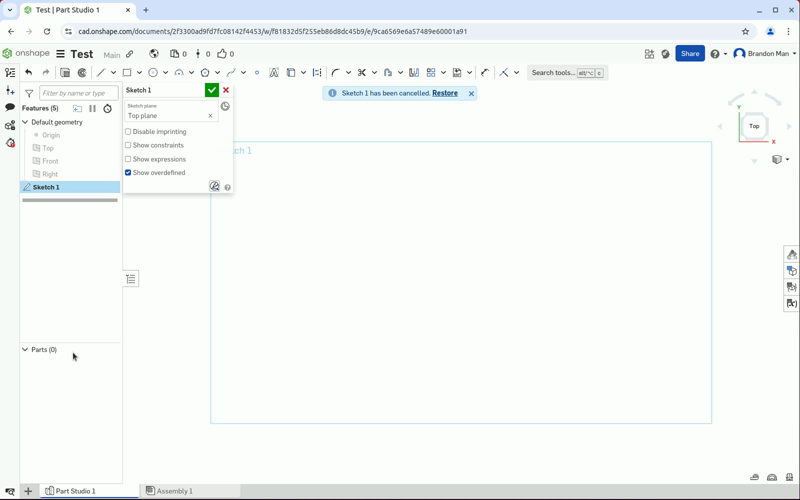
key(y)
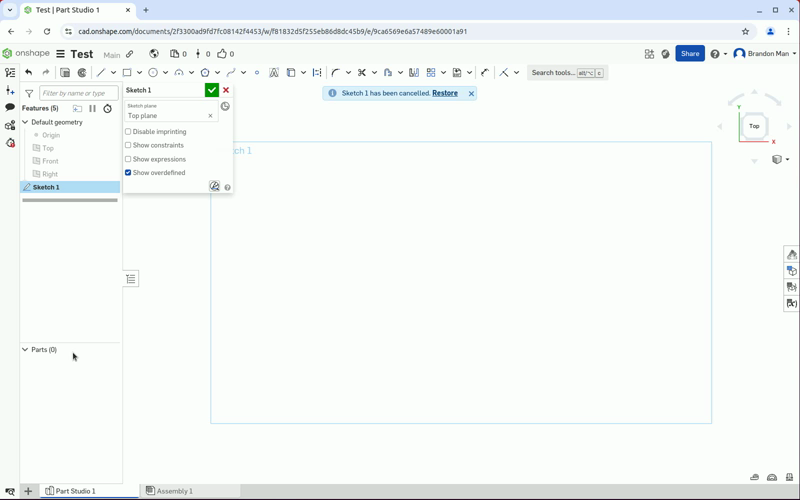
key(l)
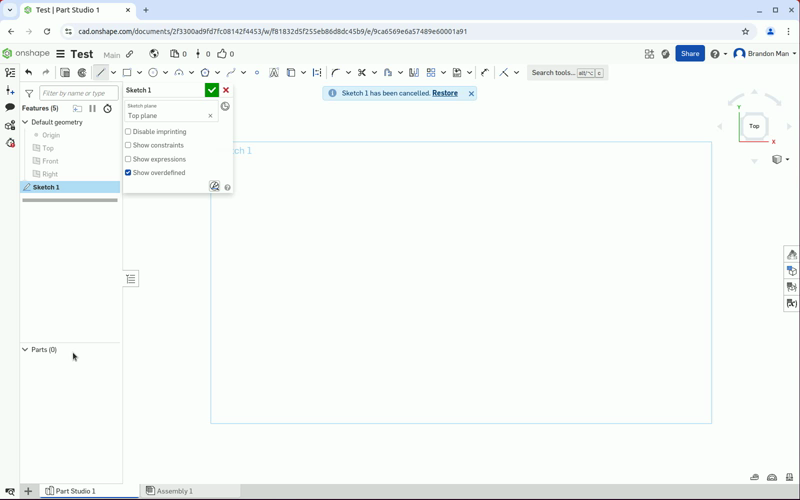
key_down(shift)
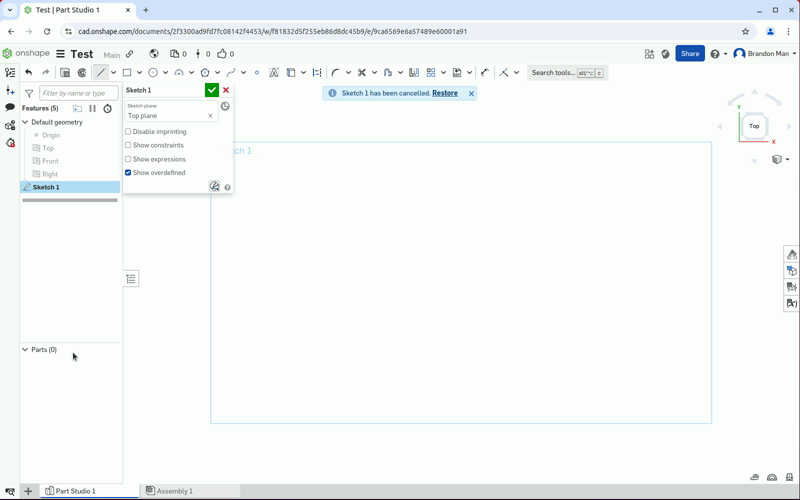
mouse_move(370, 309)
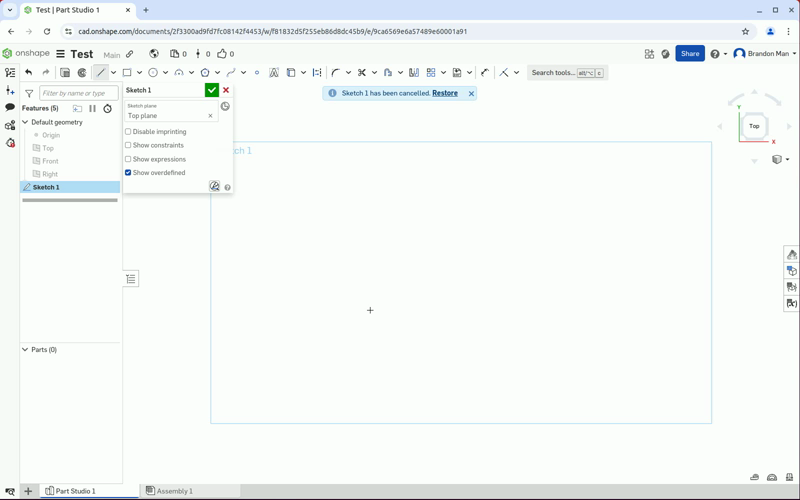
click(370, 309)
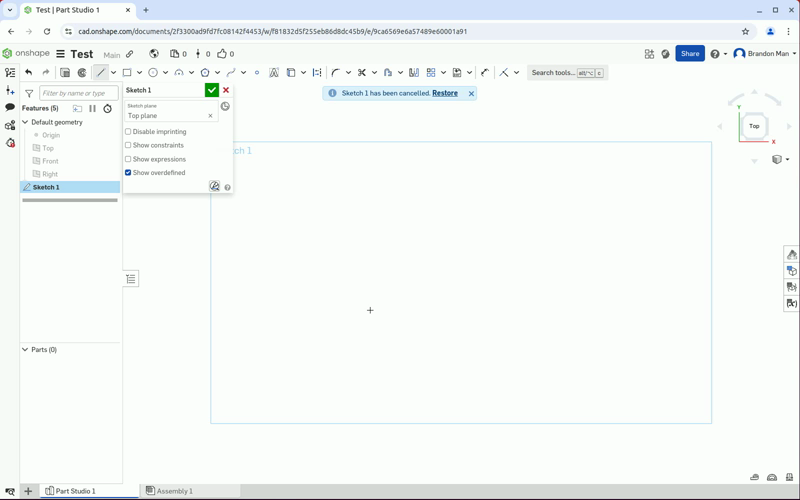
key_up(shift)
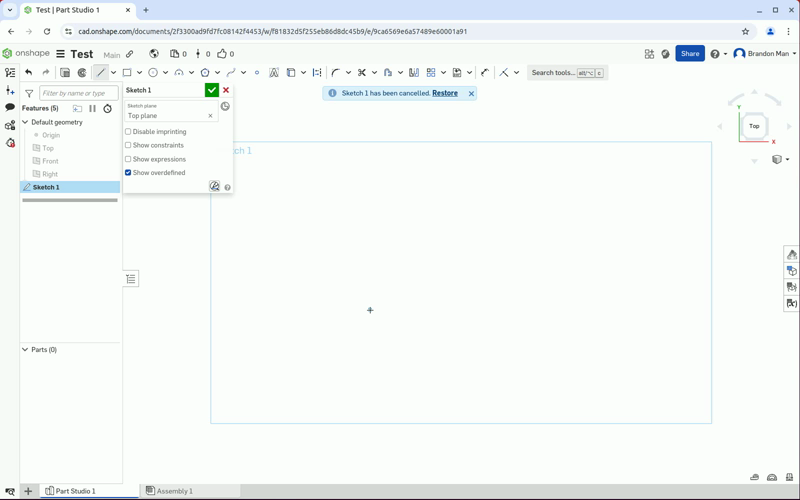
key_down(shift)
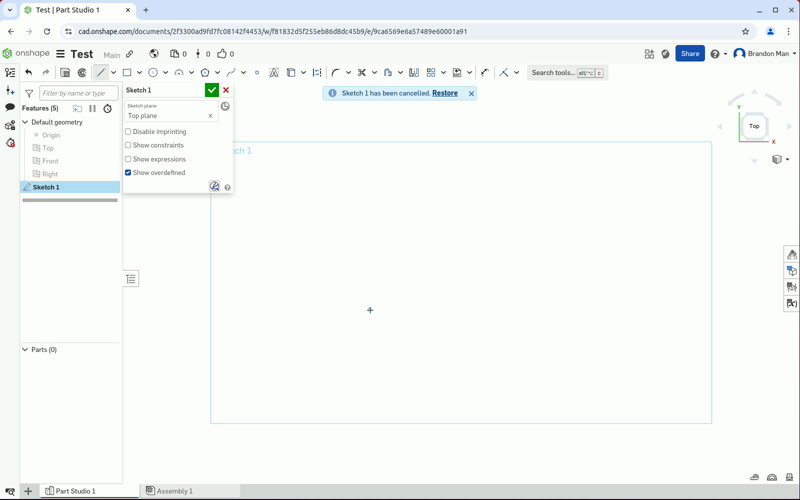
mouse_move(461, 328)
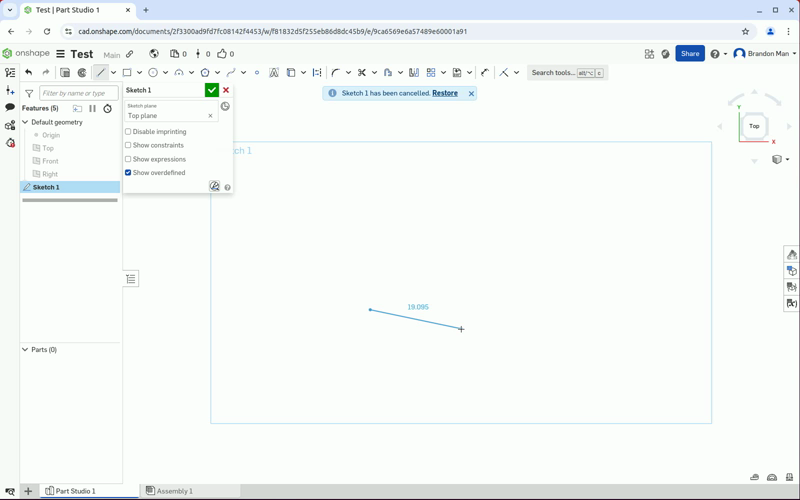
click(461, 328)
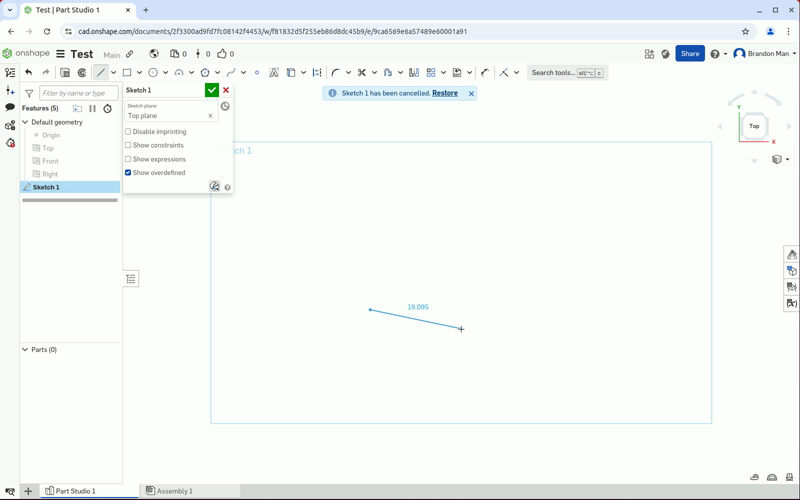
key_up(shift)
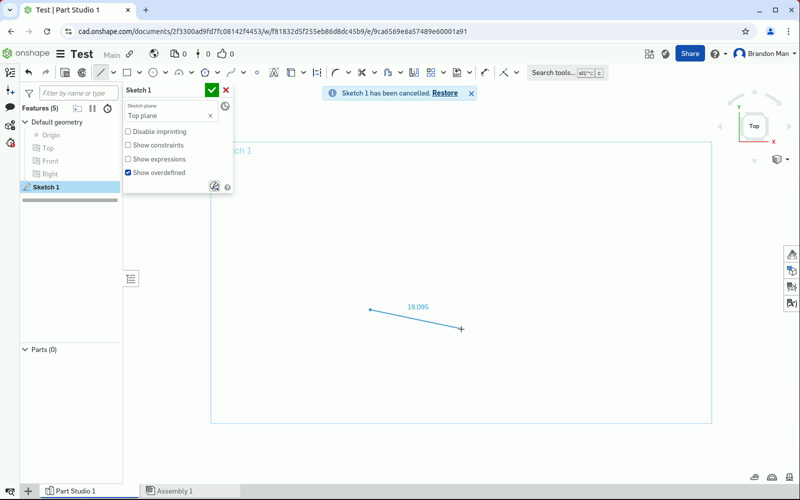
key_down(shift)
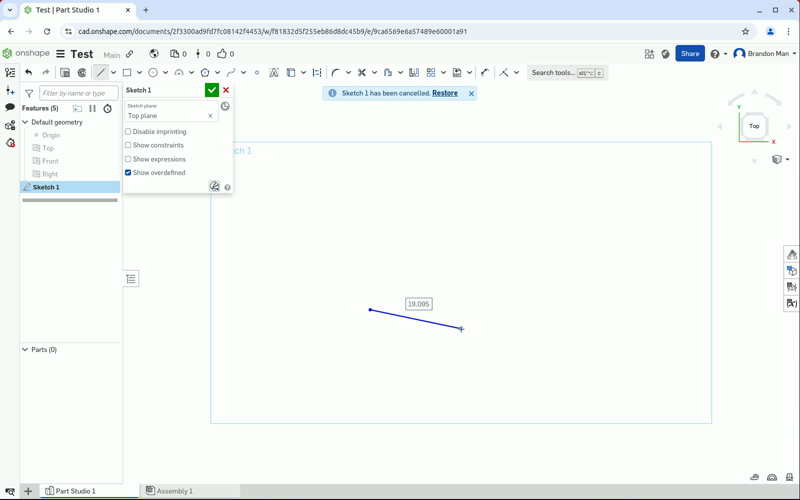
mouse_move(491, 328)
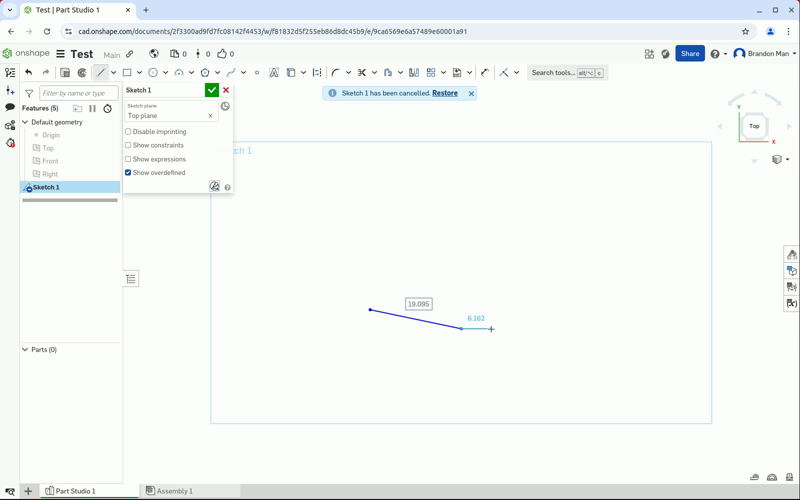
mouse_move(461, 282)
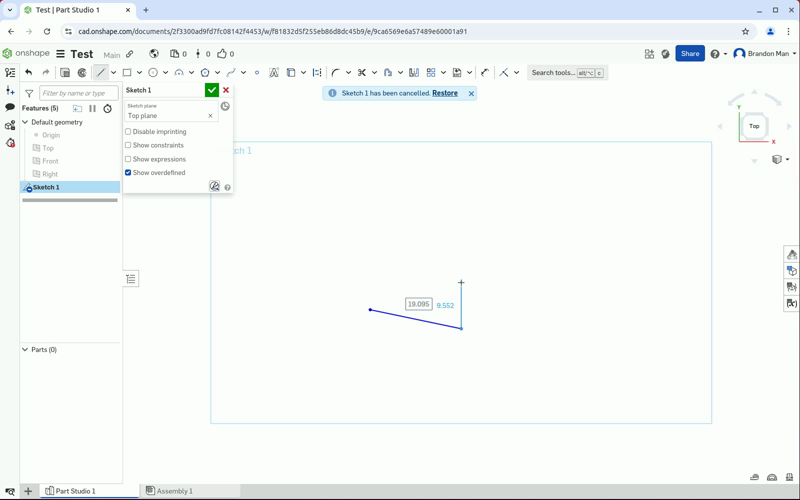
click(461, 282)
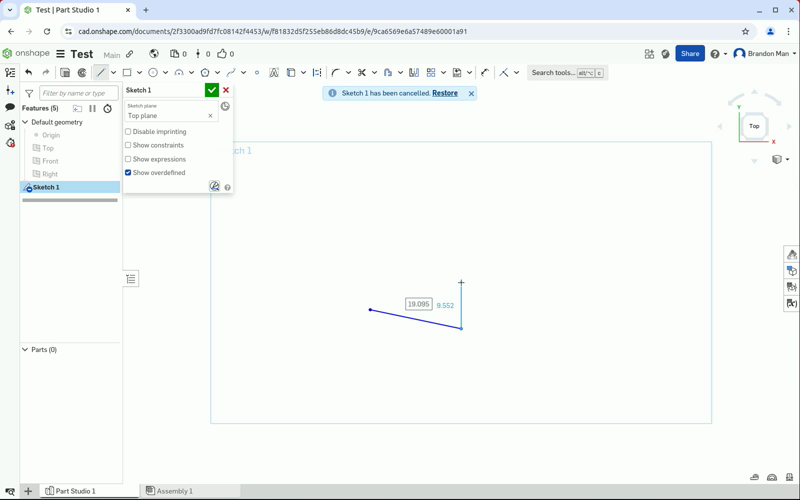
key_up(shift)
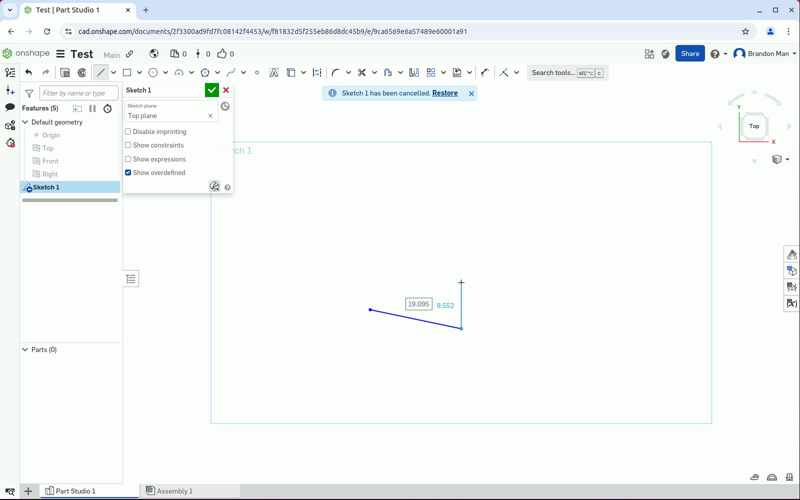
key_down(shift)
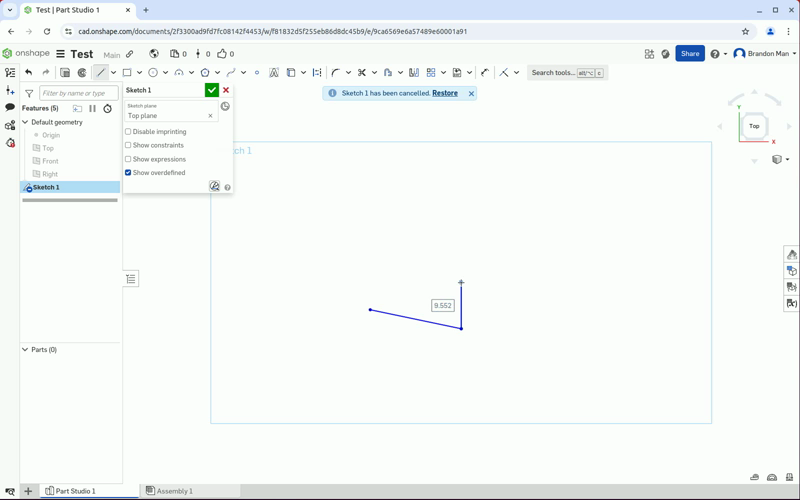
mouse_move(491, 282)
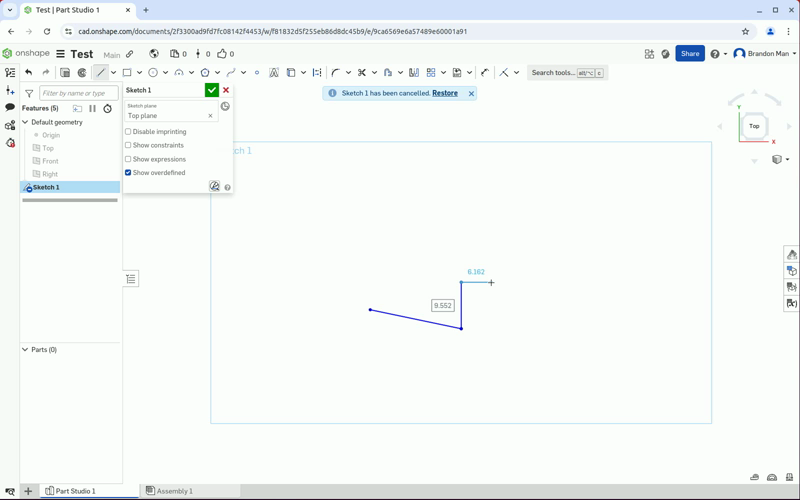
mouse_move(404, 282)
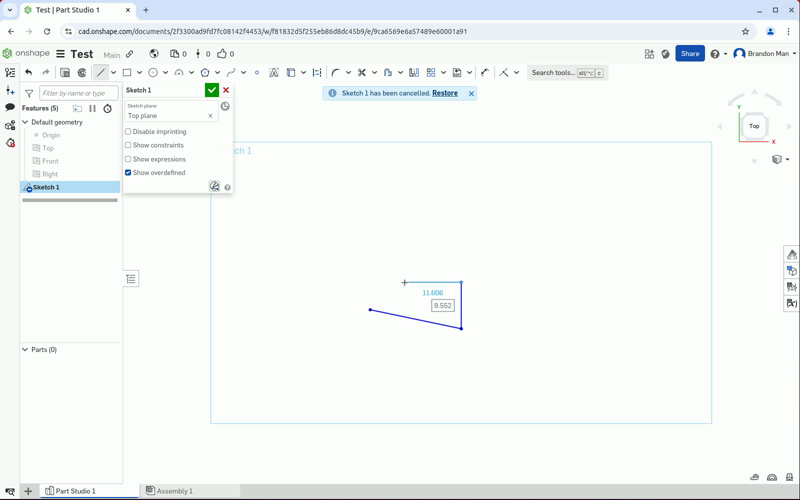
click(404, 282)
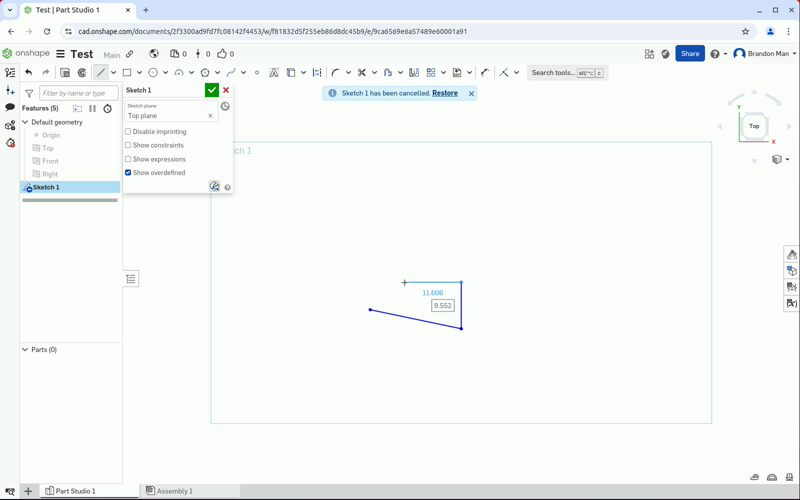
key_up(shift)
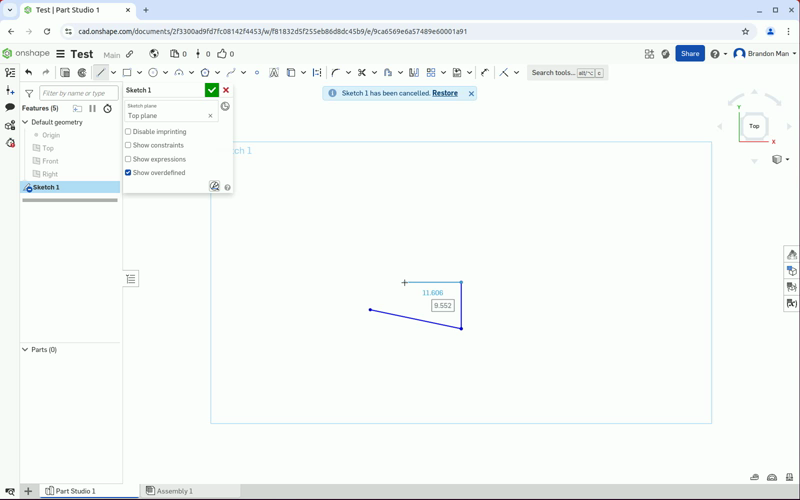
key(esc)
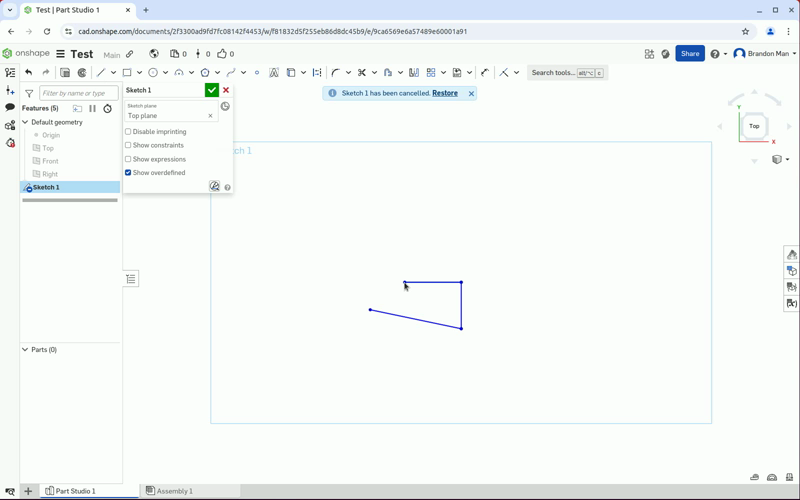
key(a)
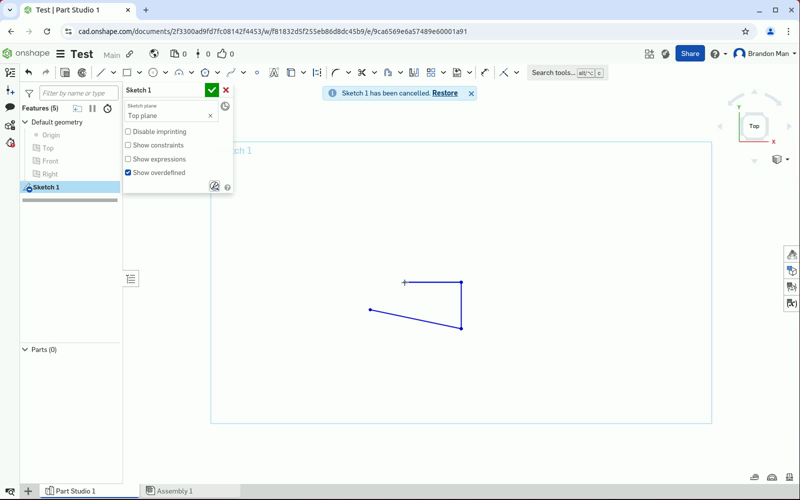
mouse_move(404, 282)
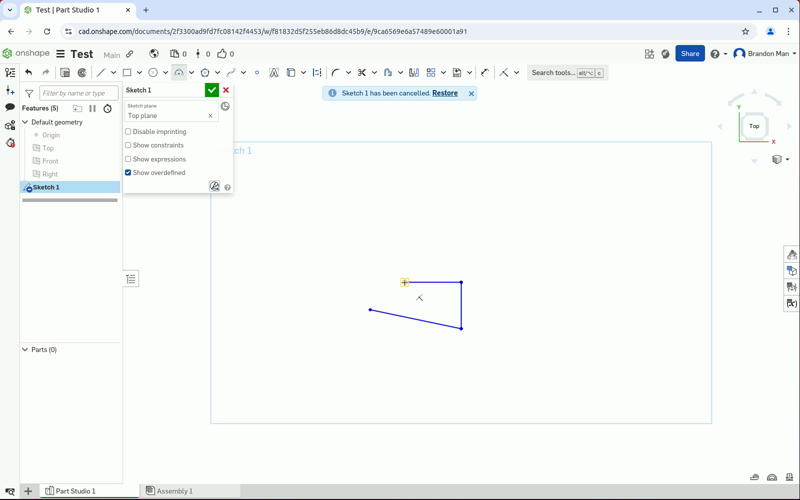
click(404, 282)
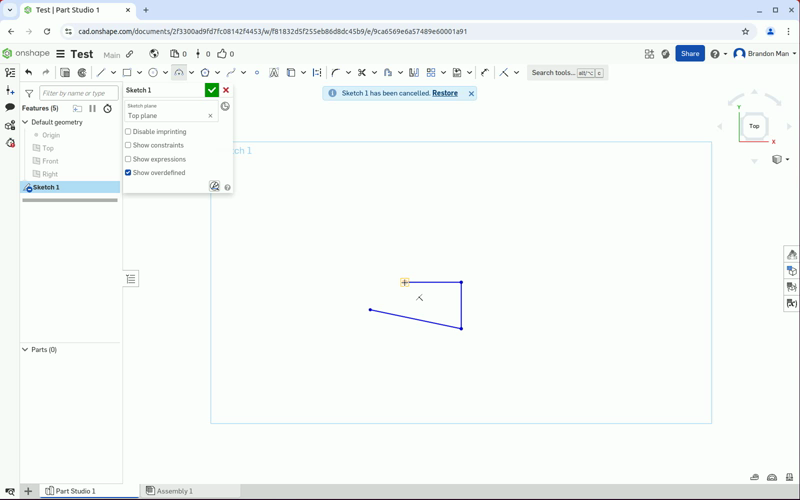
mouse_move(370, 309)
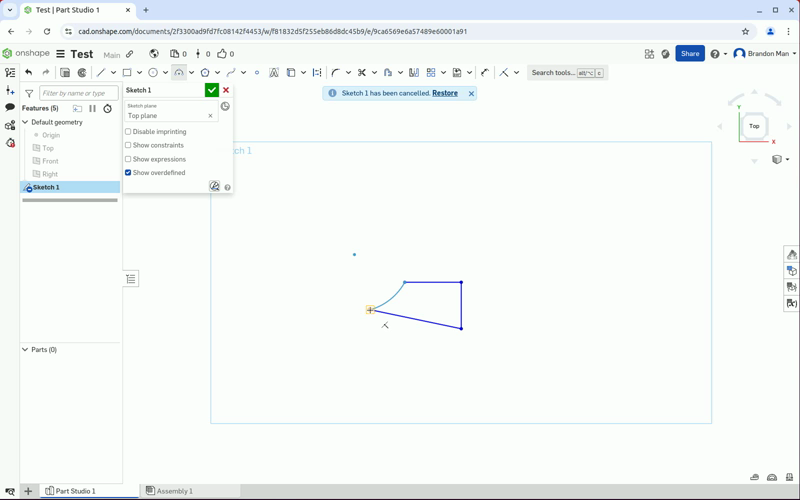
click(370, 309)
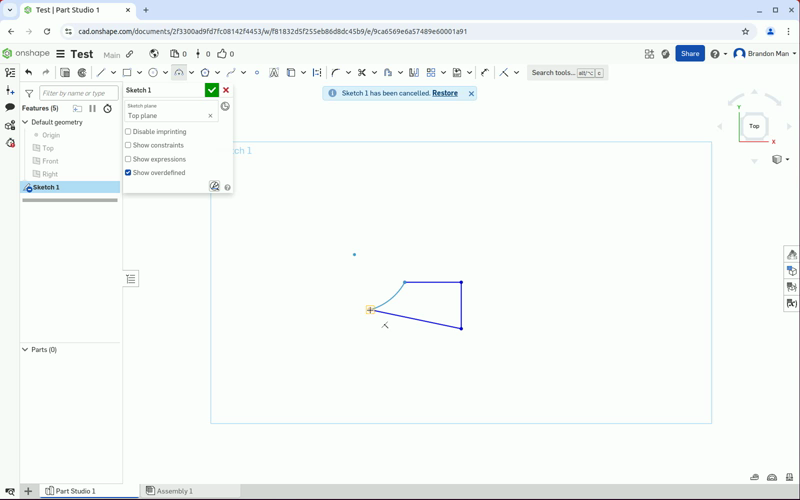
key_down(shift)
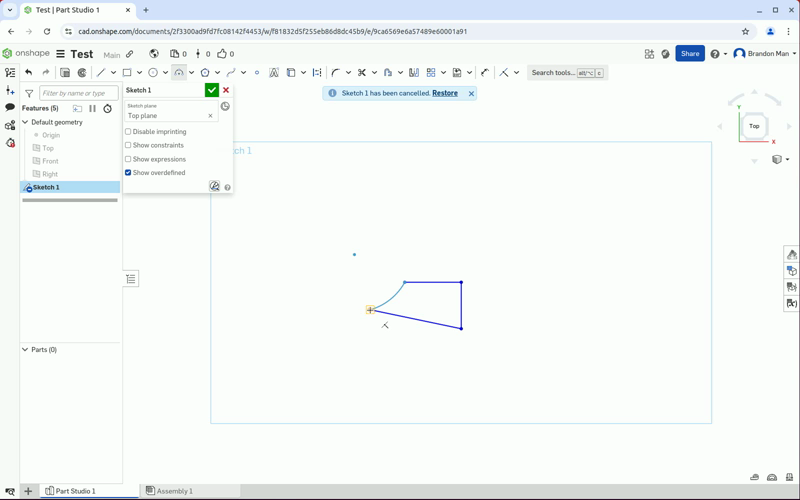
mouse_move(394, 304)
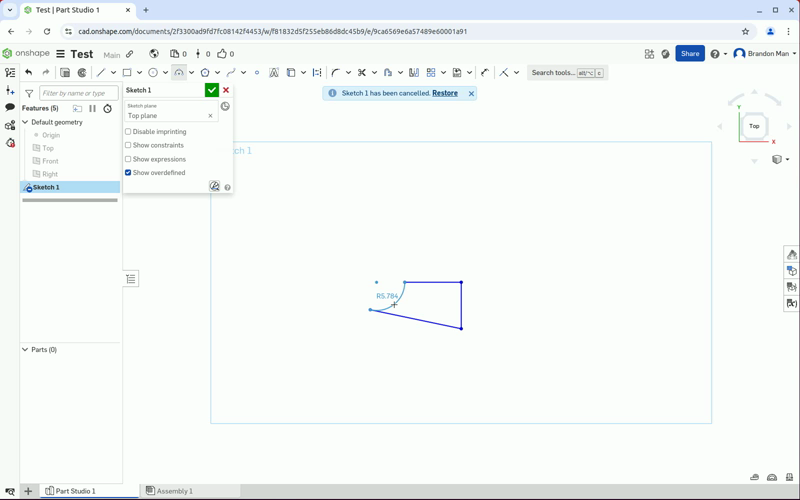
click(394, 304)
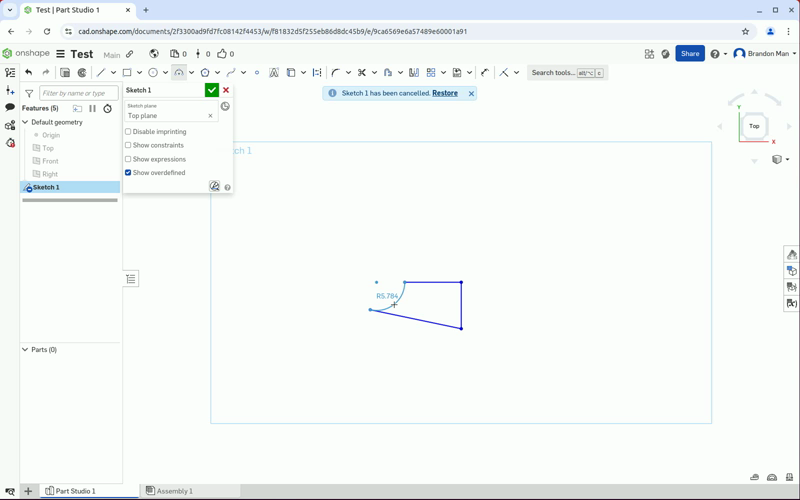
key_up(shift)
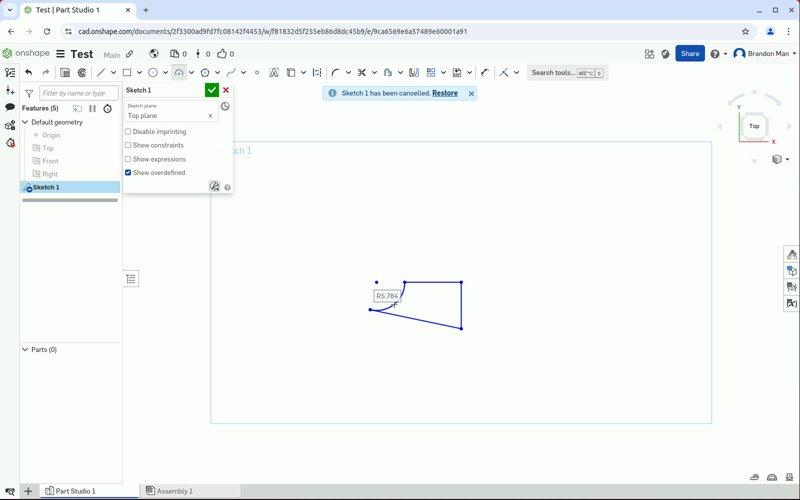
key(esc)
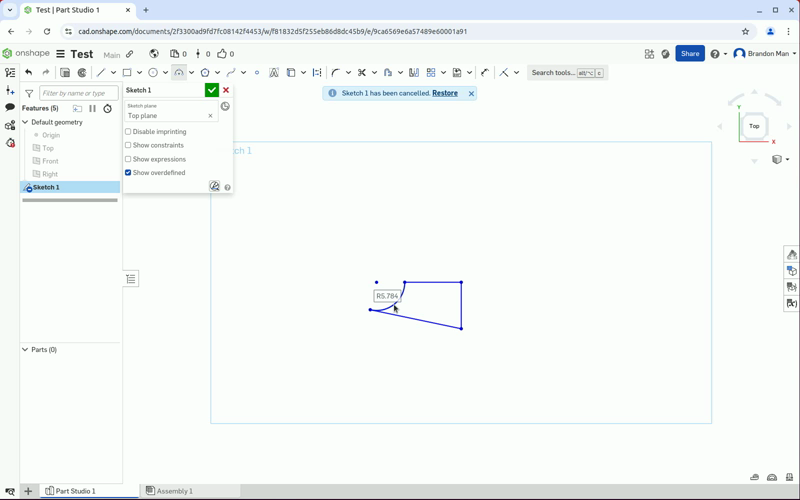
mouse_move(444, 316)
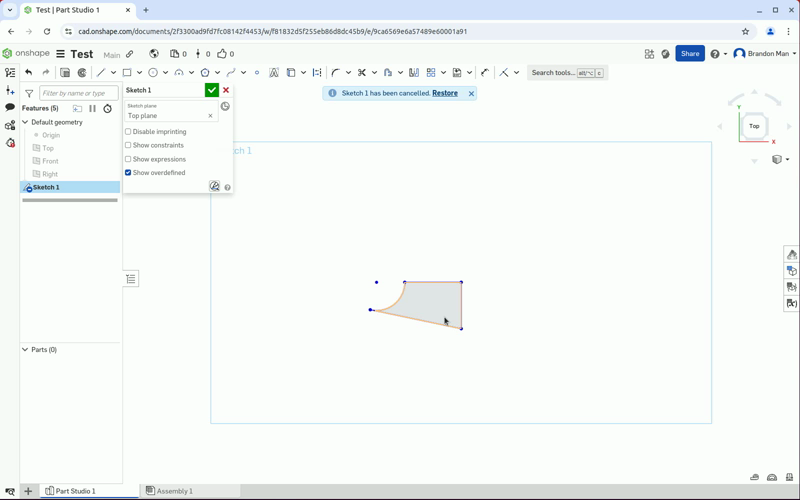
click(444, 316)
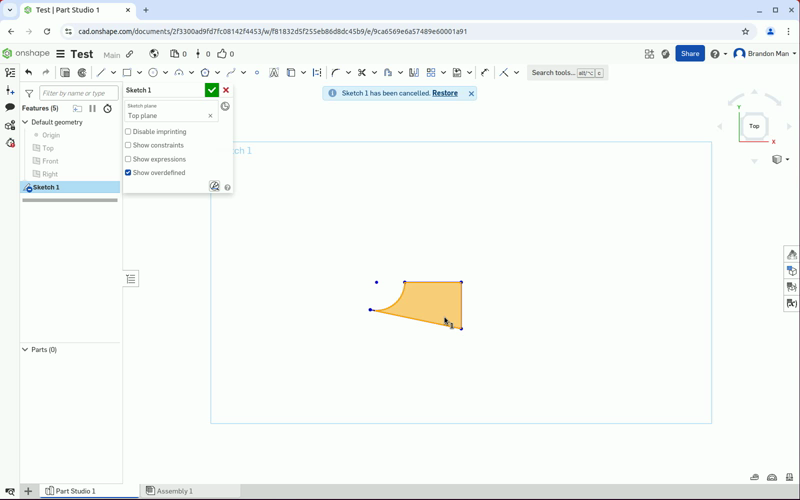
mouse_move(73, 352)
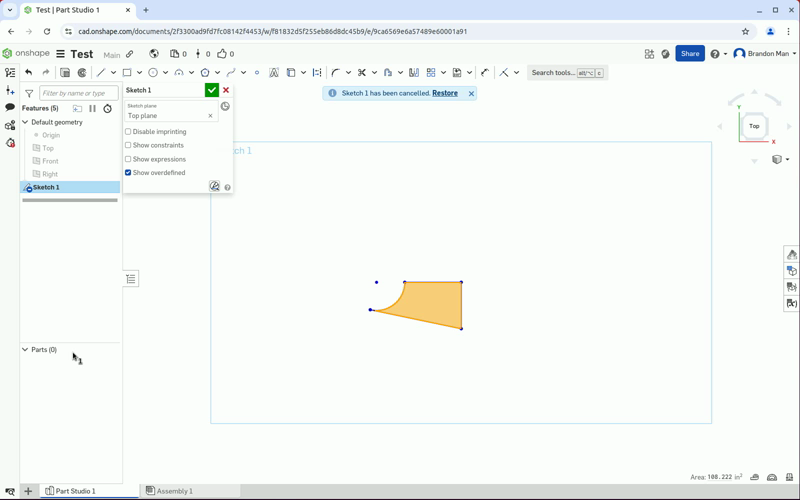
key(shift+y)
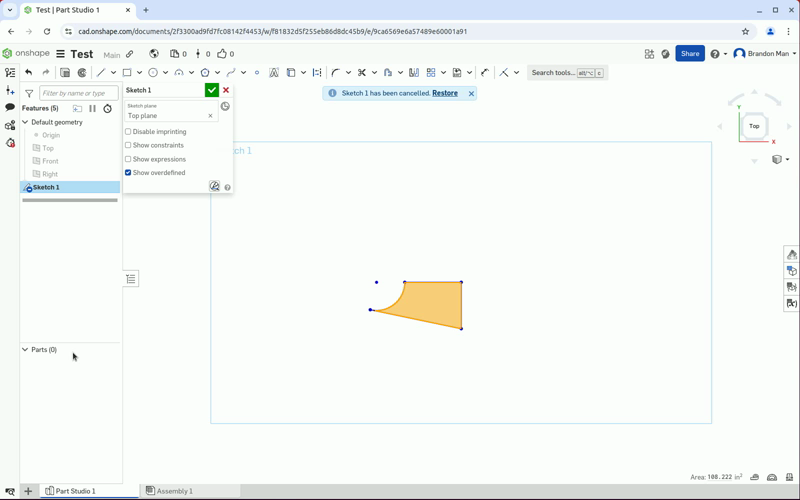
key(shift+e)
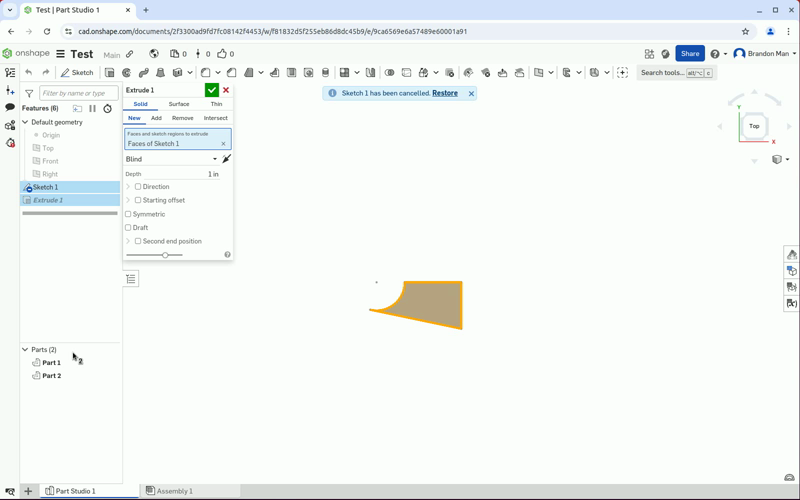
mouse_move(143, 106)
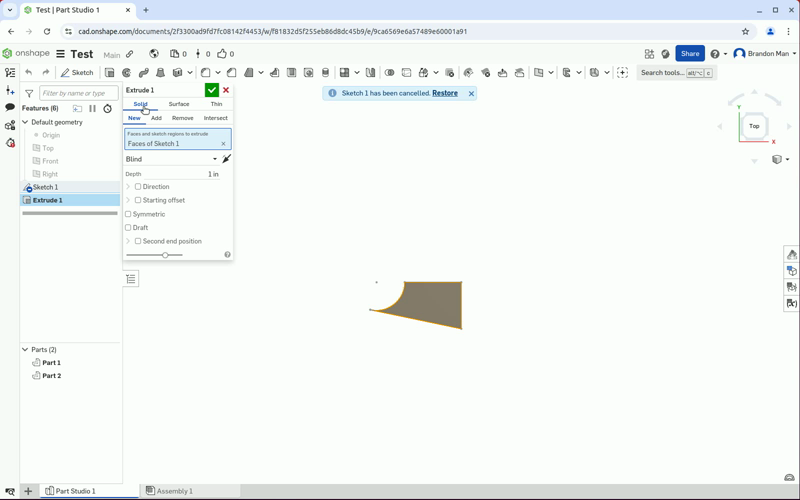
click(143, 106)
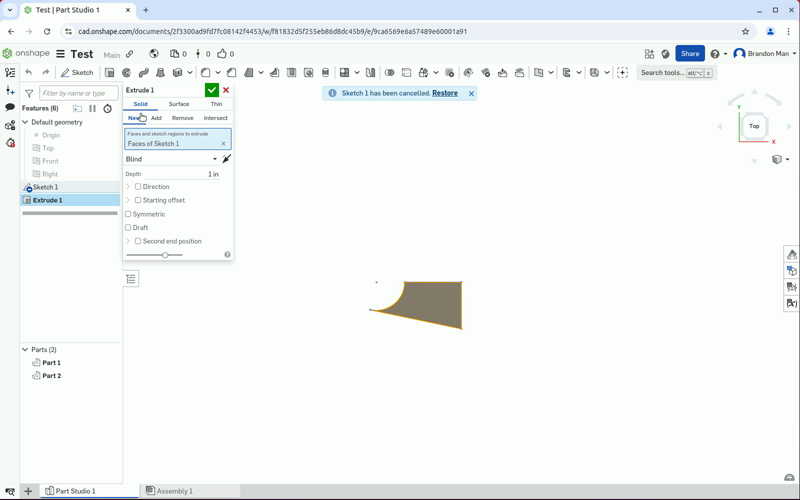
mouse_move(137, 120)
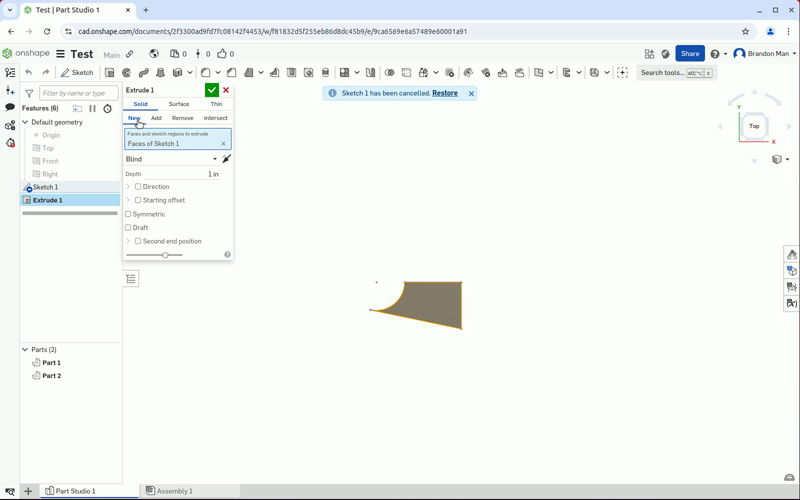
click(137, 120)
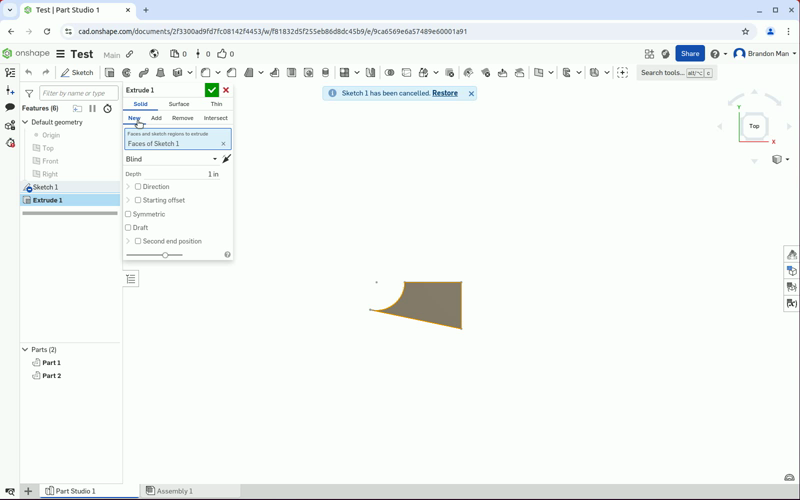
key(tab, 4)
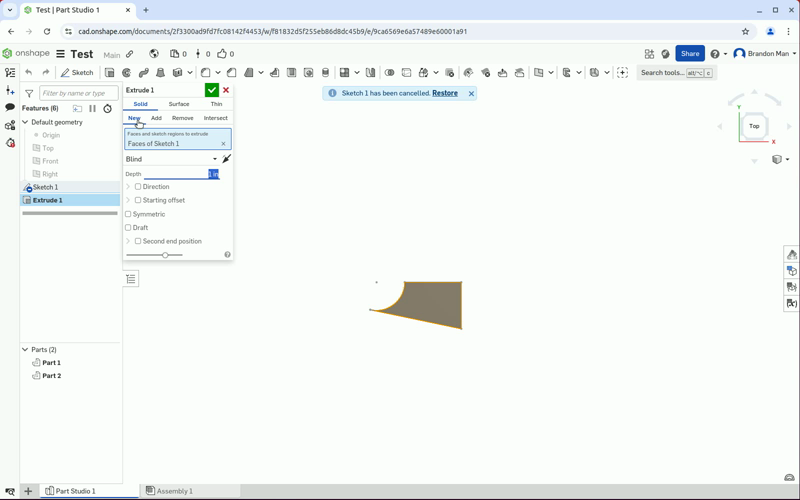
text(1.926)
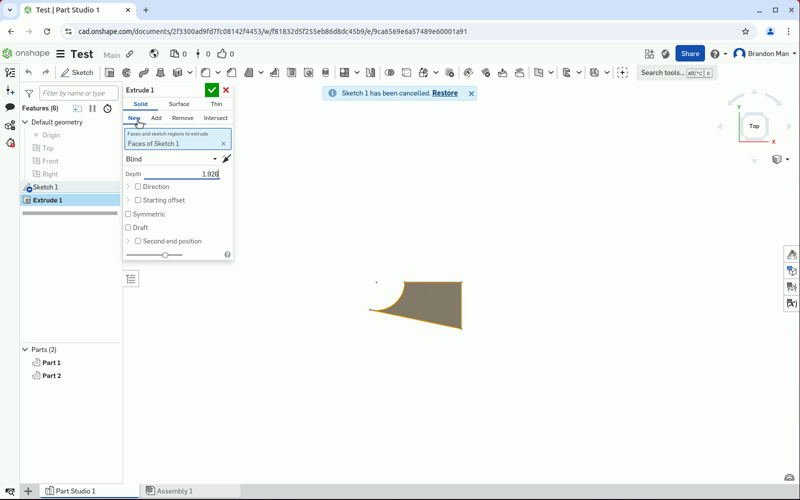
key(enter)
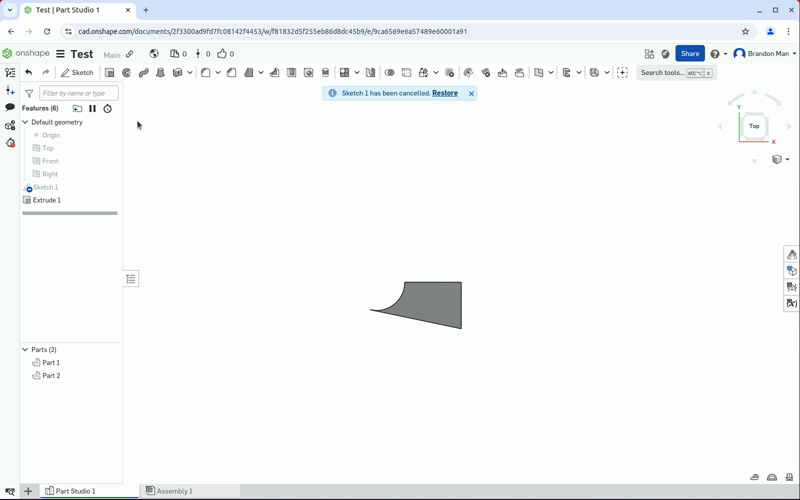
key(shift+h)
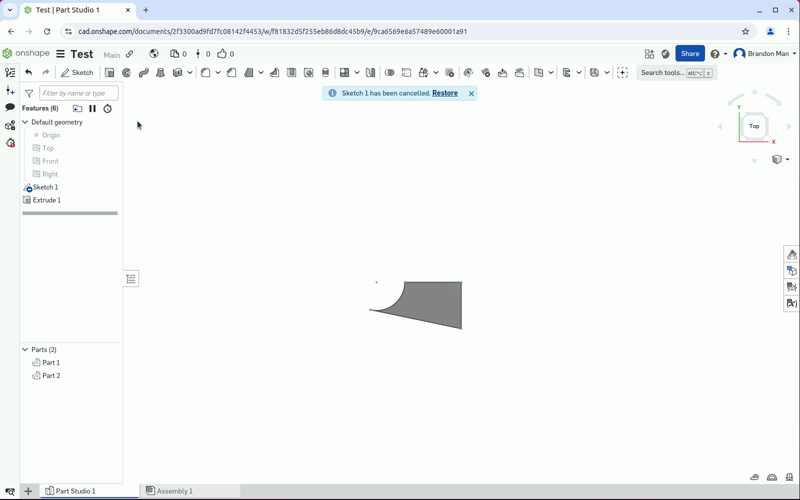
key(shift+h)
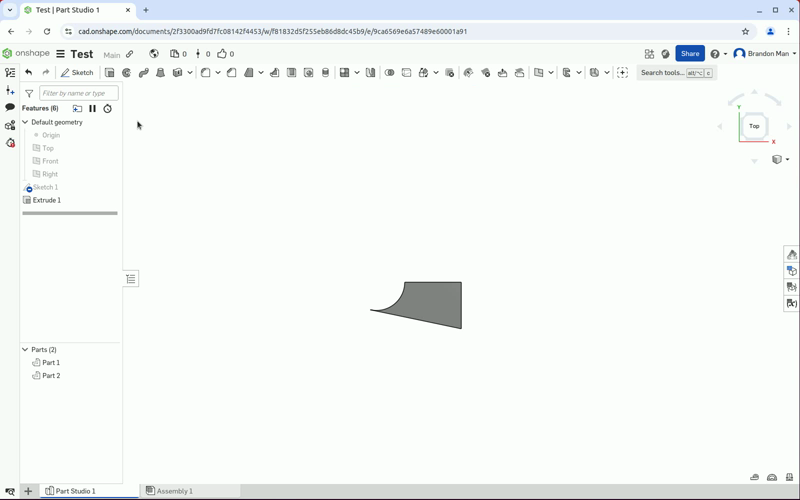
mouse_move(73, 189)
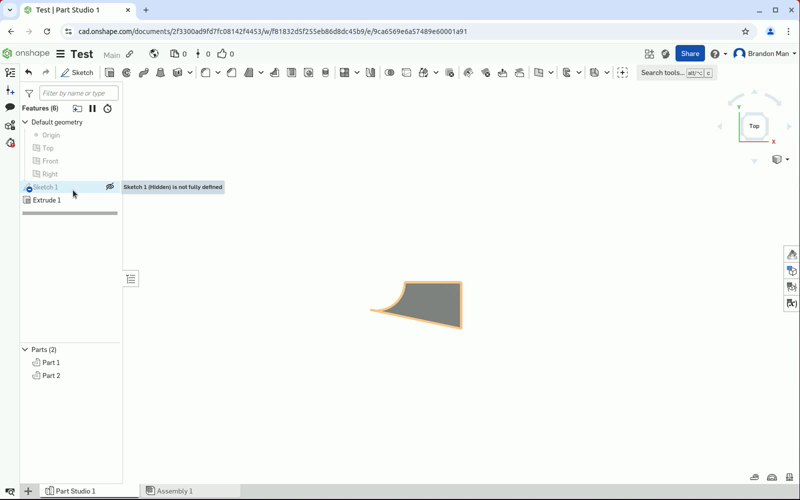
click(73, 189)
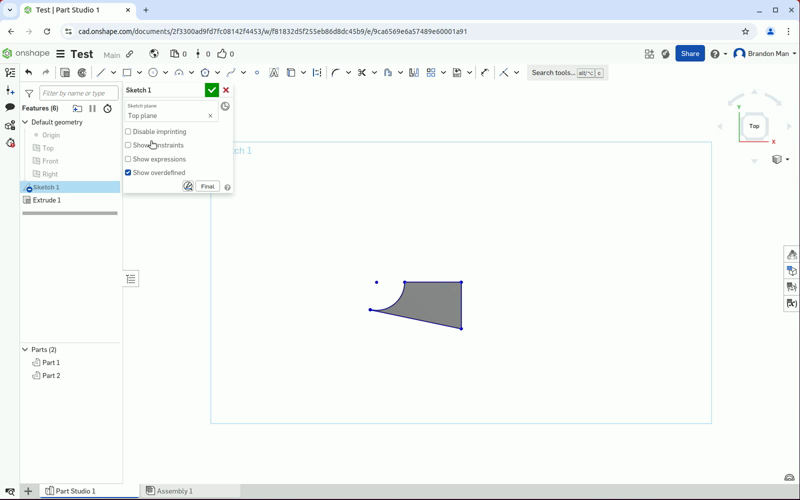
mouse_move(229, 92)
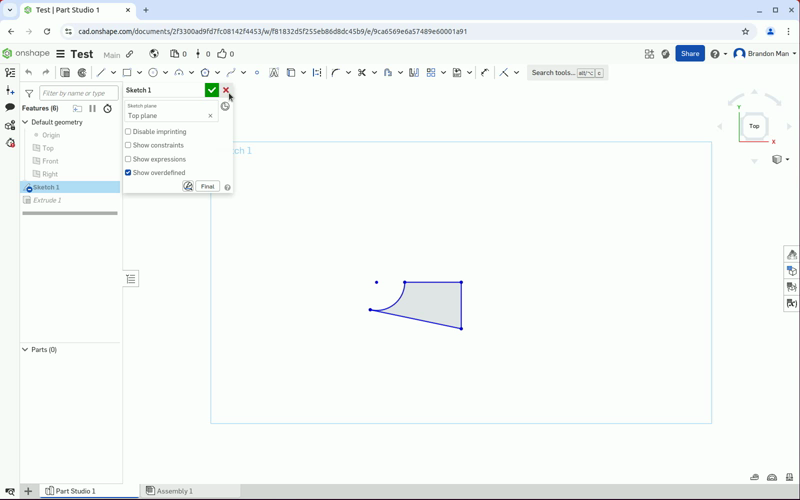
click(229, 92)
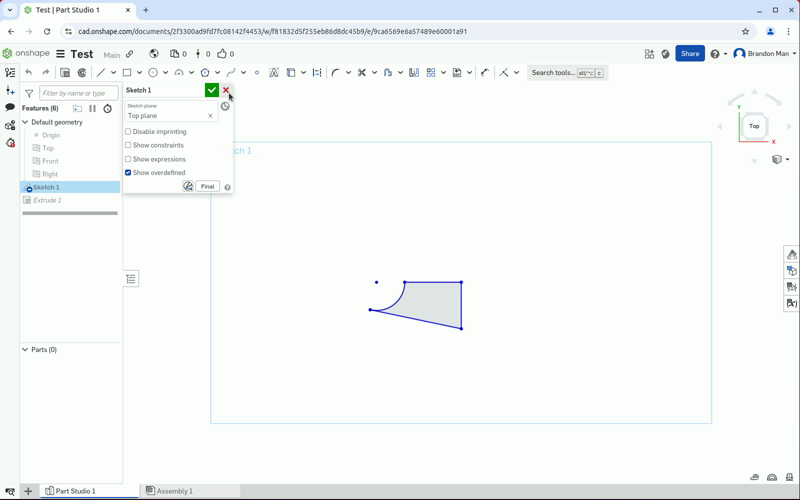
key(shift+s)
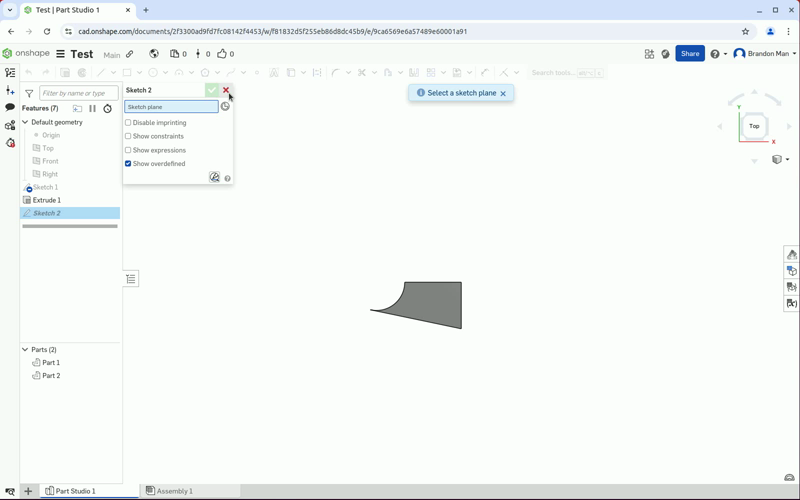
mouse_move(73, 150)
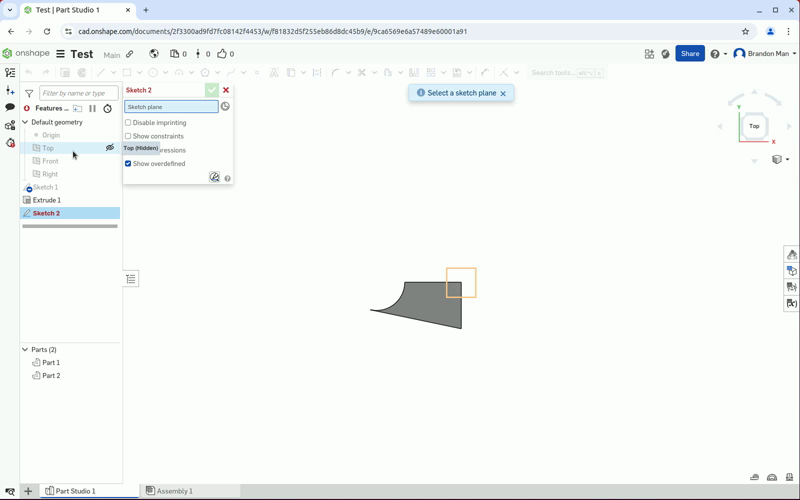
click(73, 150)
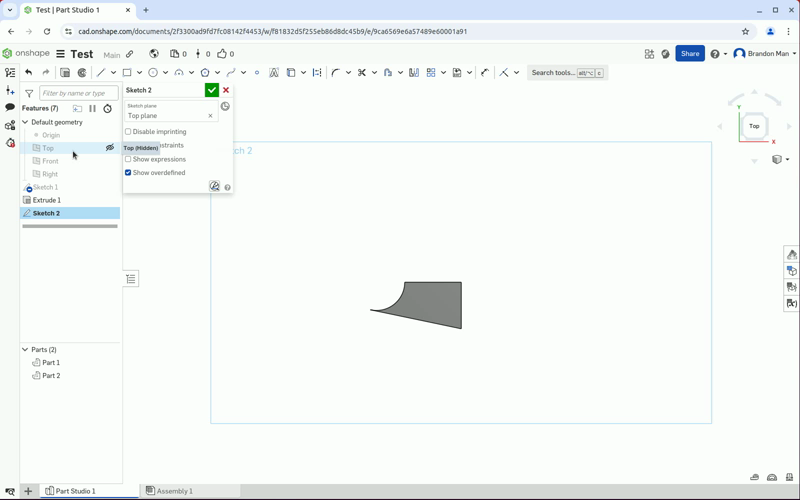
mouse_move(73, 352)
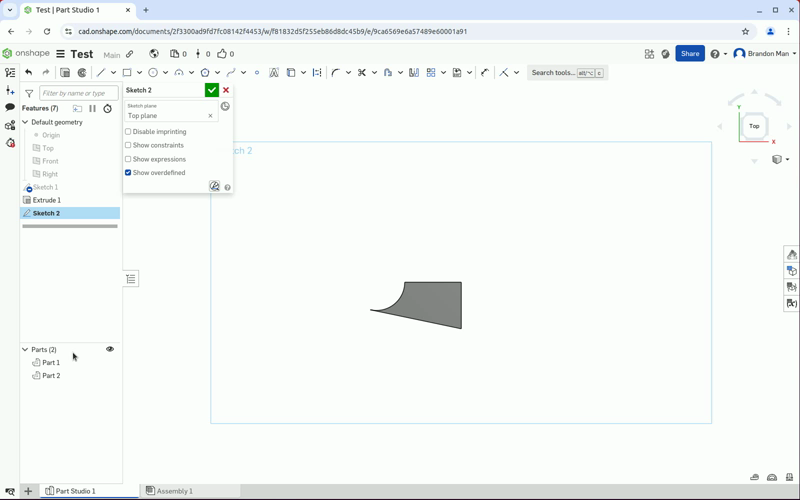
key(y)
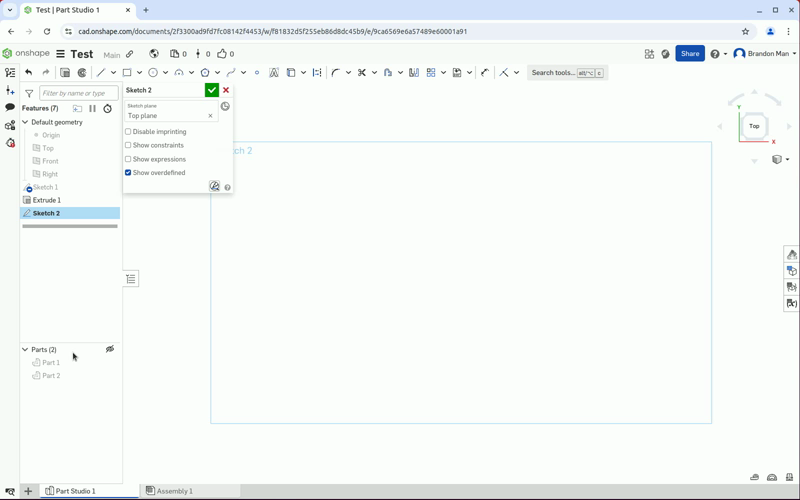
key(a)
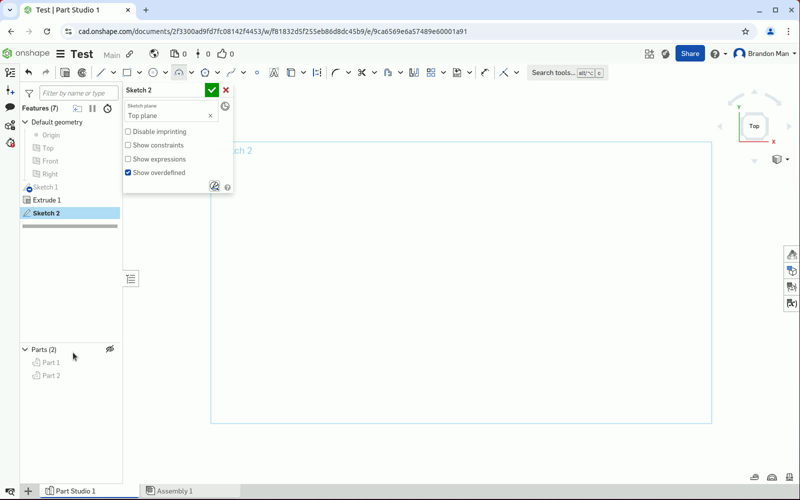
key_down(shift)
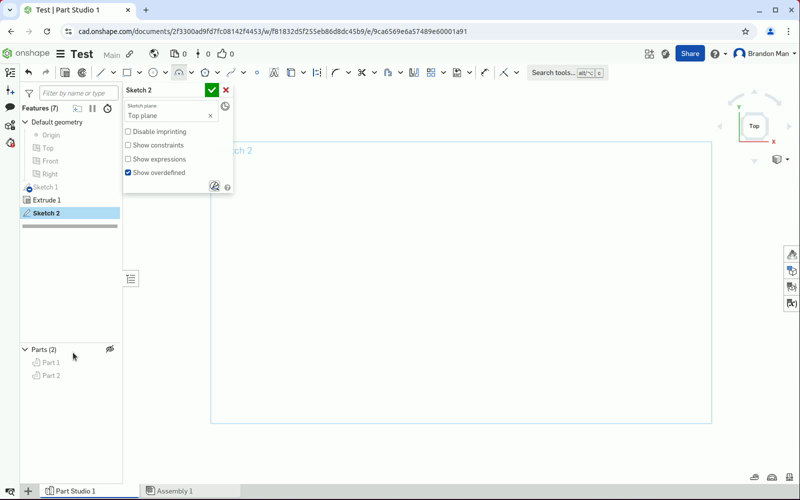
mouse_move(370, 255)
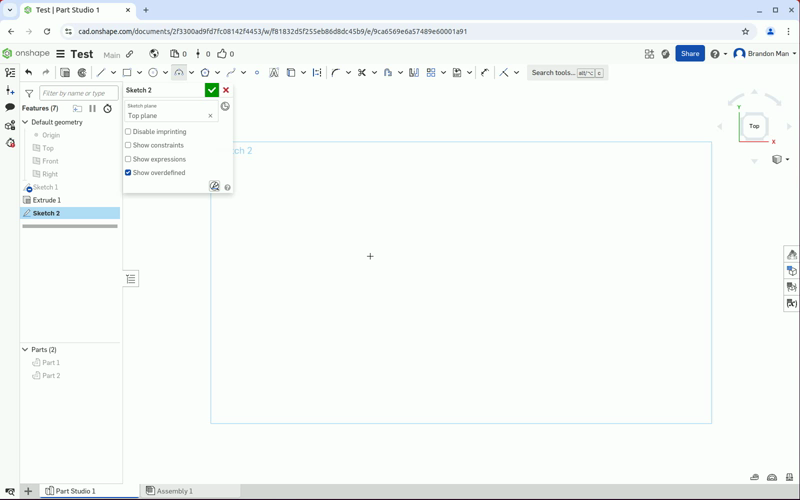
click(370, 255)
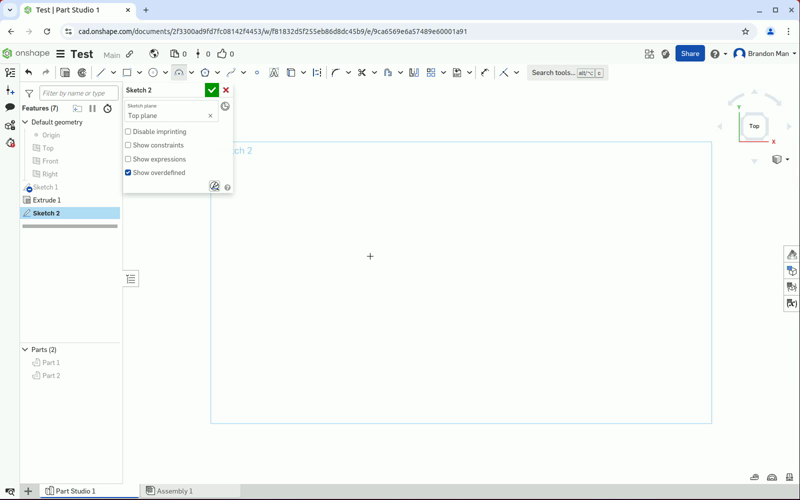
key_up(shift)
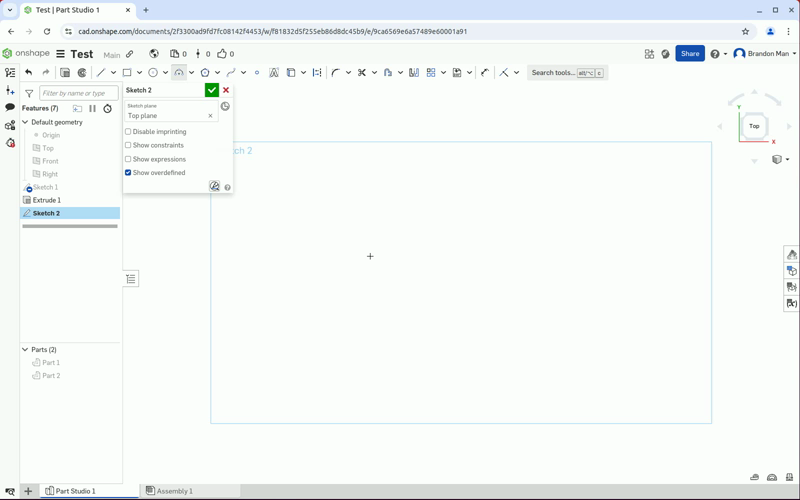
key_down(shift)
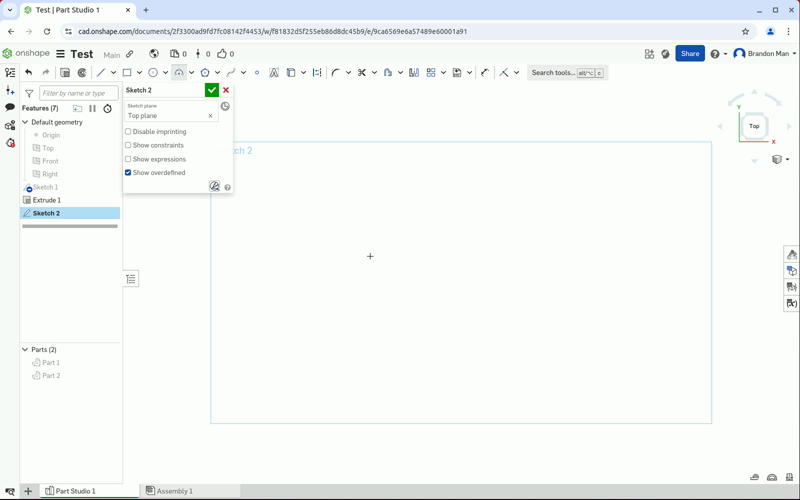
mouse_move(404, 283)
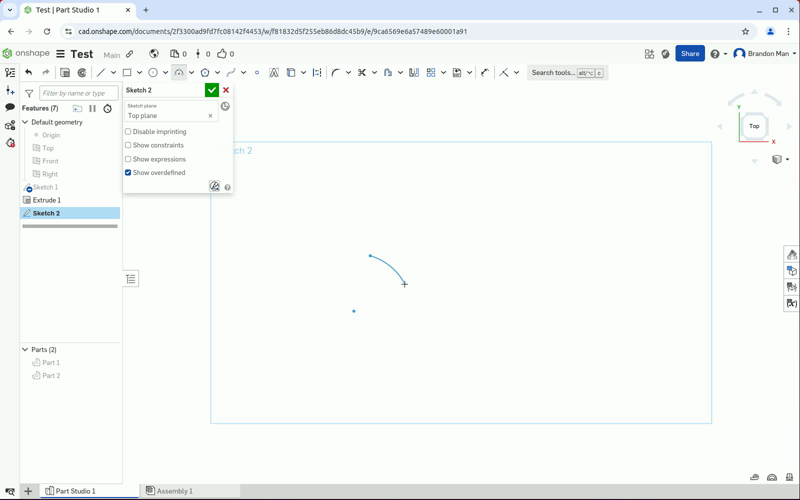
click(404, 283)
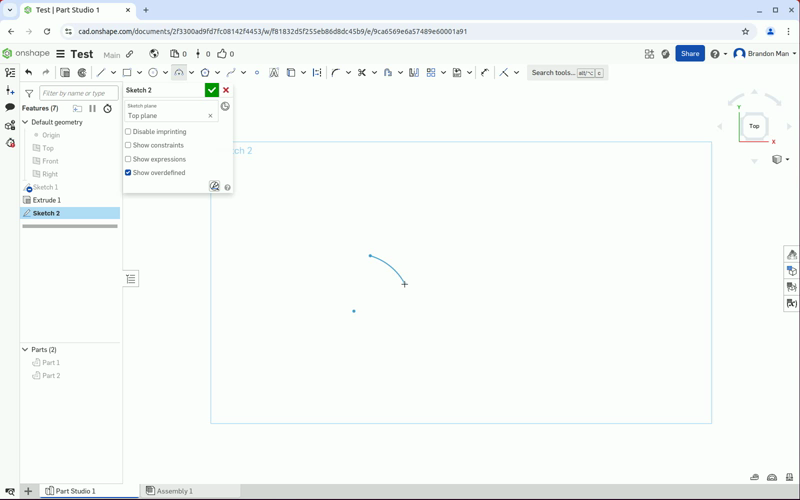
mouse_move(394, 261)
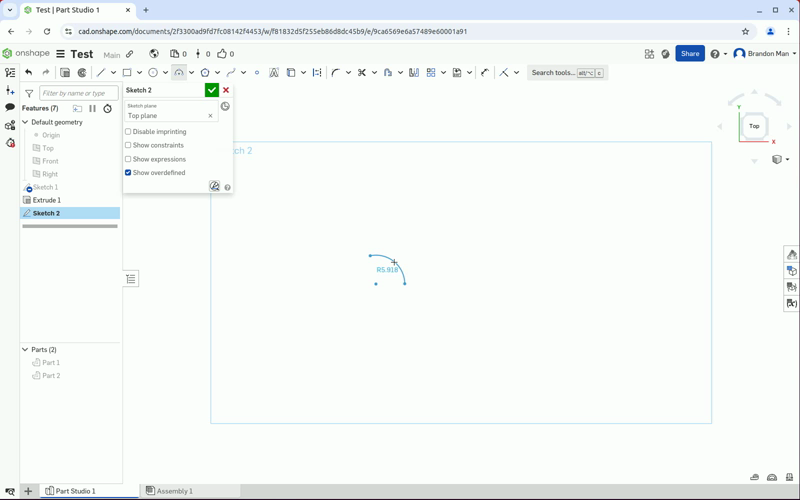
click(394, 261)
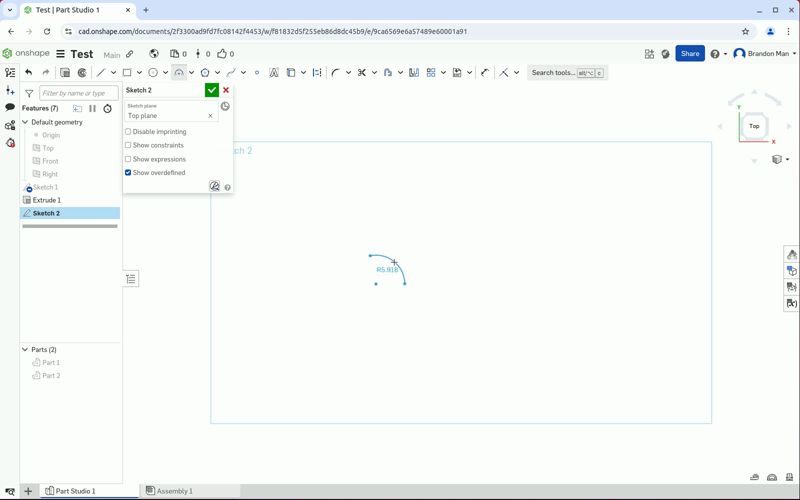
key_up(shift)
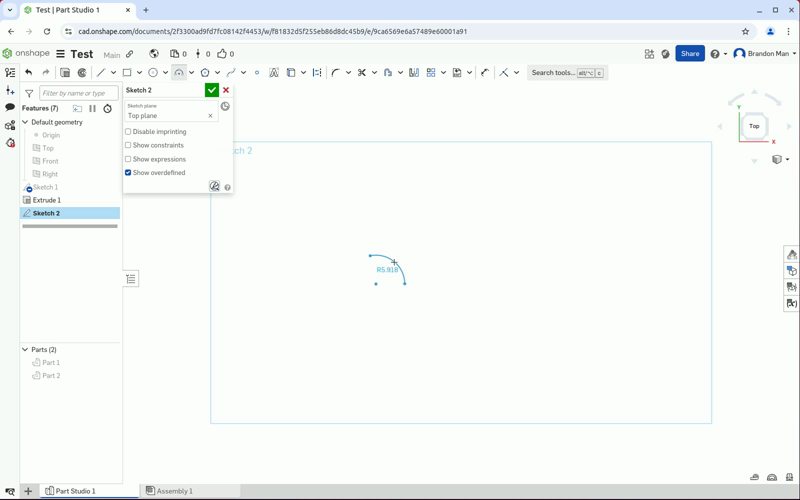
key(esc)
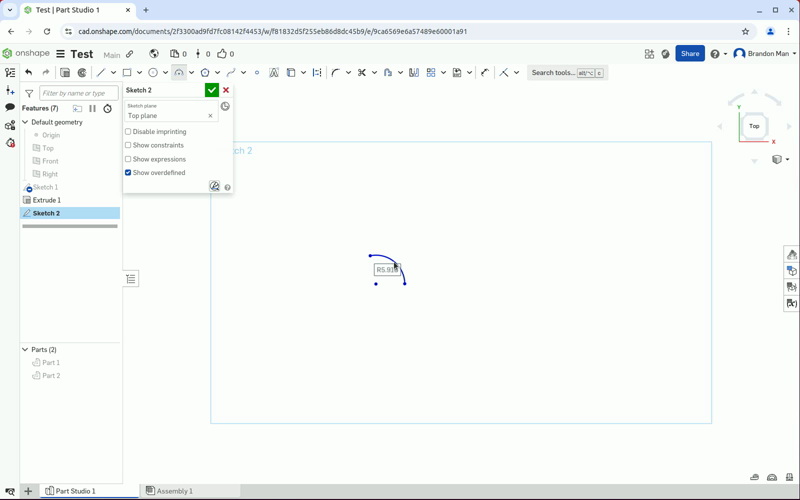
key(l)
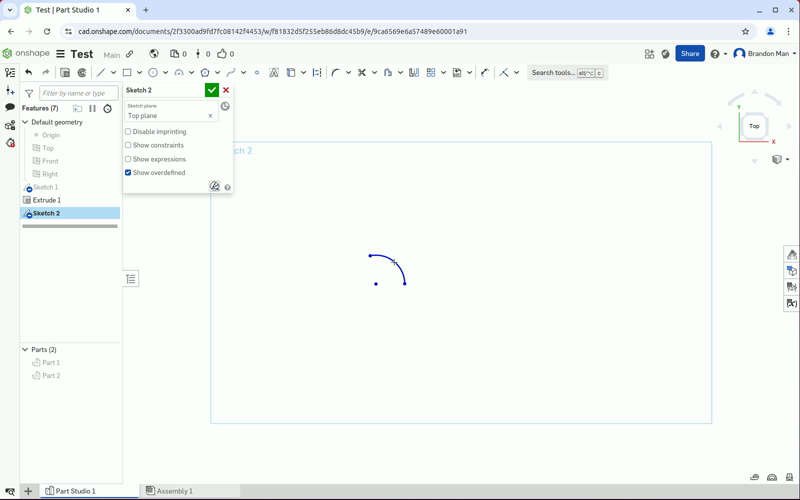
mouse_move(404, 283)
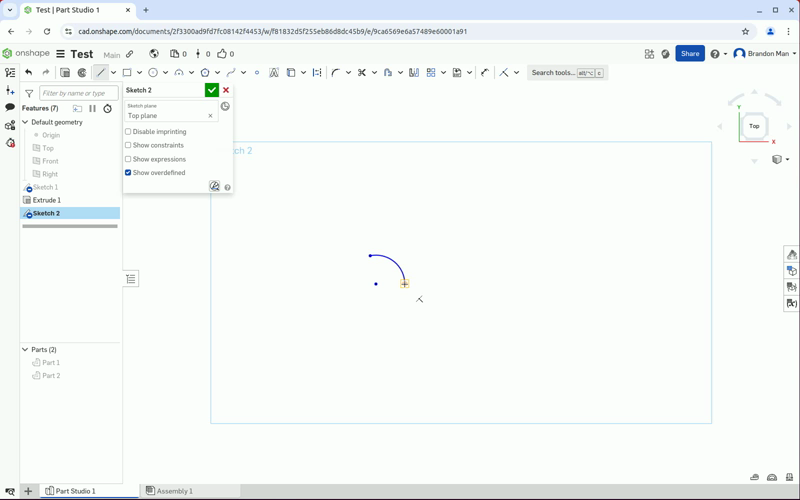
click(404, 283)
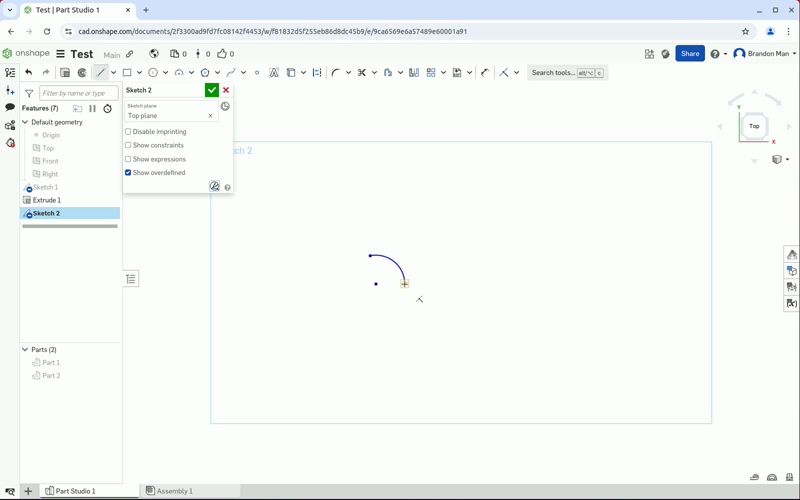
key_down(shift)
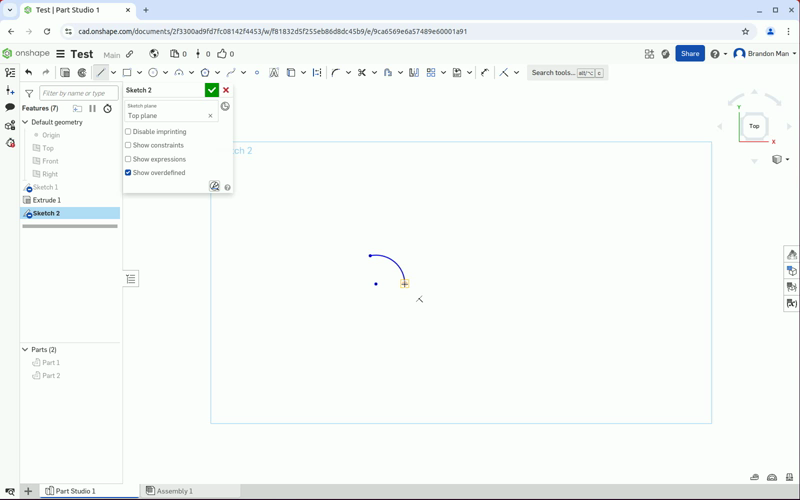
mouse_move(434, 283)
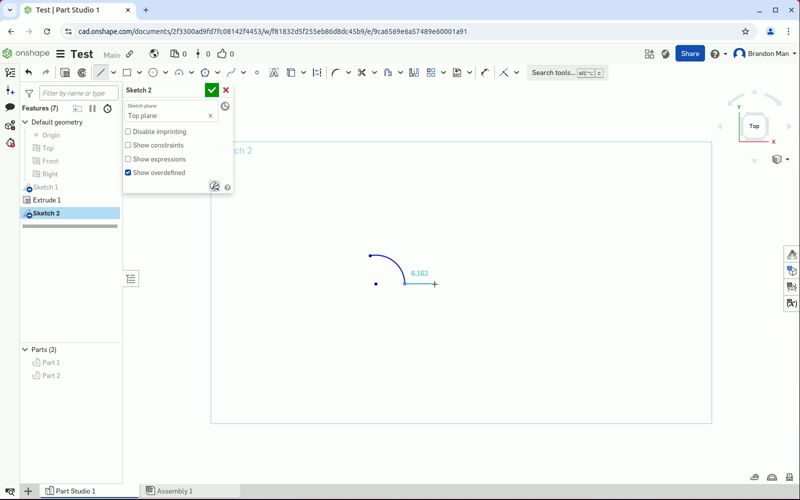
mouse_move(461, 283)
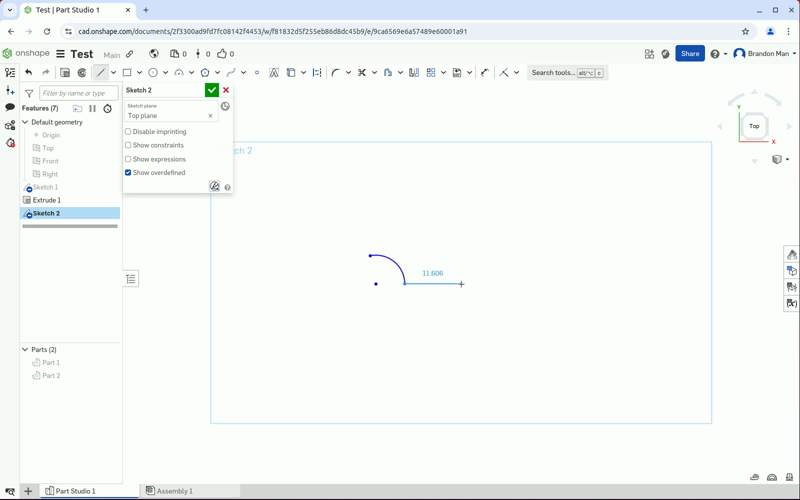
click(461, 283)
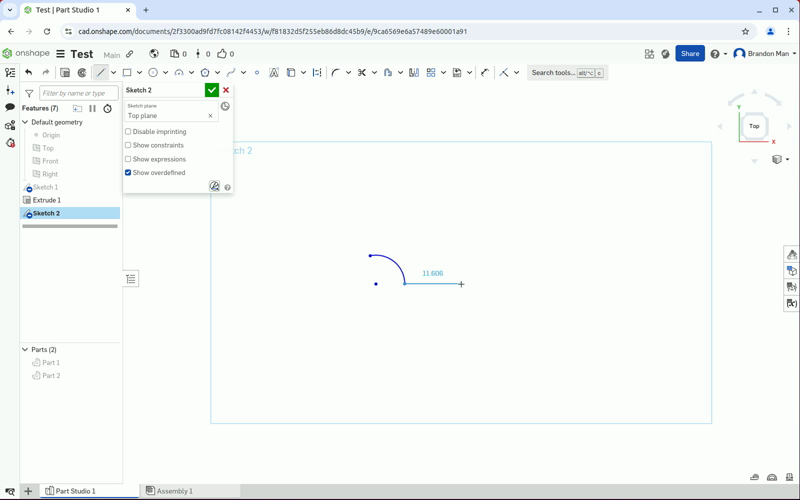
key_up(shift)
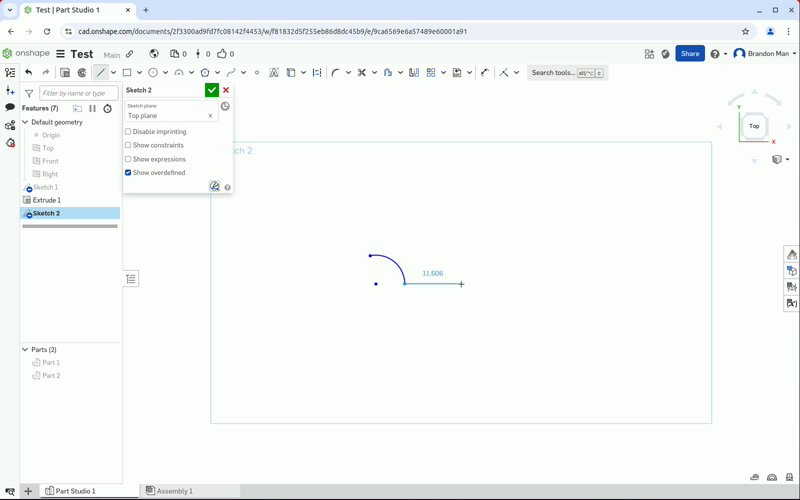
key_down(shift)
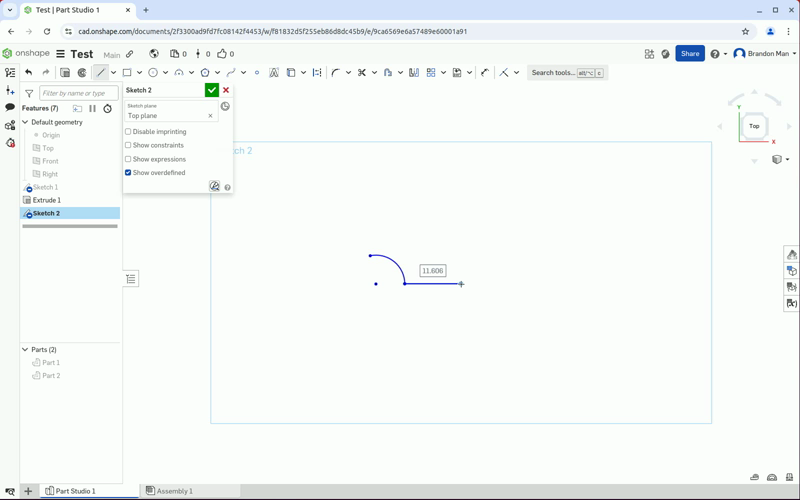
mouse_move(491, 283)
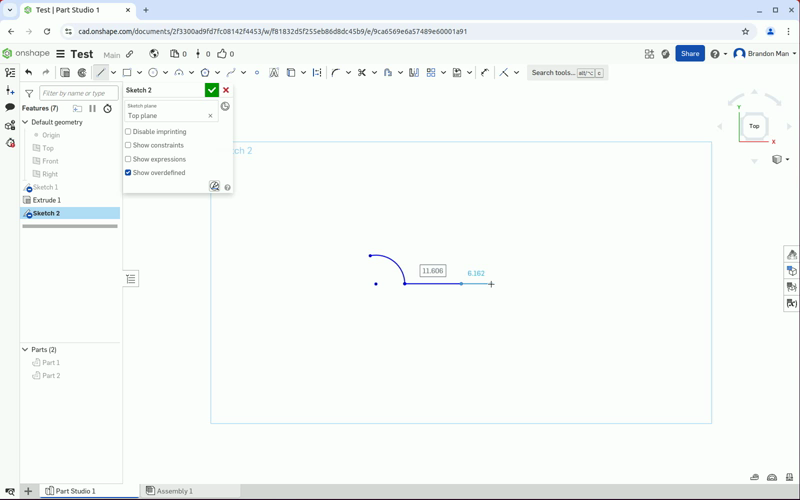
mouse_move(461, 237)
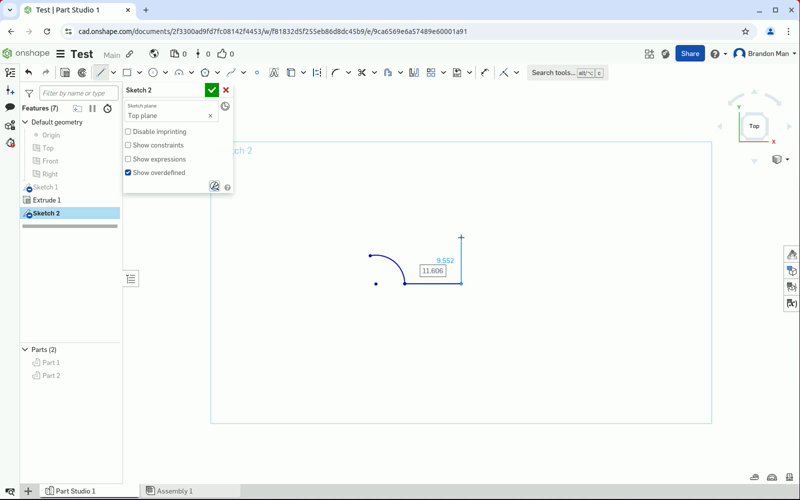
click(461, 237)
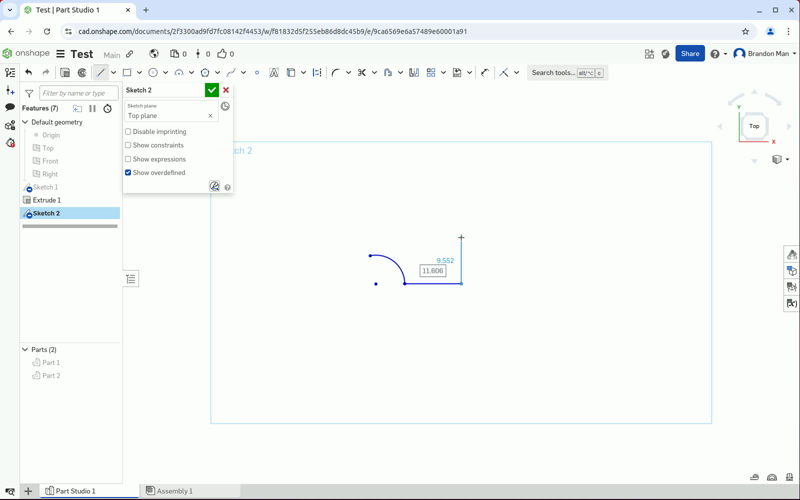
key_up(shift)
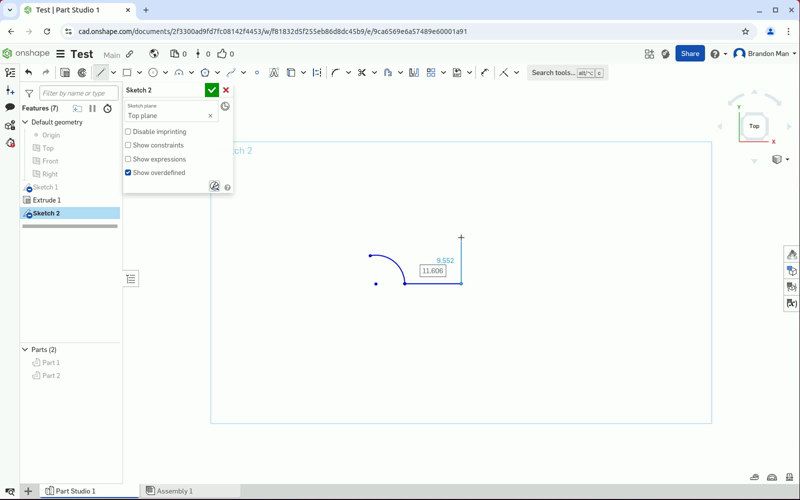
key_down(shift)
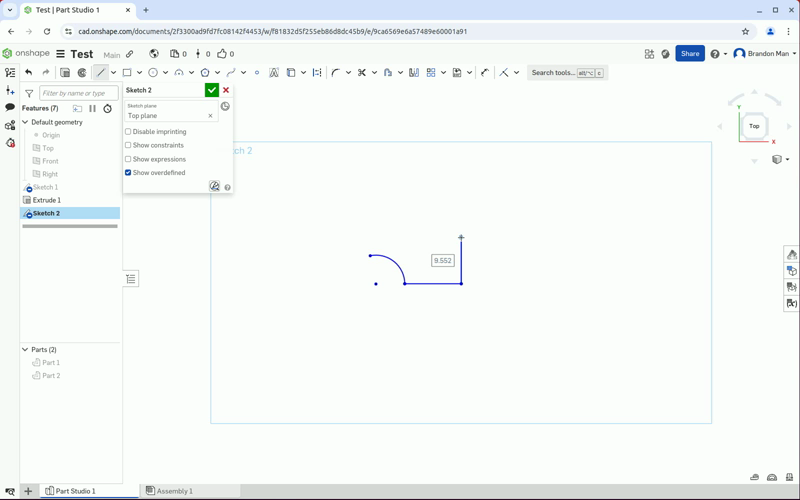
mouse_move(370, 255)
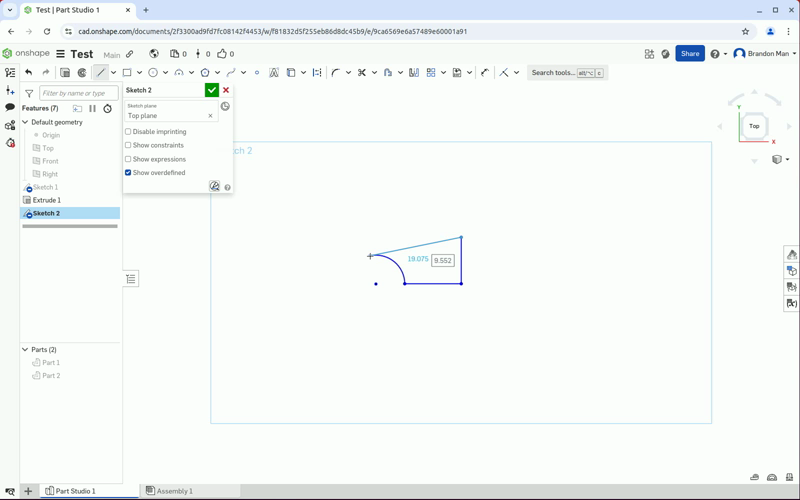
key_up(shift)
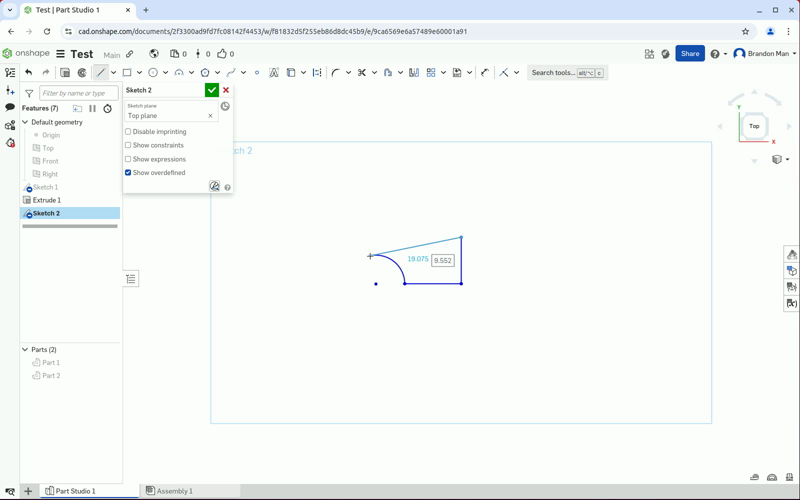
click(370, 255)
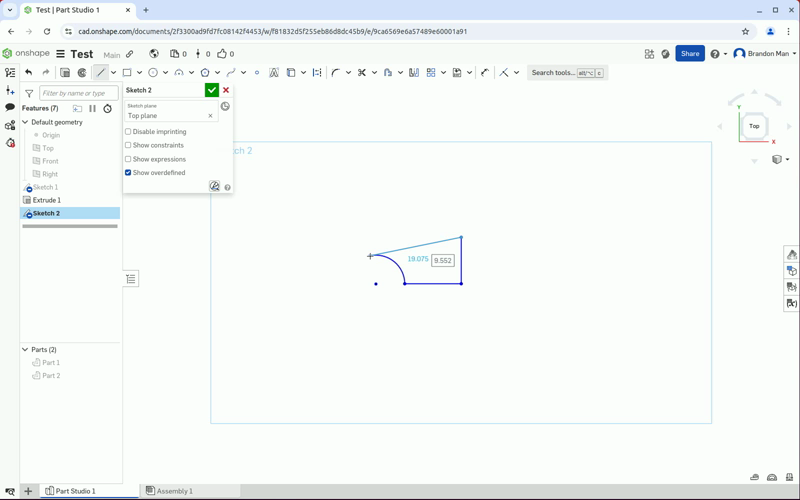
key(esc)
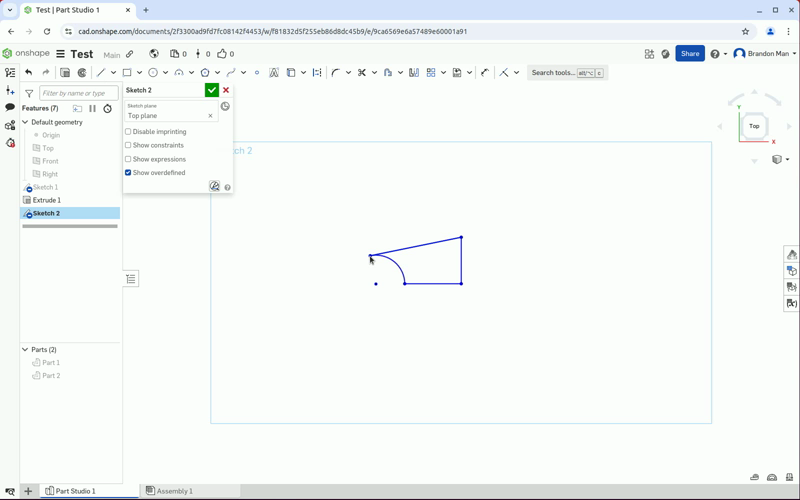
mouse_move(434, 248)
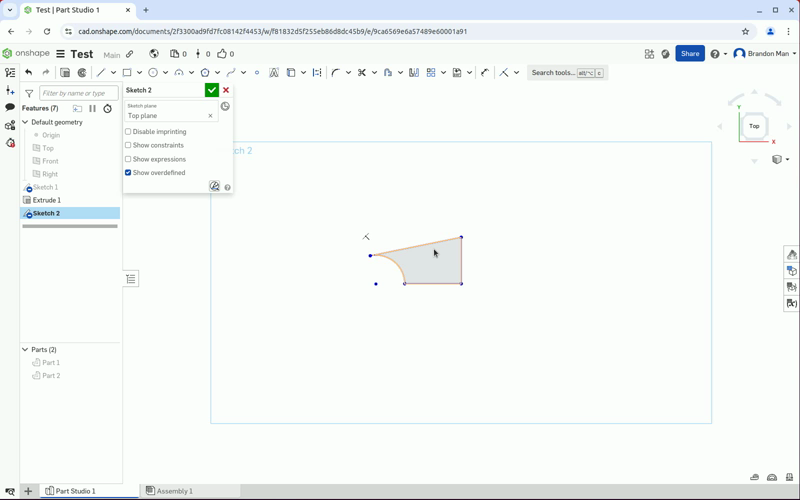
click(434, 248)
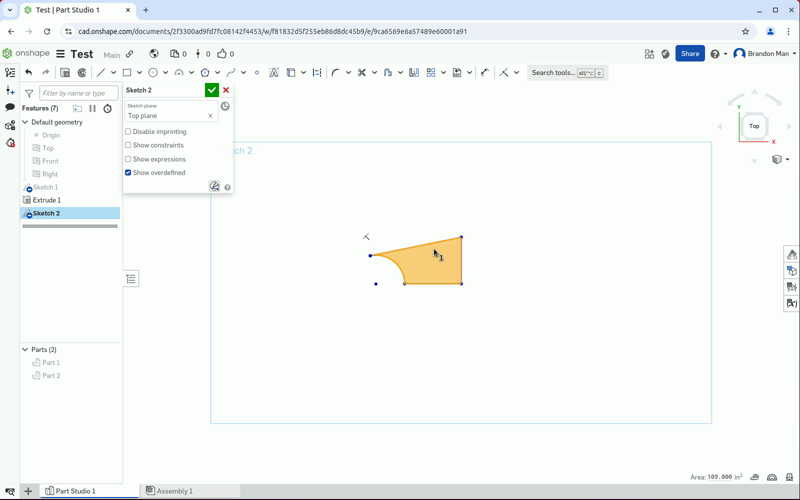
mouse_move(73, 352)
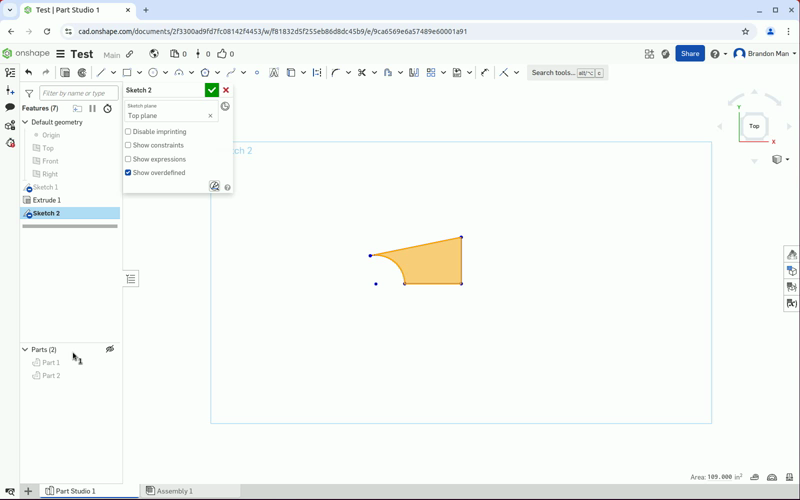
key(shift+y)
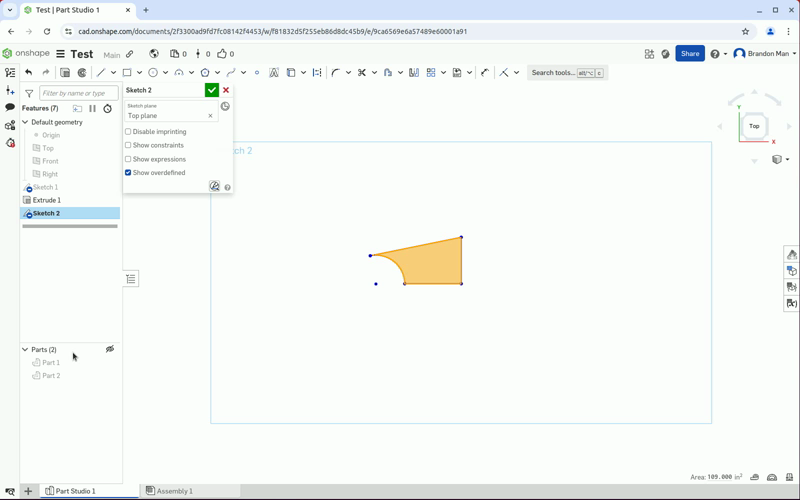
key(shift+e)
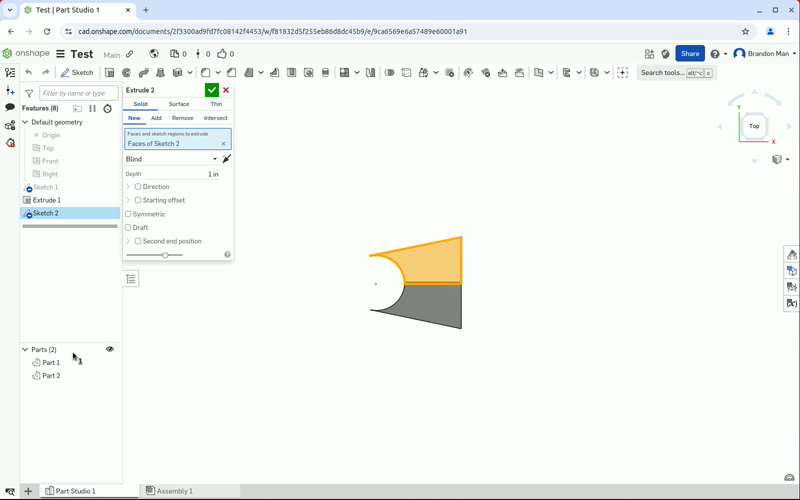
mouse_move(143, 106)
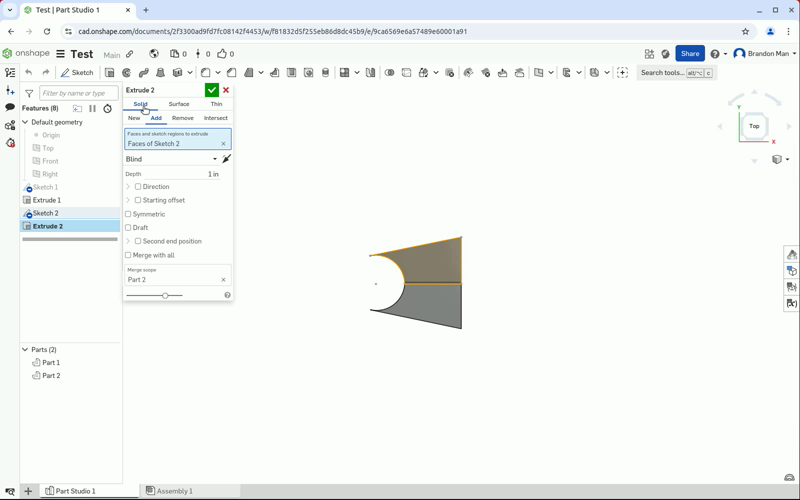
click(143, 106)
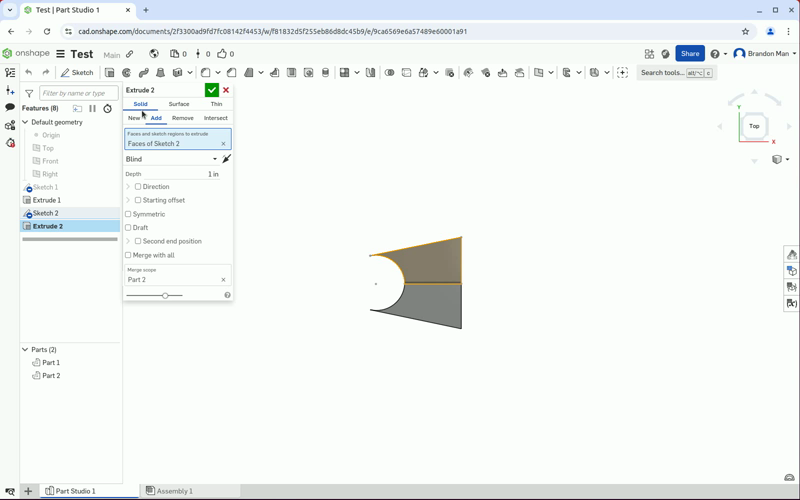
mouse_move(137, 120)
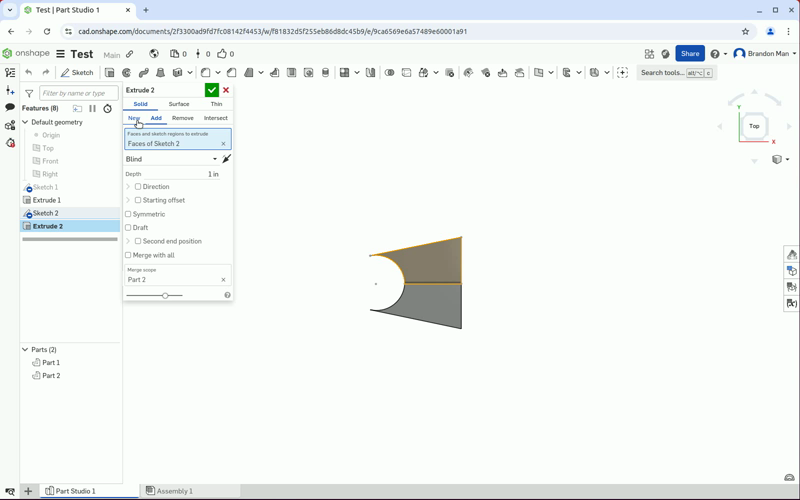
click(137, 120)
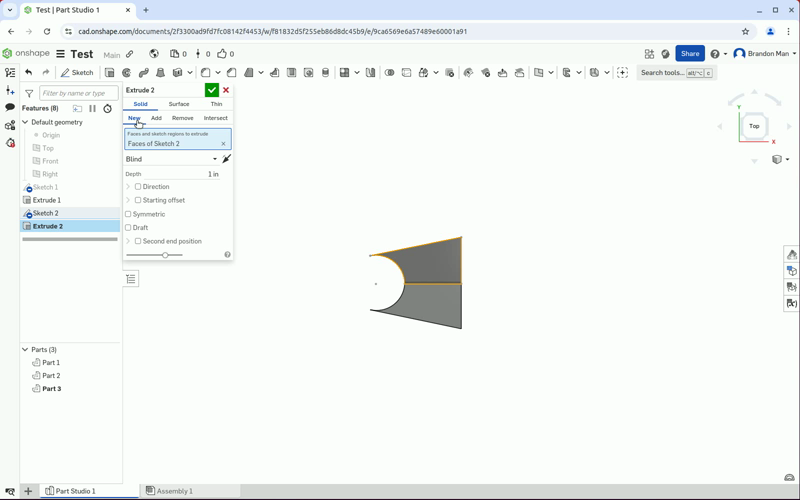
key(tab, 4)
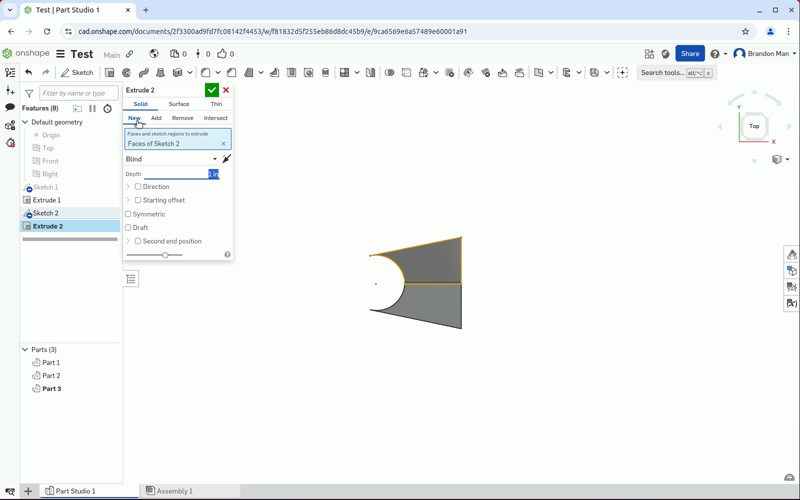
text(1.926)
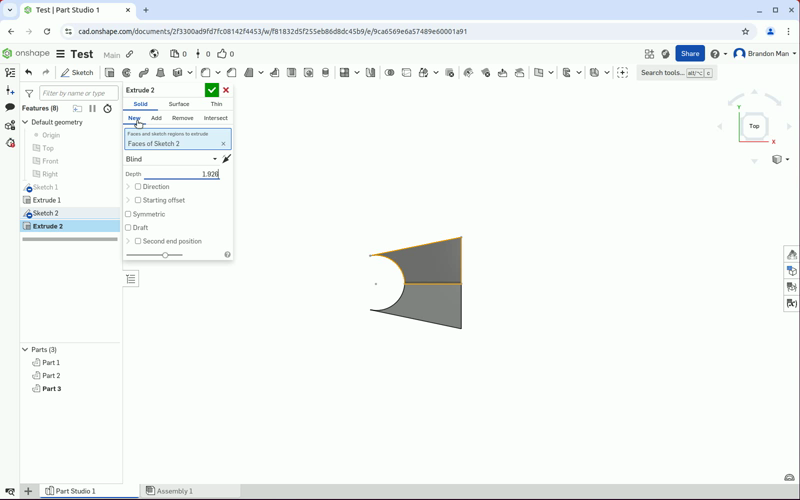
key(enter)
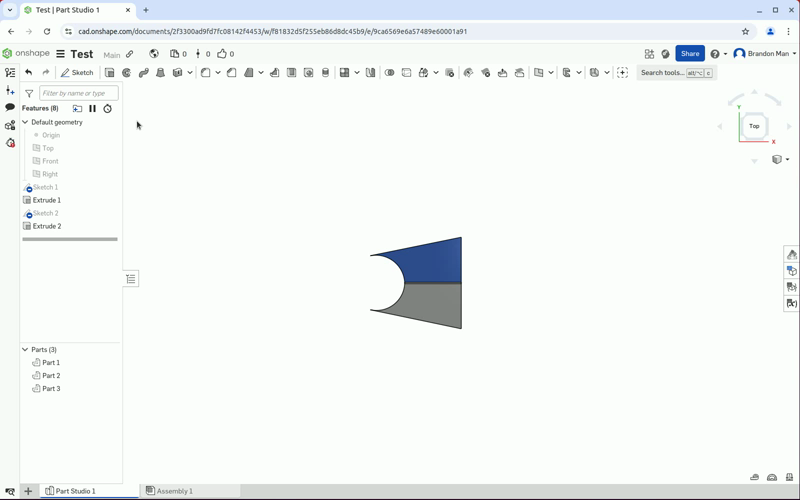
key(shift+h)
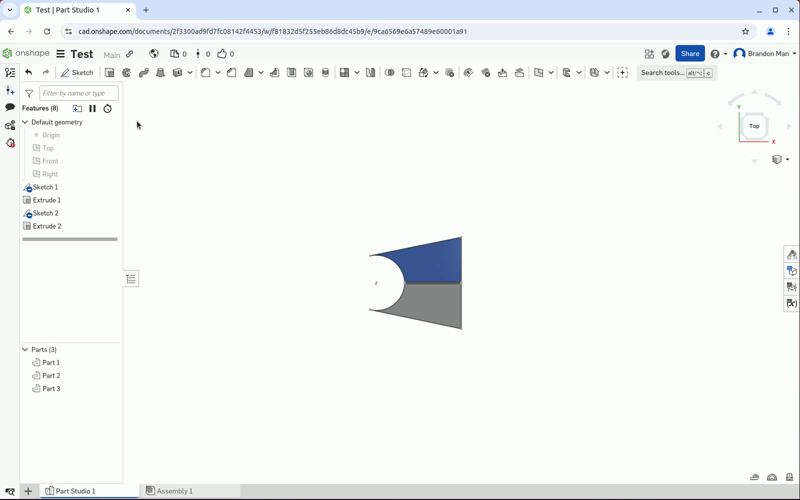
key(shift+h)
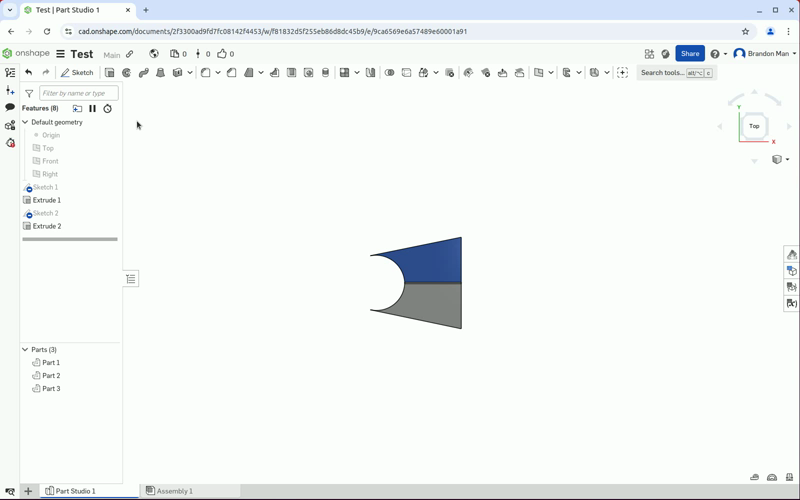
mouse_move(73, 189)
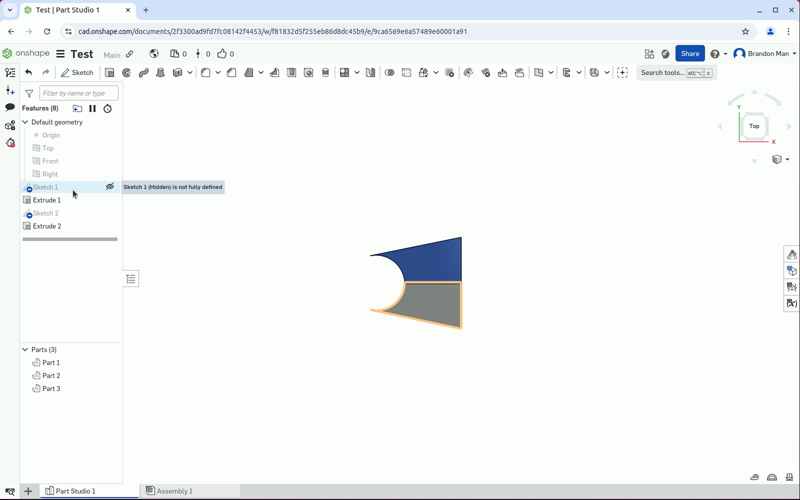
click(73, 189)
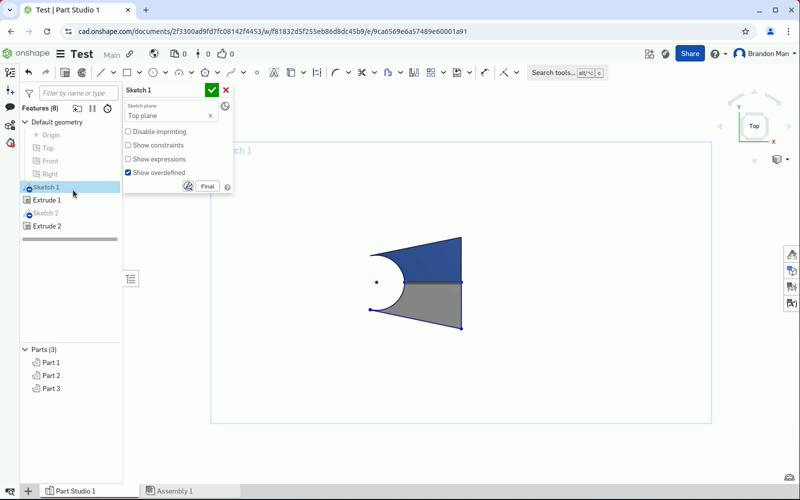
mouse_move(229, 92)
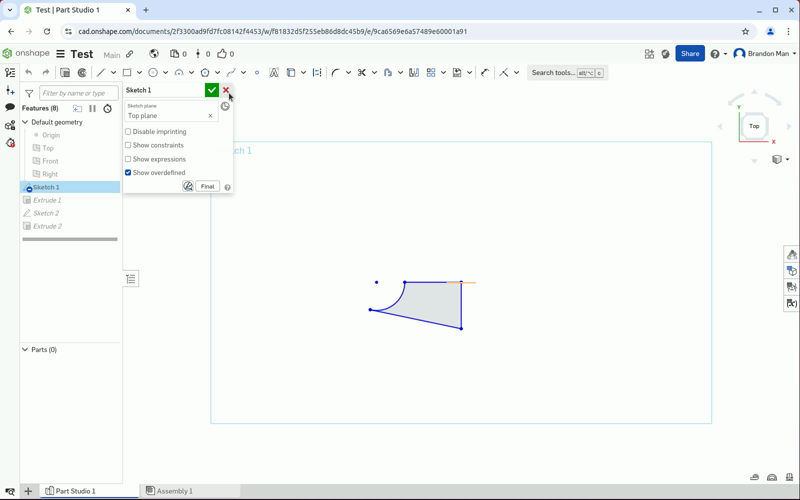
click(229, 92)
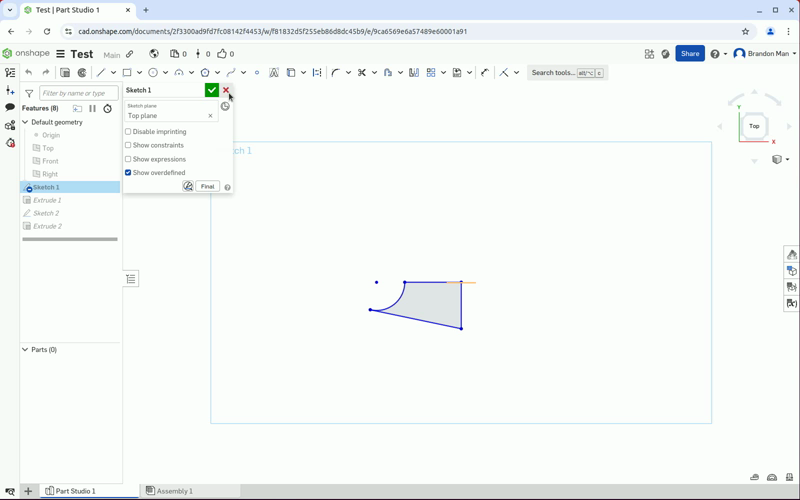
key(shift+s)
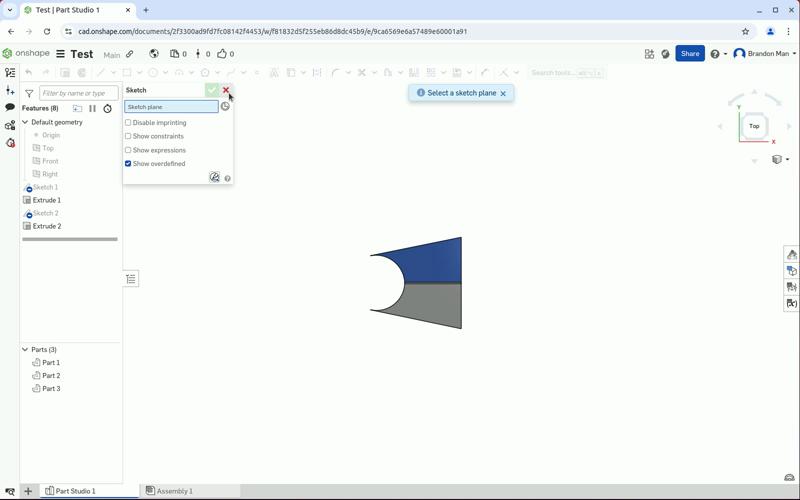
mouse_move(73, 150)
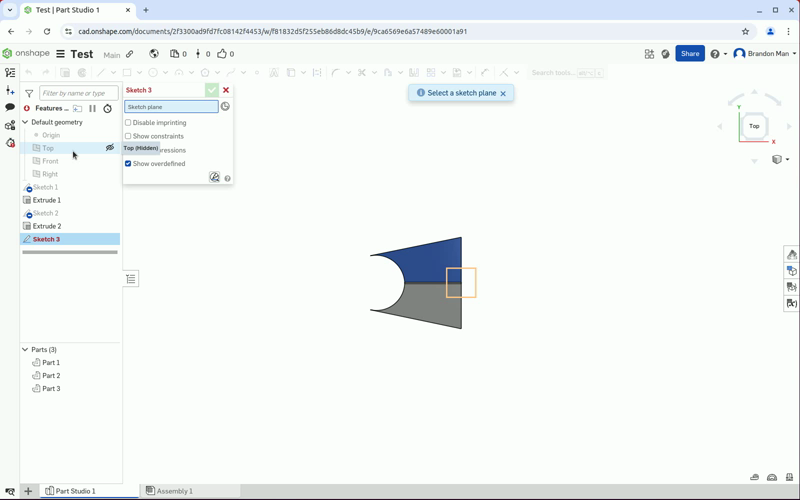
click(73, 150)
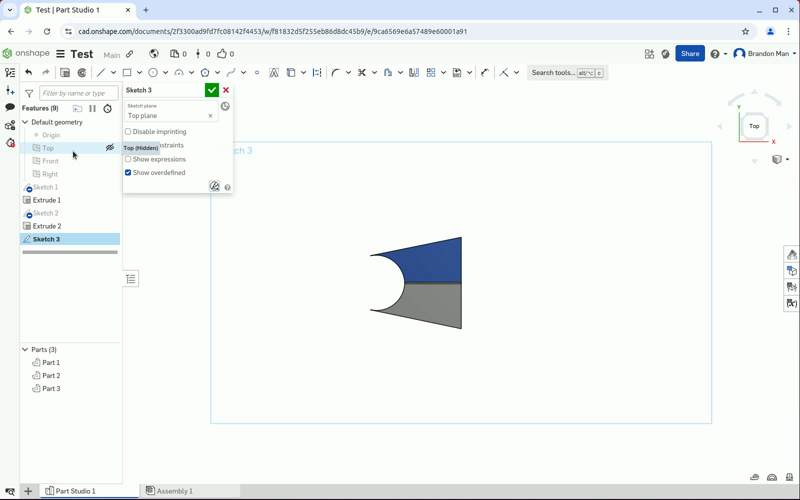
mouse_move(73, 352)
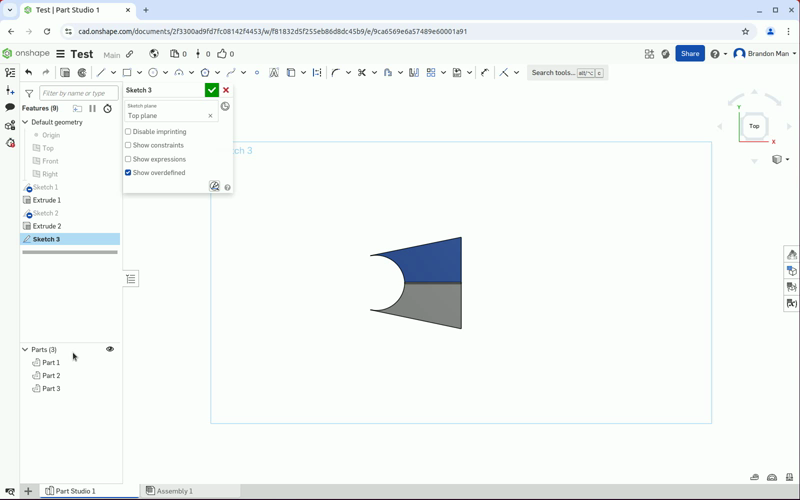
key(y)
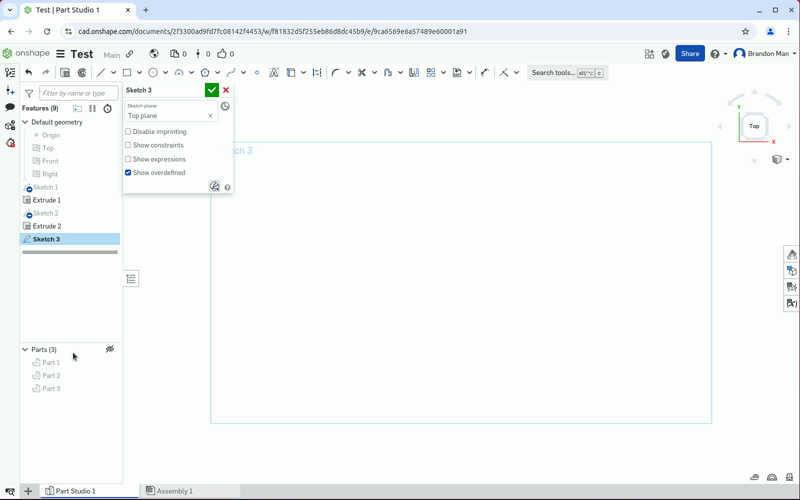
key(l)
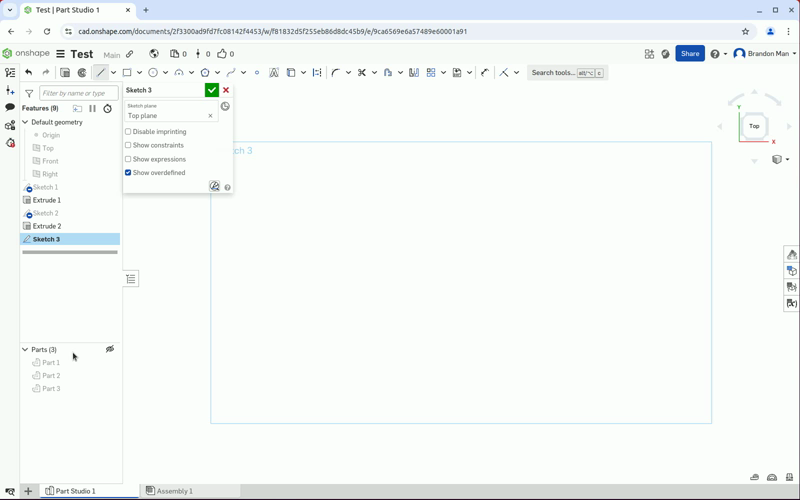
key_down(shift)
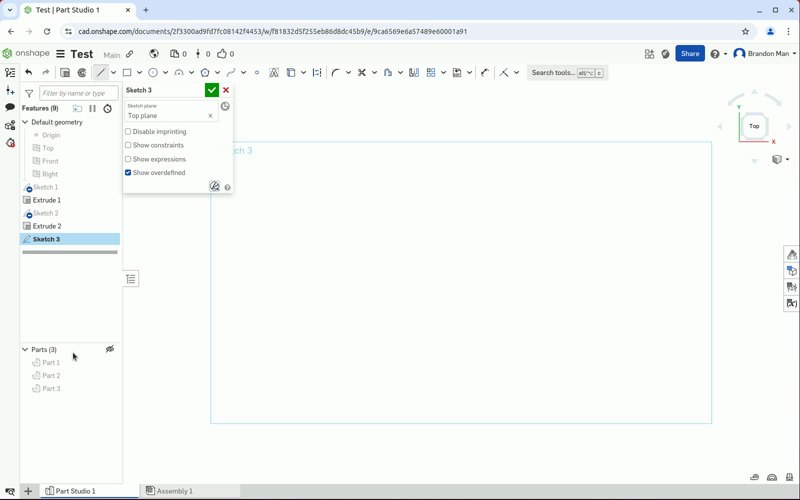
mouse_move(460, 282)
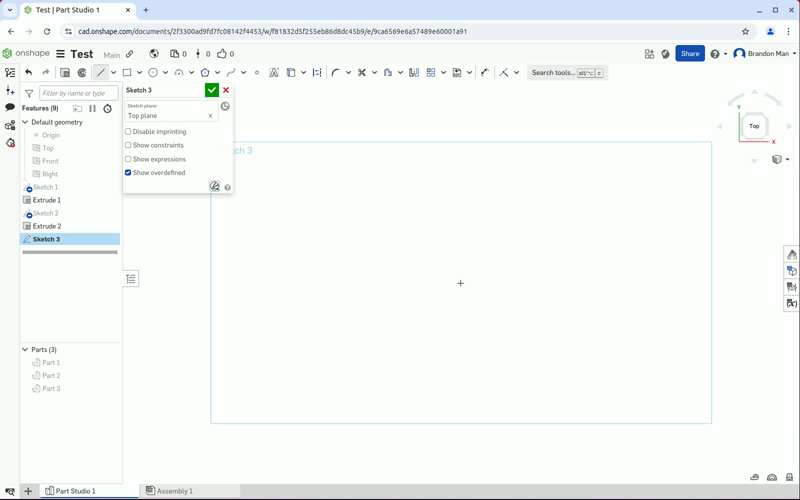
click(460, 282)
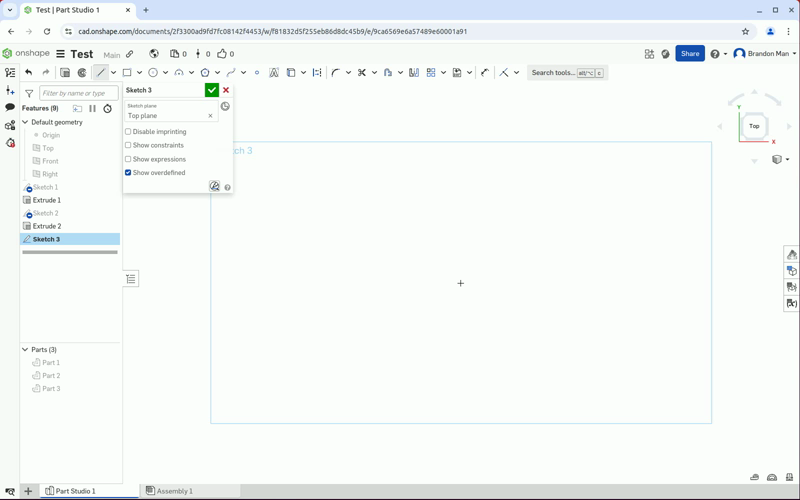
key_up(shift)
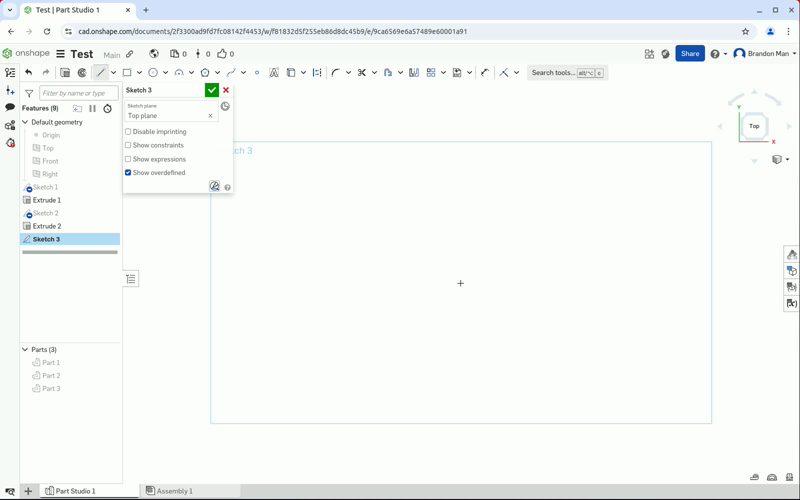
key_down(shift)
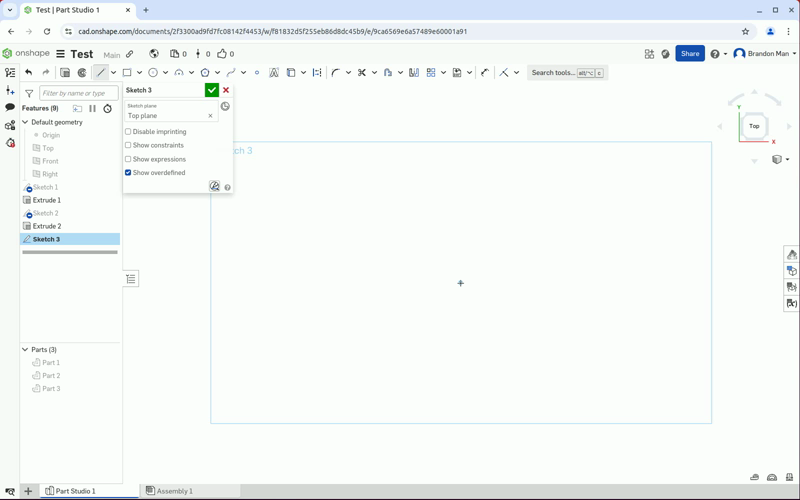
mouse_move(490, 282)
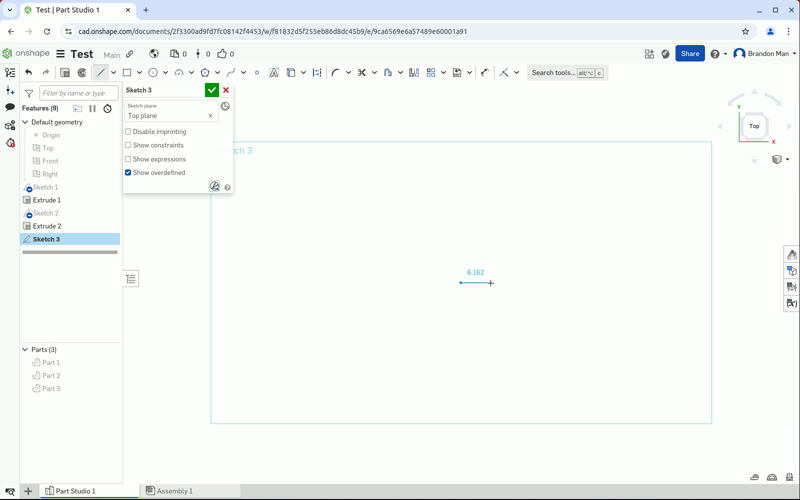
mouse_move(516, 282)
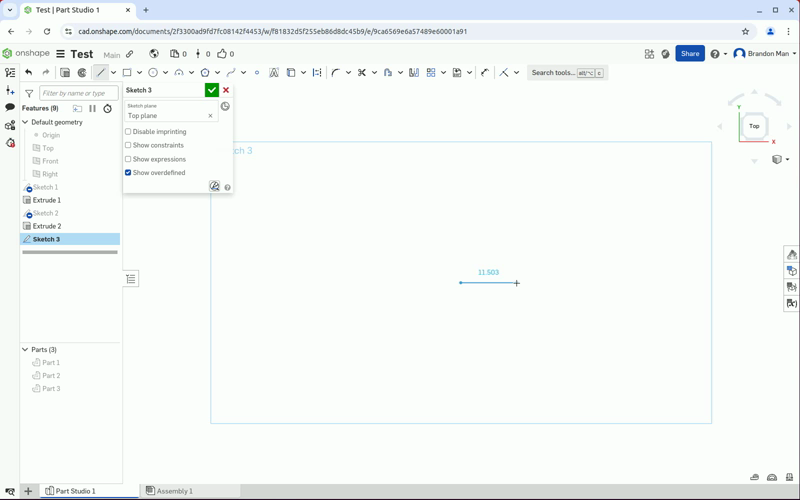
click(516, 282)
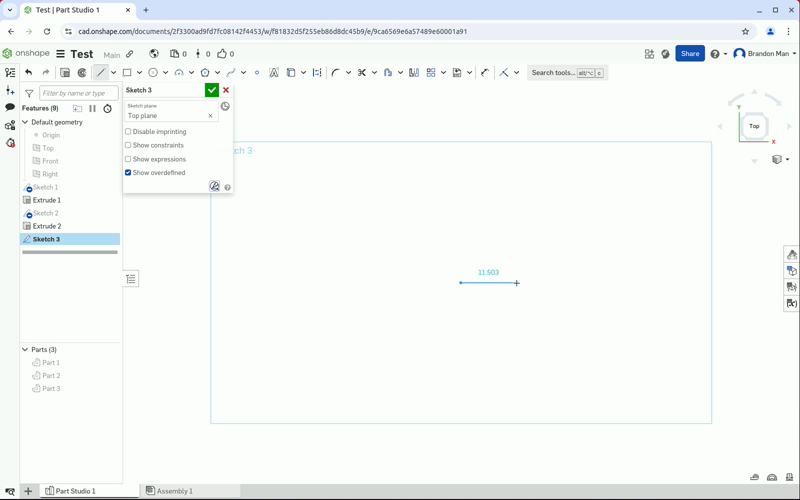
key_up(shift)
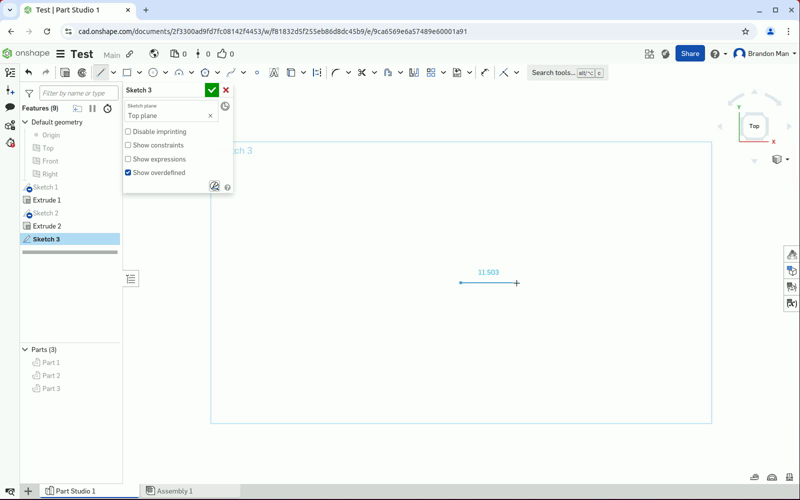
key(esc)
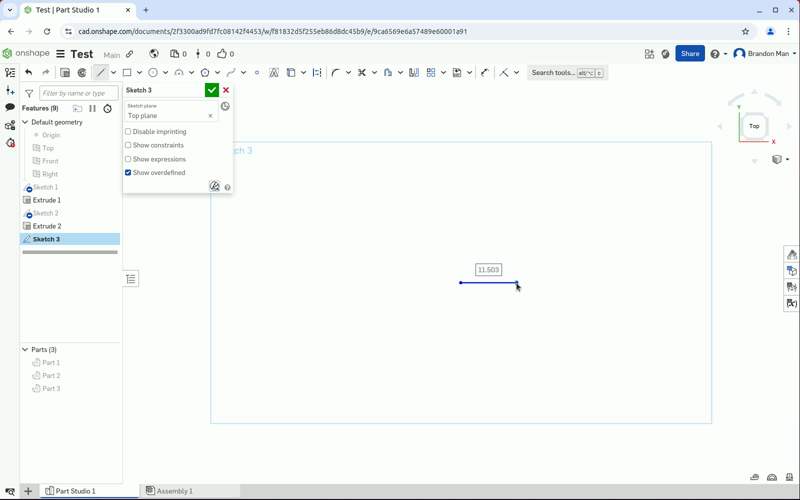
key(a)
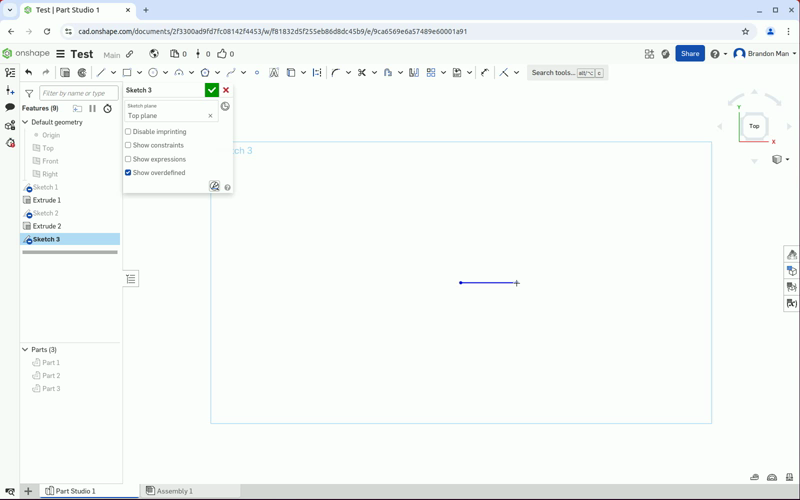
mouse_move(516, 282)
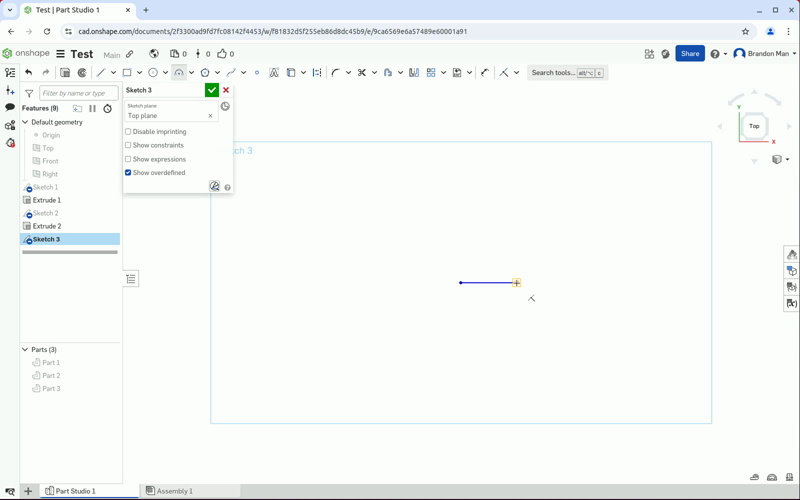
click(516, 282)
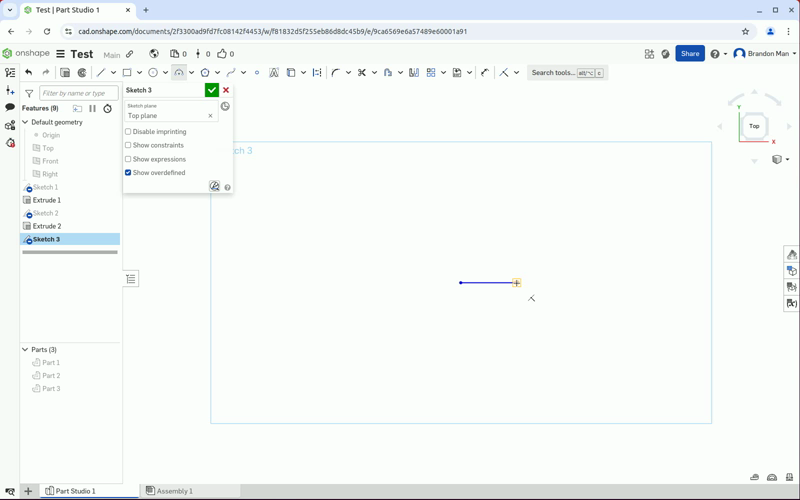
key_down(shift)
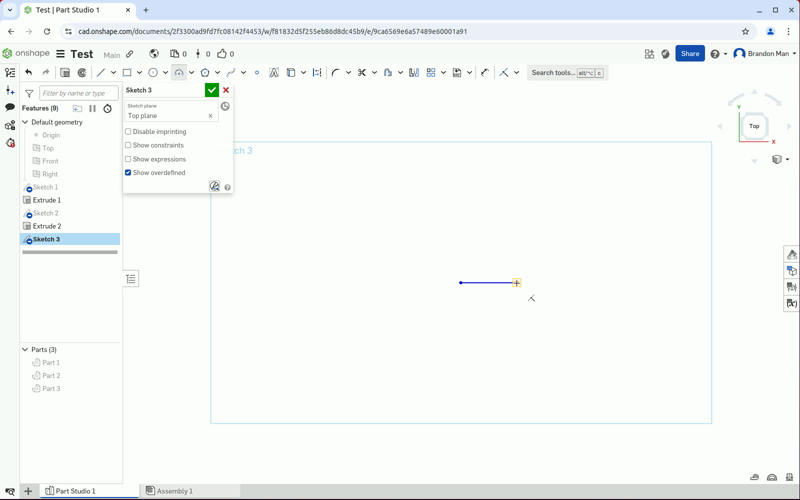
mouse_move(551, 255)
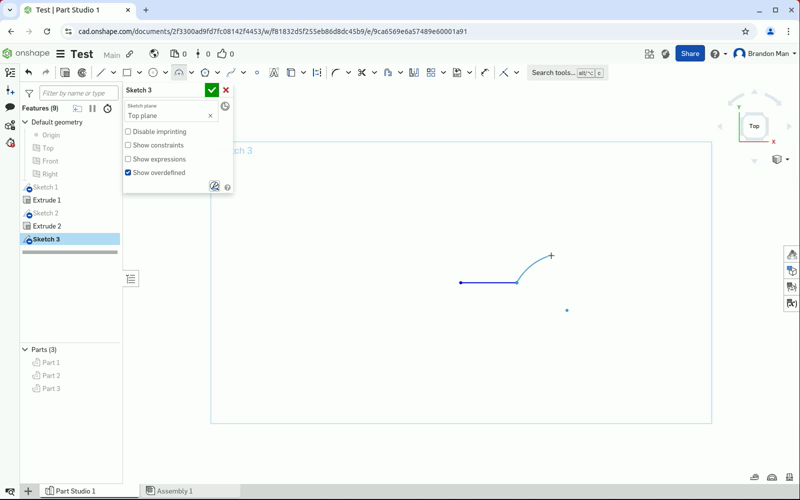
click(551, 255)
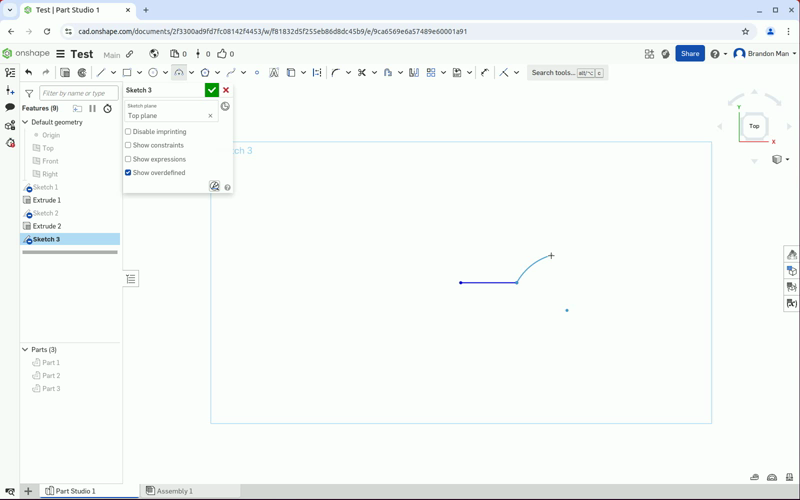
mouse_move(527, 261)
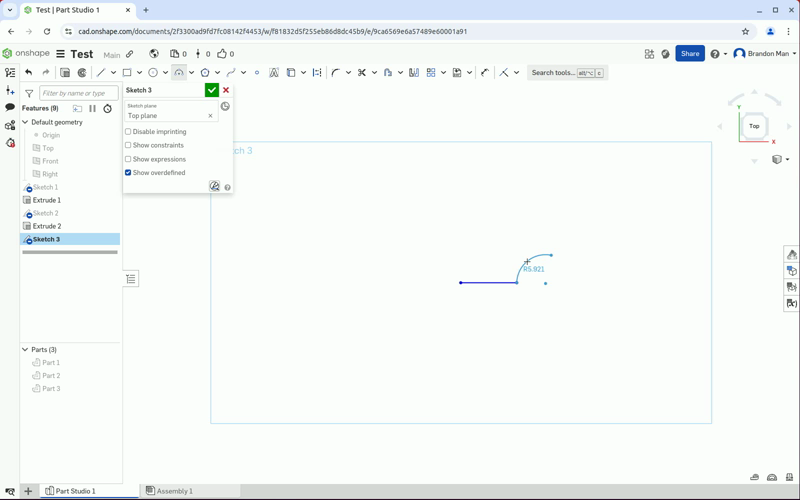
click(527, 261)
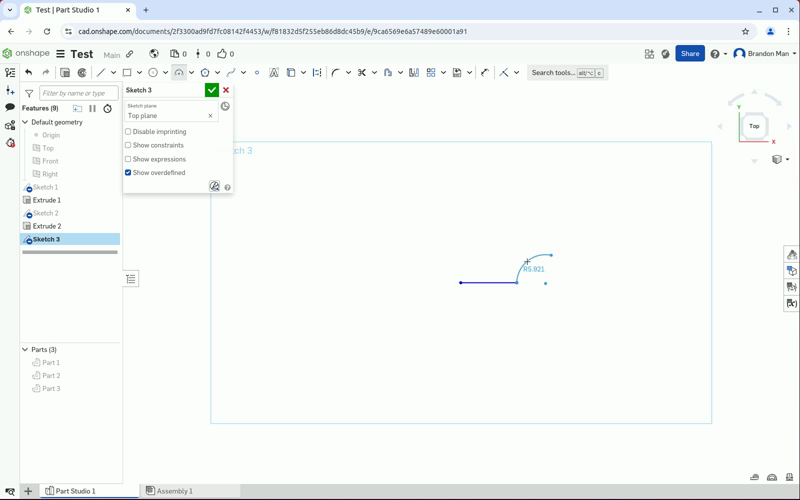
key_up(shift)
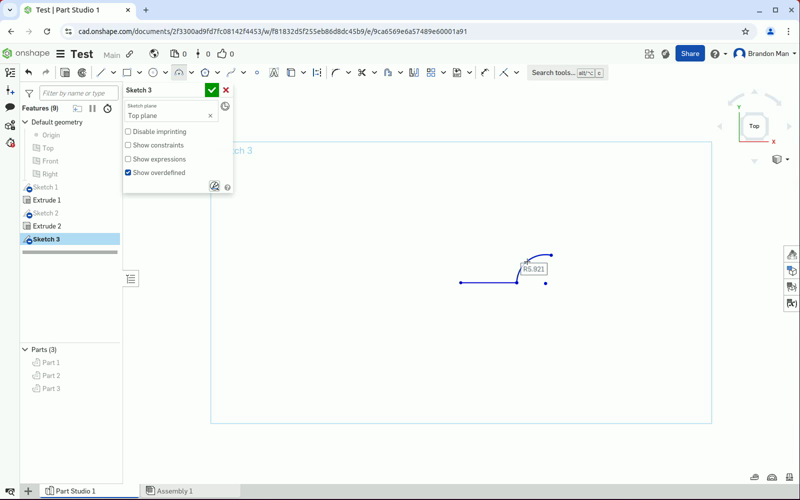
key(esc)
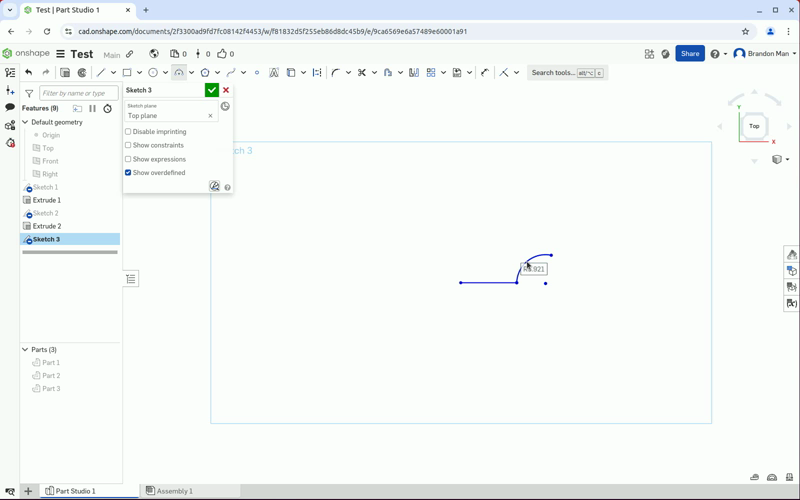
key(l)
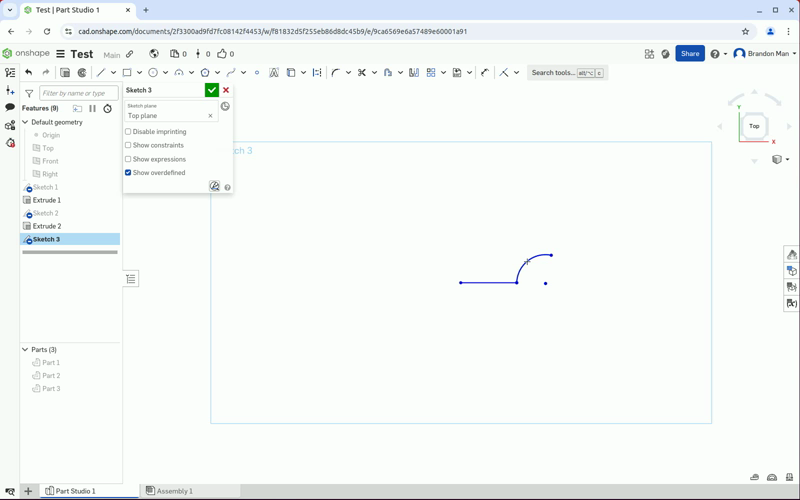
mouse_move(551, 255)
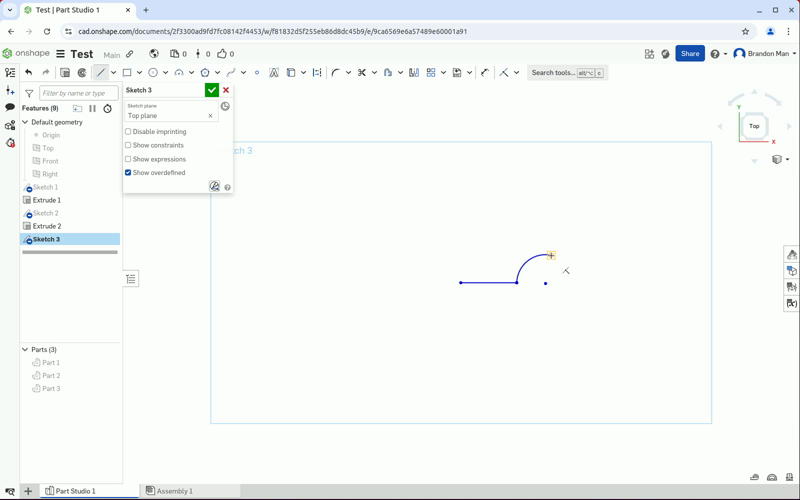
click(551, 255)
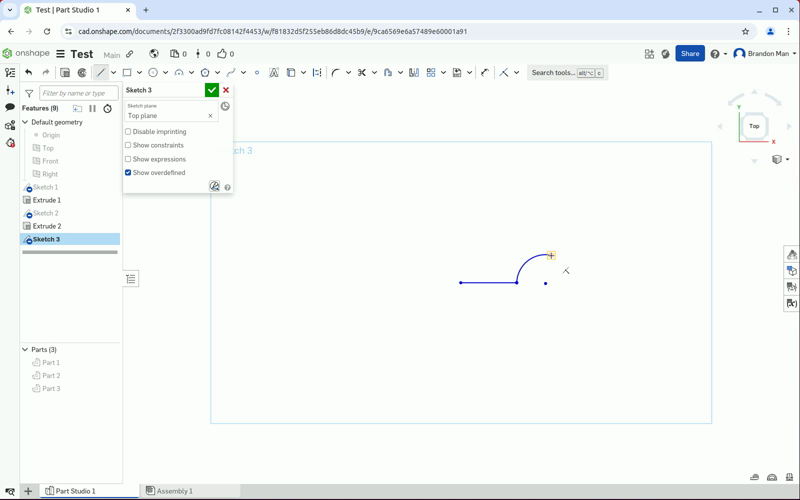
key_down(shift)
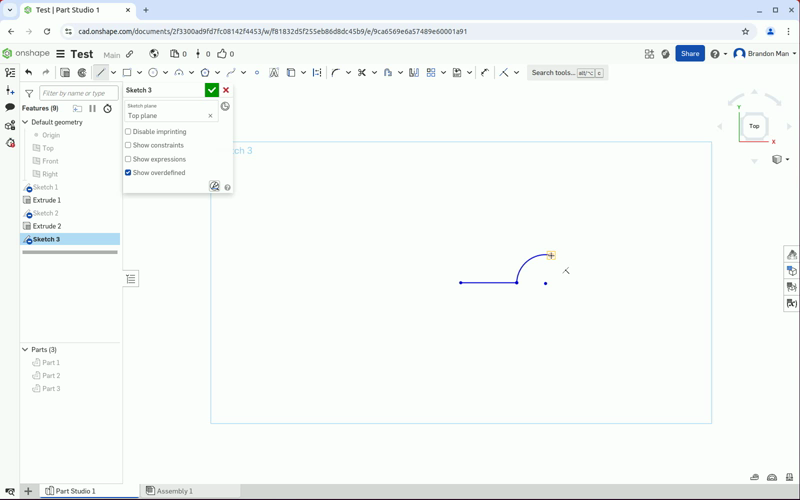
mouse_move(460, 236)
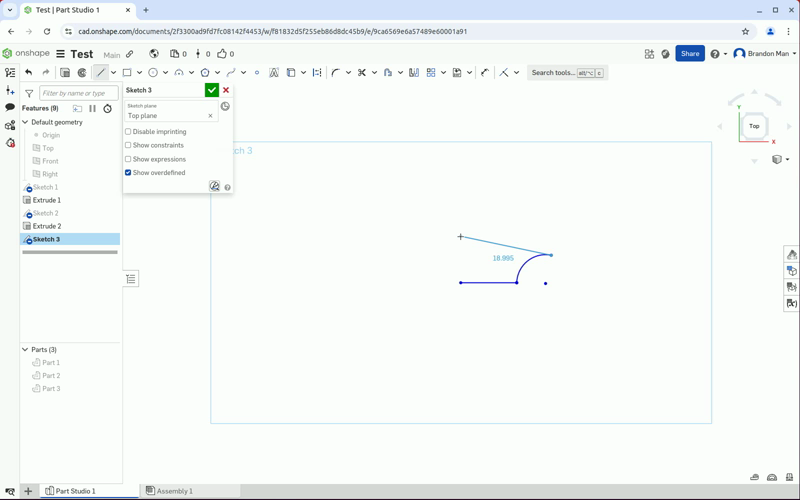
click(460, 236)
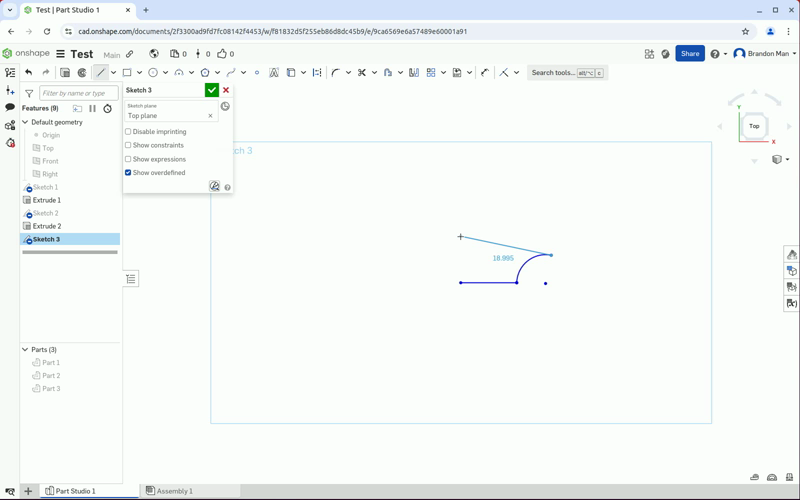
key_up(shift)
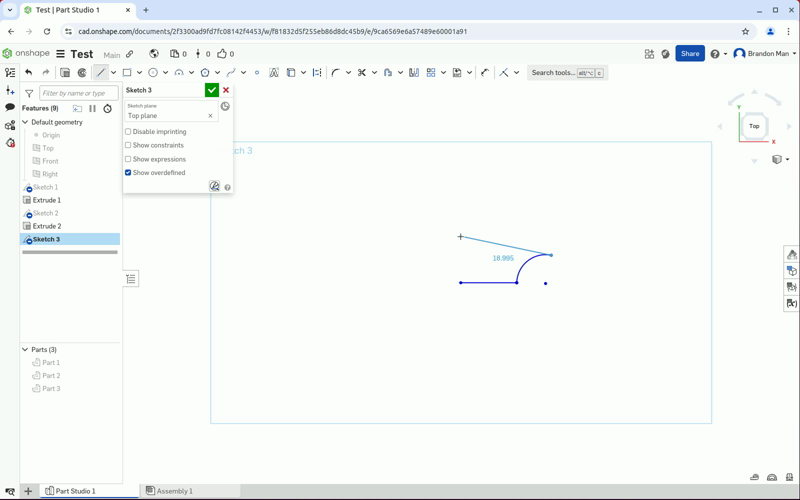
mouse_move(490, 236)
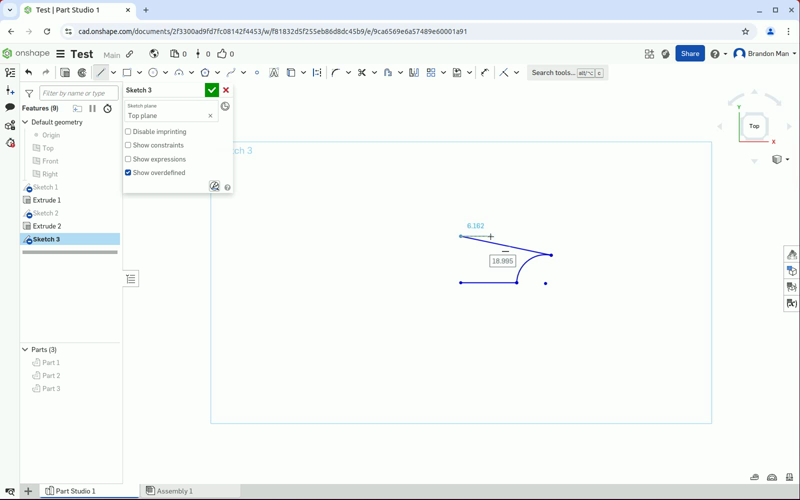
key_down(shift)
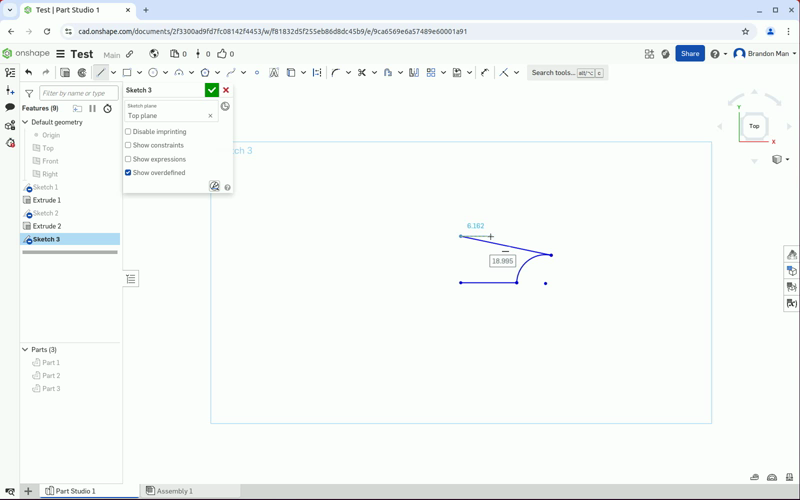
mouse_move(460, 282)
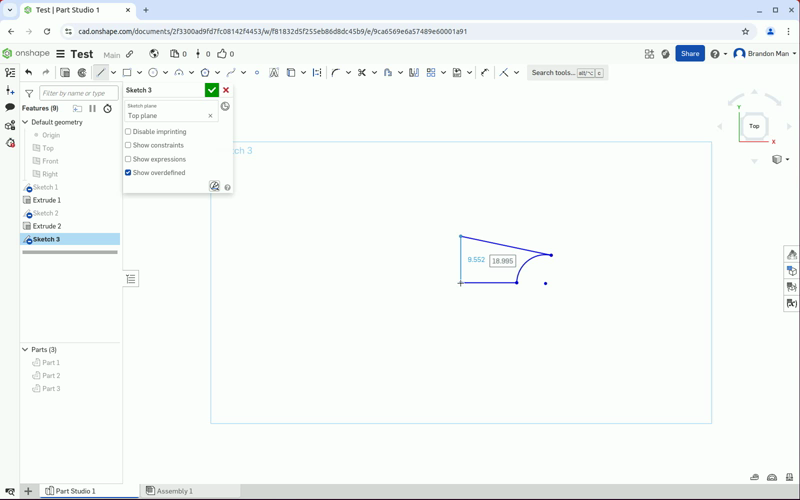
key_up(shift)
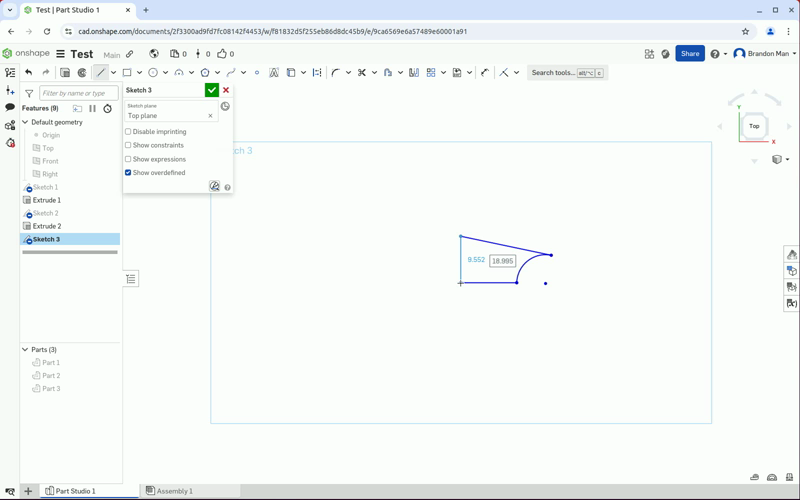
click(460, 282)
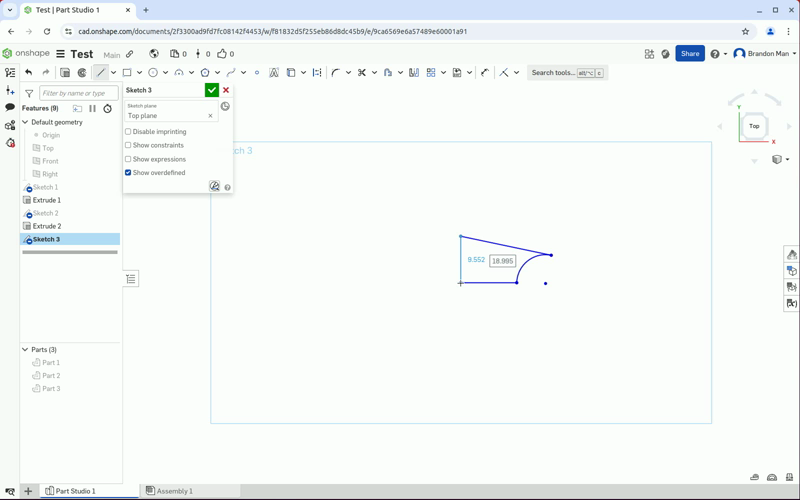
key(esc)
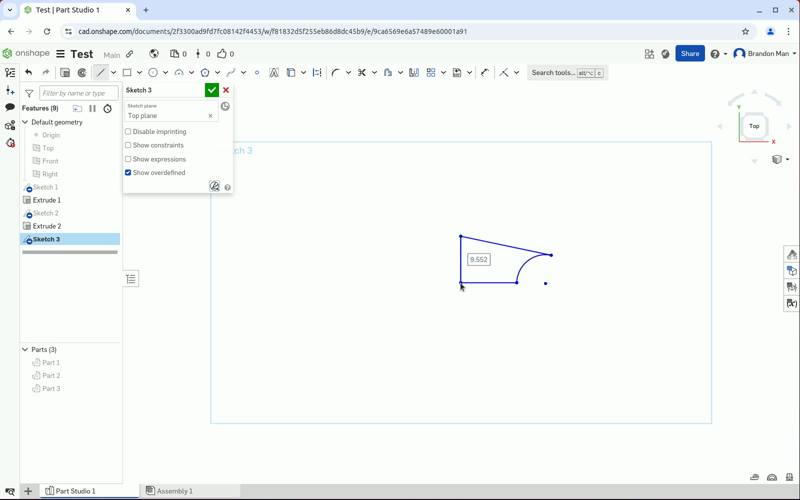
mouse_move(510, 256)
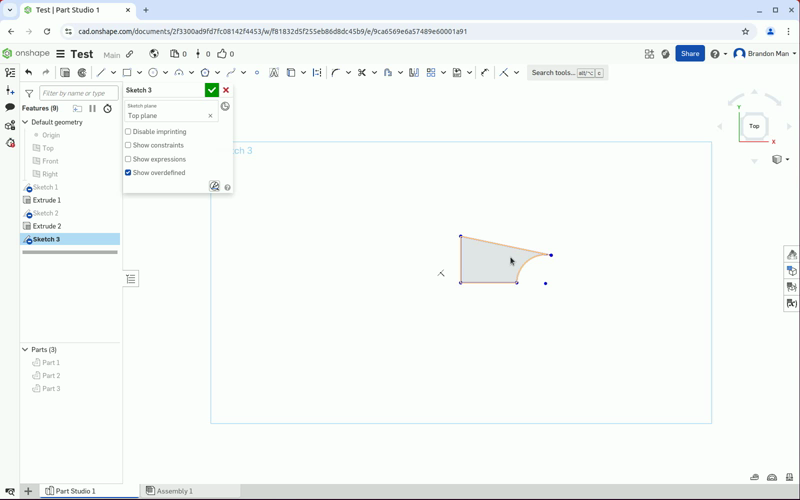
click(510, 256)
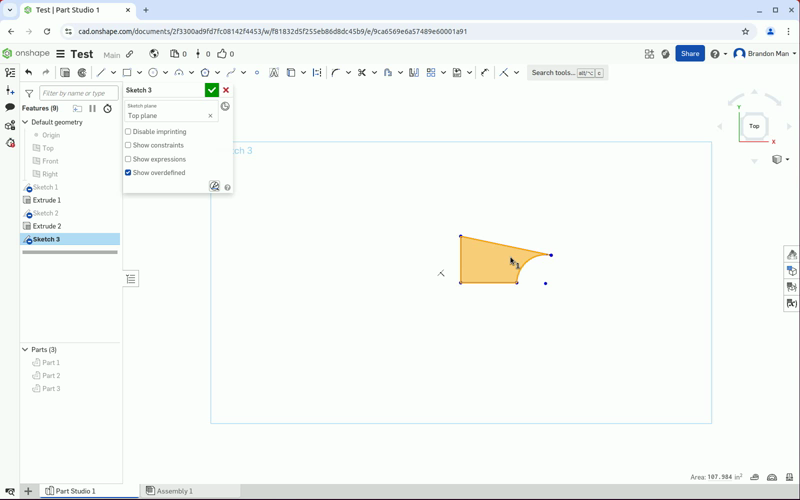
mouse_move(73, 352)
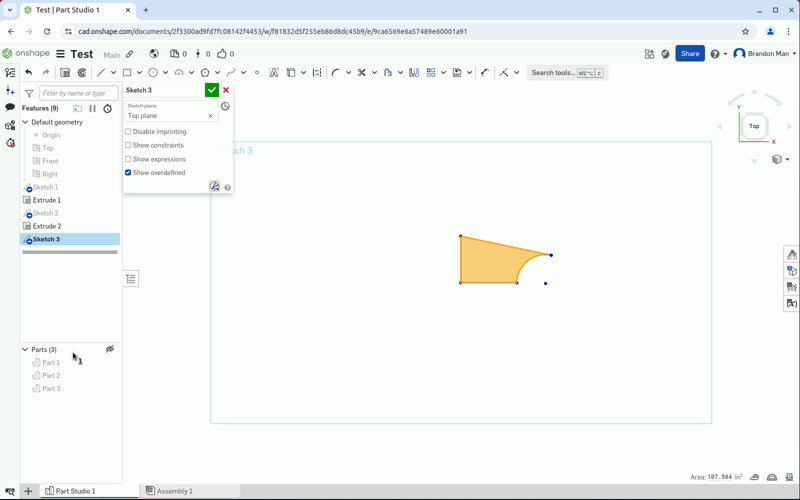
key(shift+y)
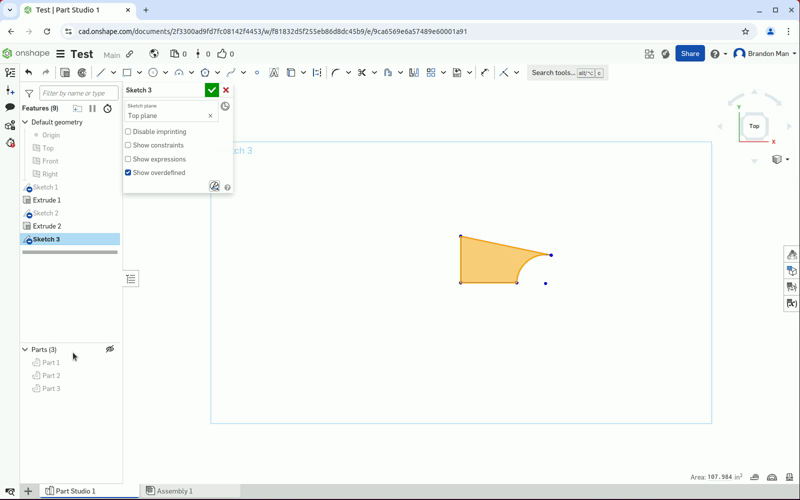
key(shift+e)
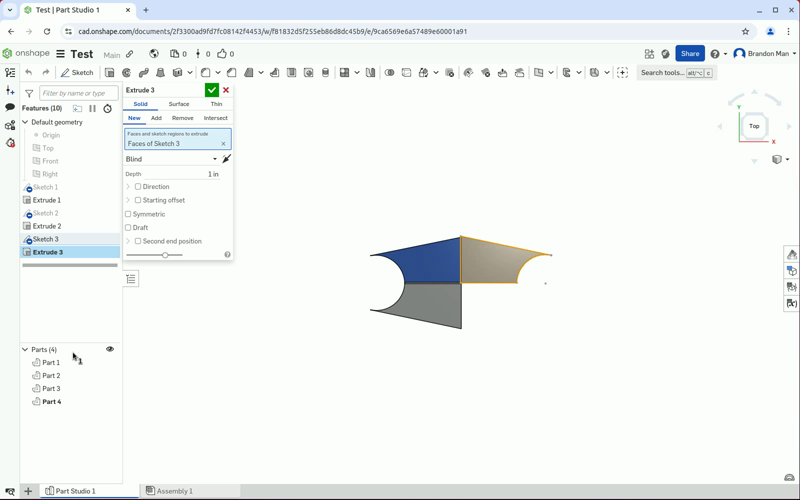
mouse_move(143, 106)
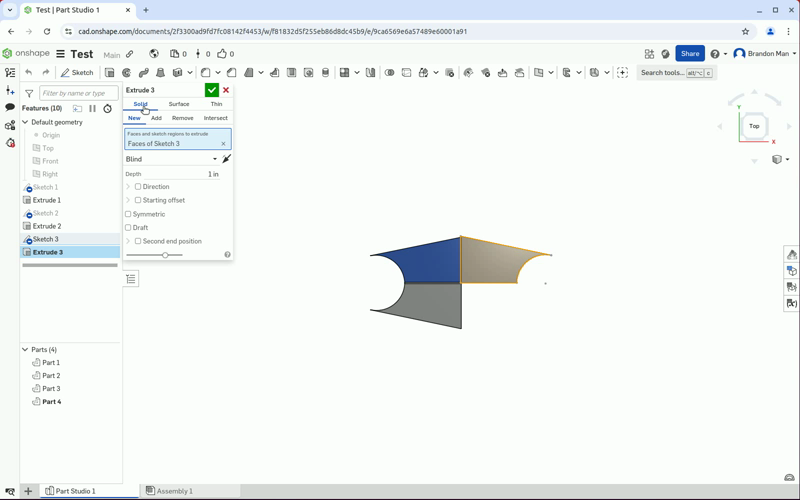
click(143, 106)
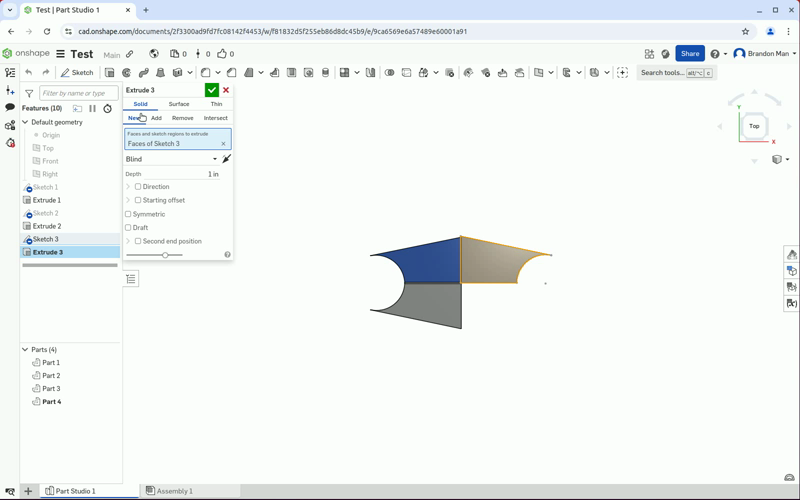
mouse_move(137, 120)
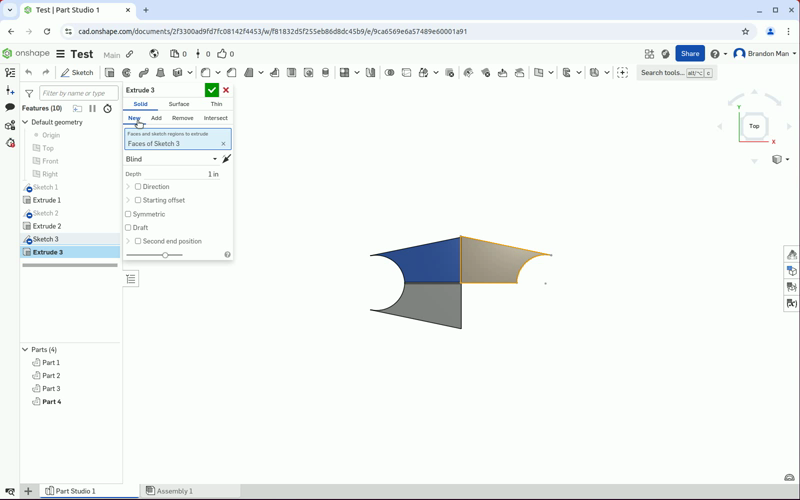
click(137, 120)
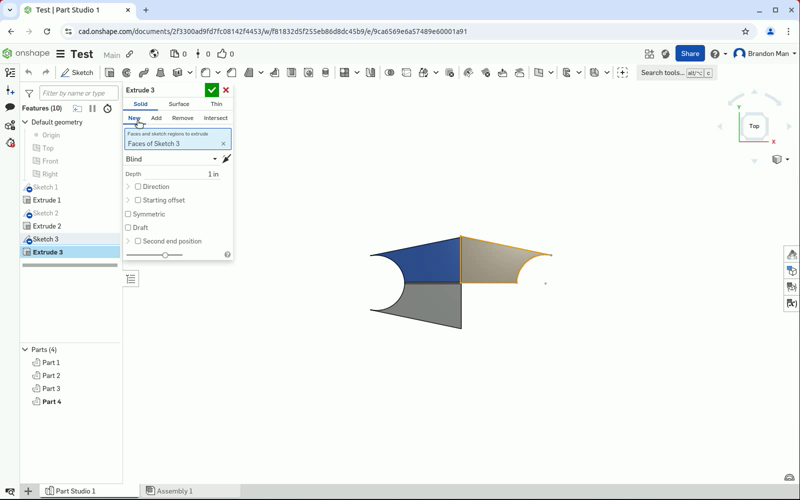
key(tab, 4)
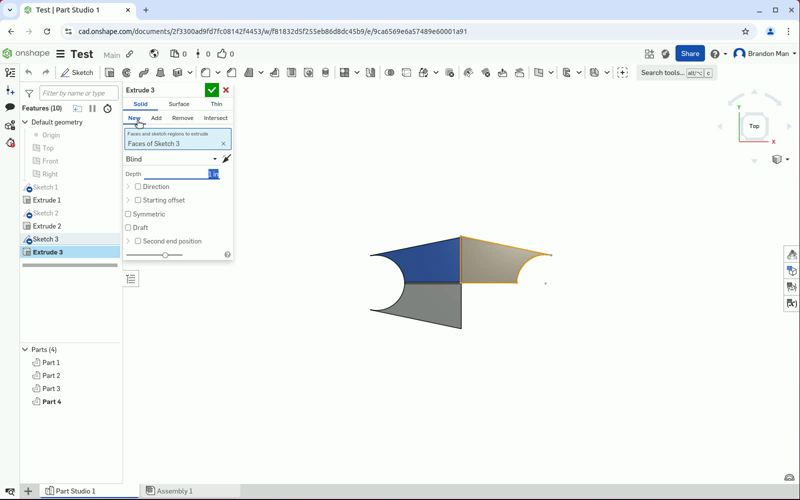
text(1.926)
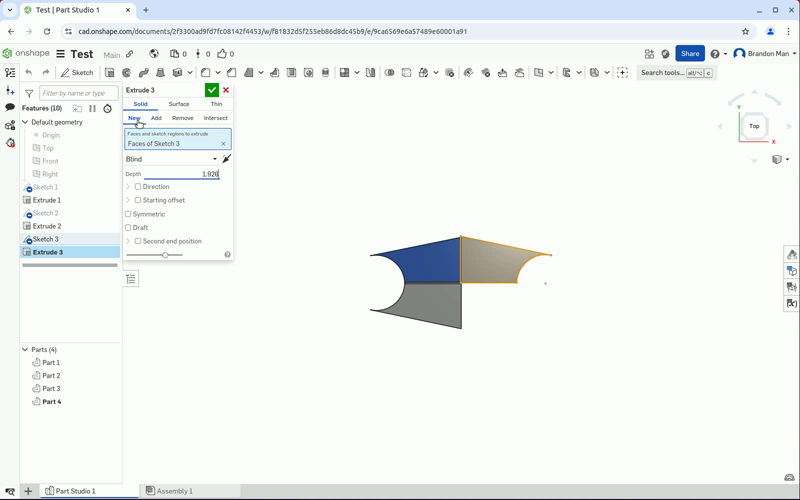
key(enter)
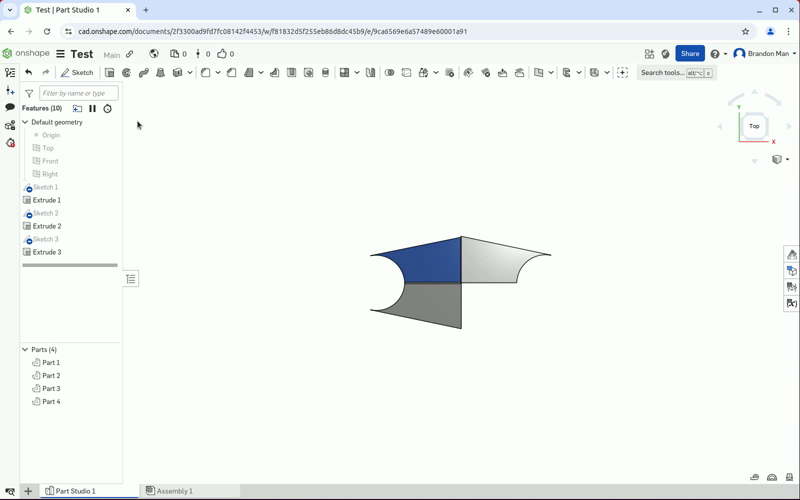
key(shift+h)
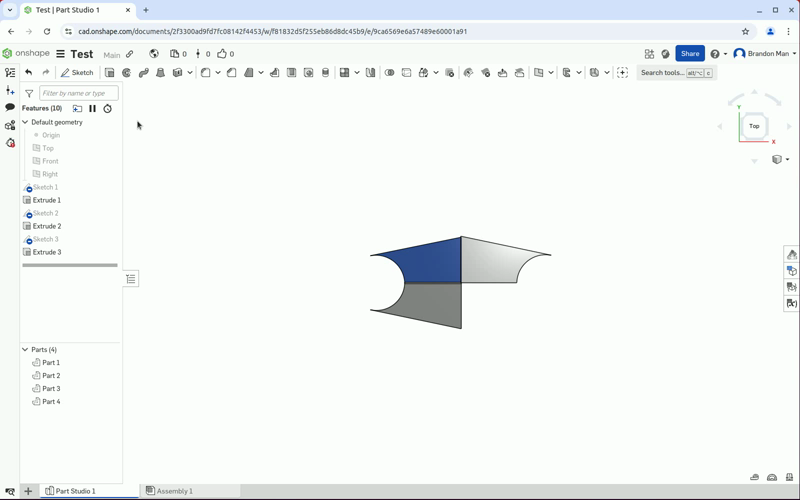
key(shift+h)
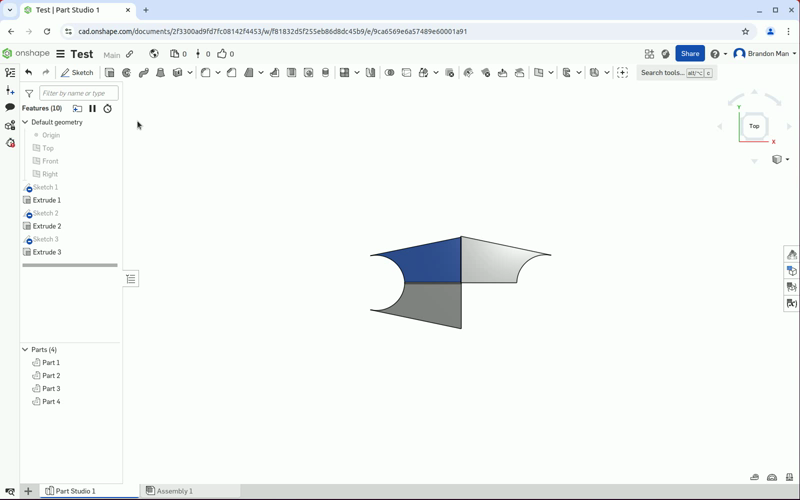
mouse_move(73, 189)
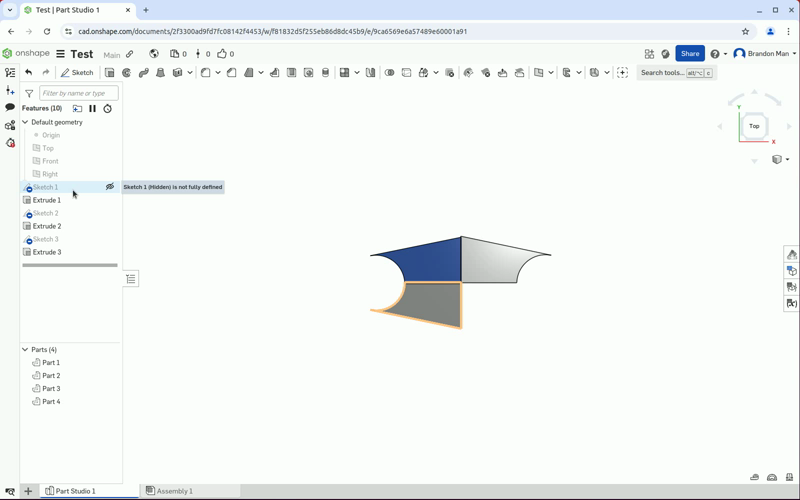
click(73, 189)
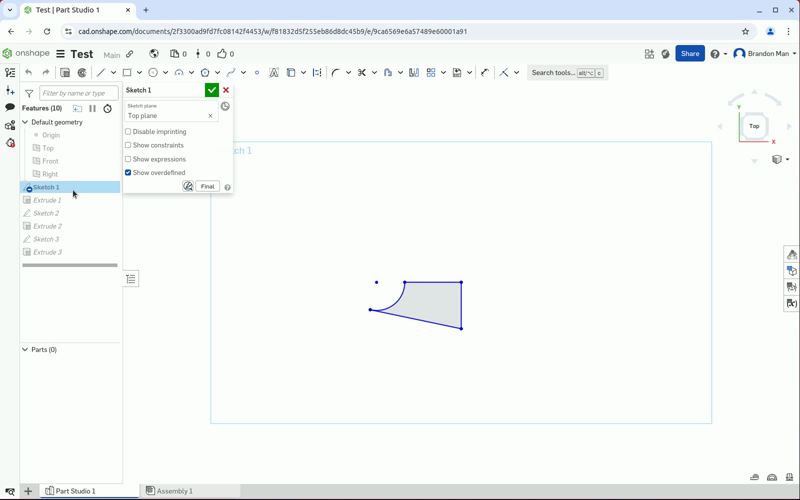
mouse_move(229, 92)
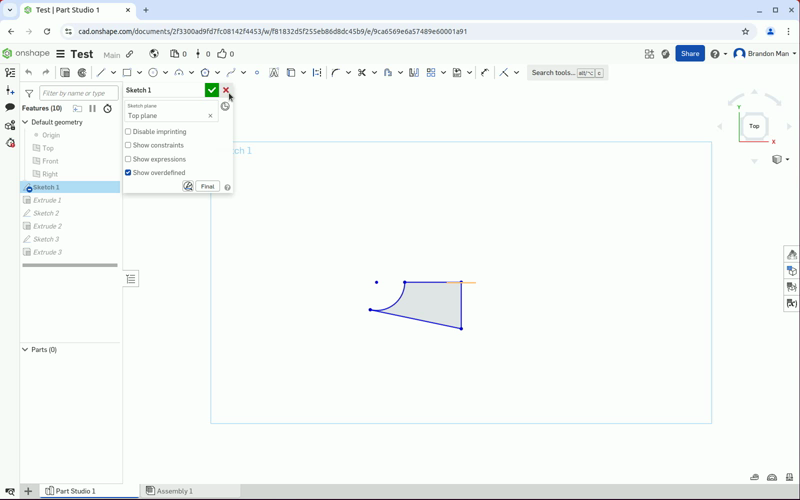
click(229, 92)
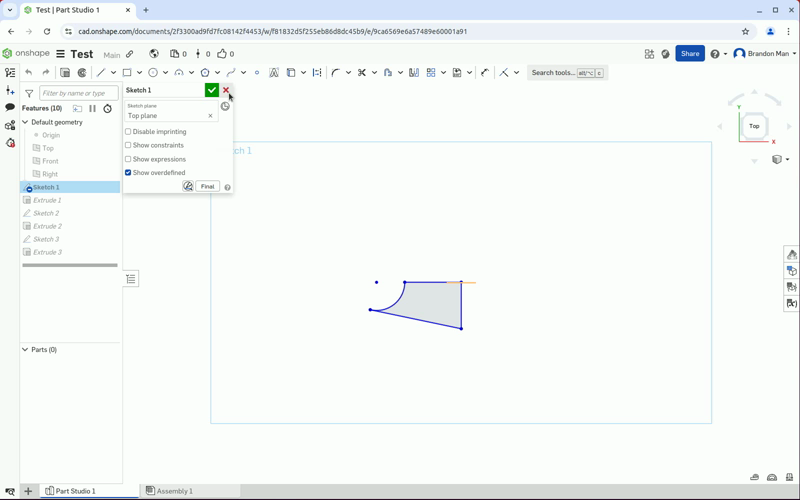
key(shift+s)
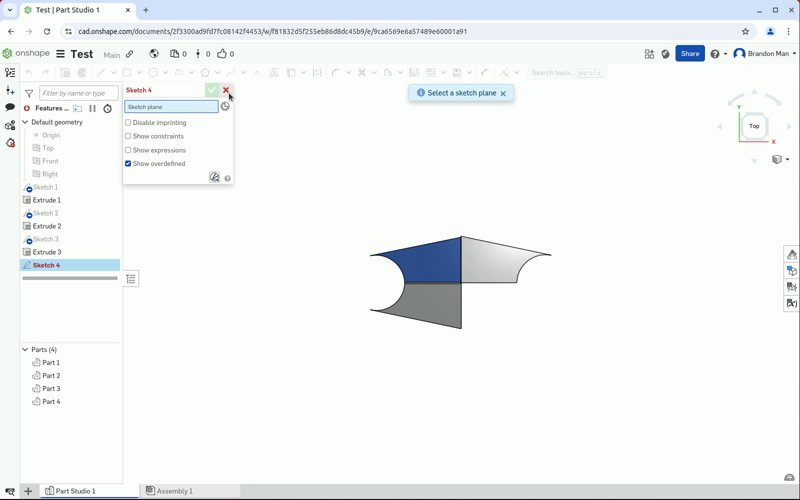
mouse_move(73, 150)
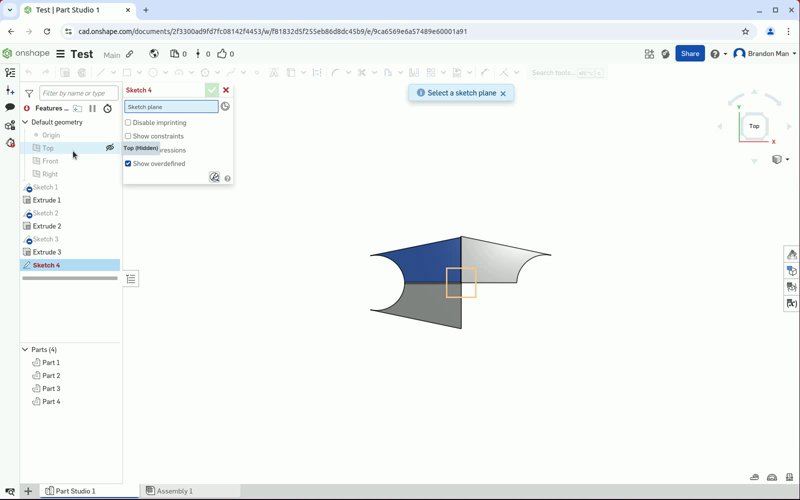
click(73, 150)
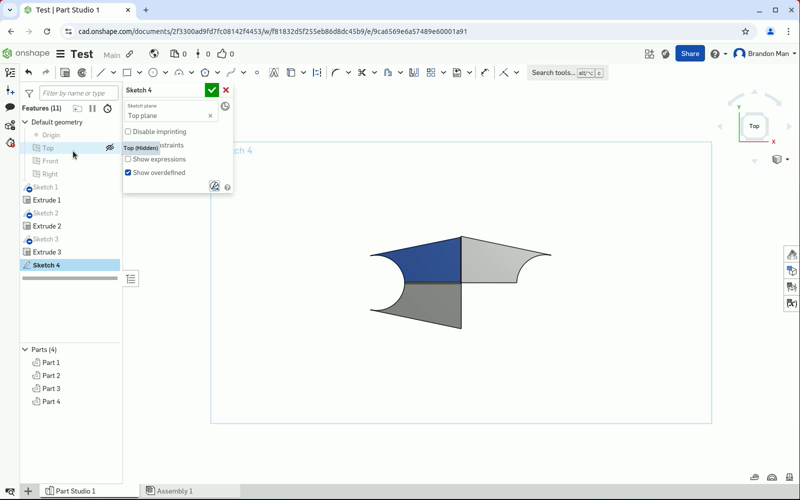
mouse_move(73, 352)
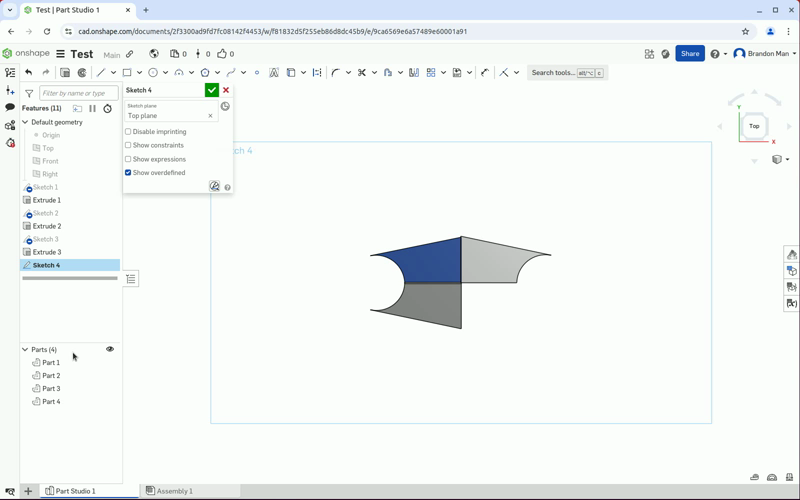
key(y)
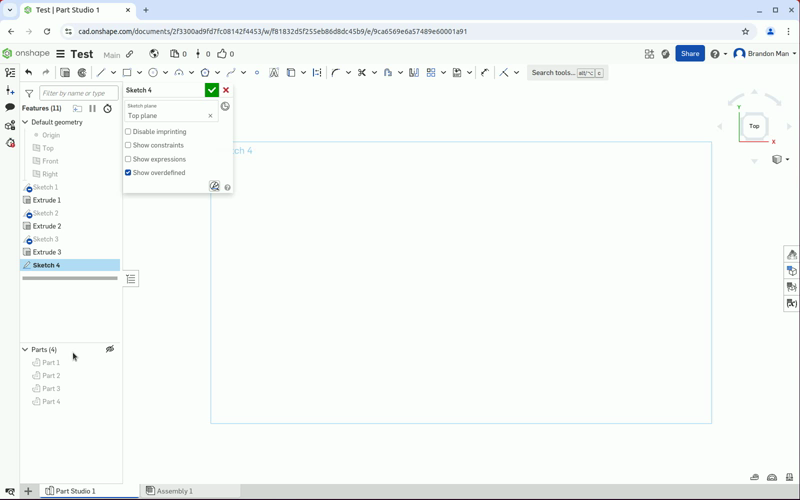
key(l)
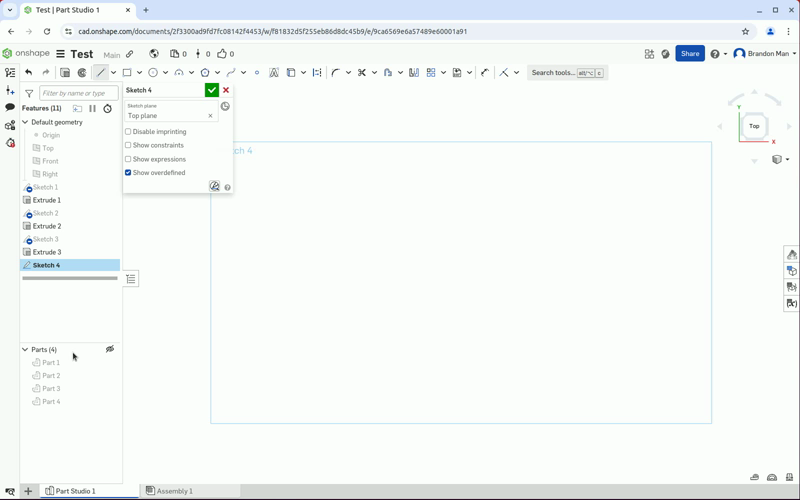
key_down(shift)
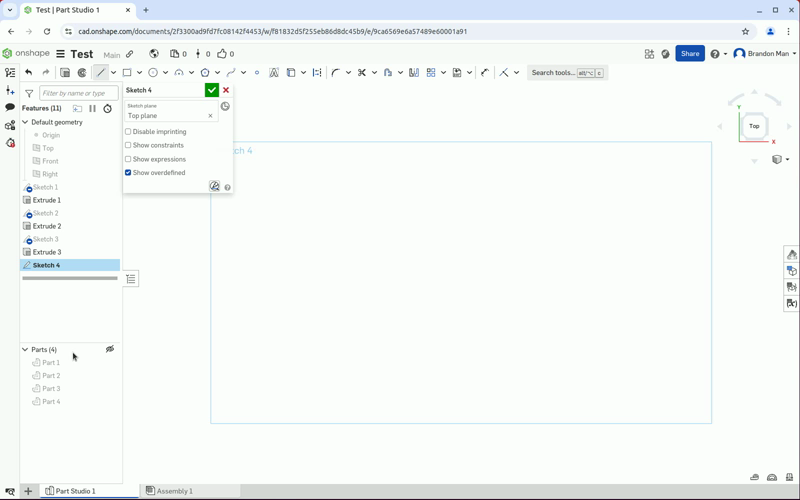
mouse_move(460, 329)
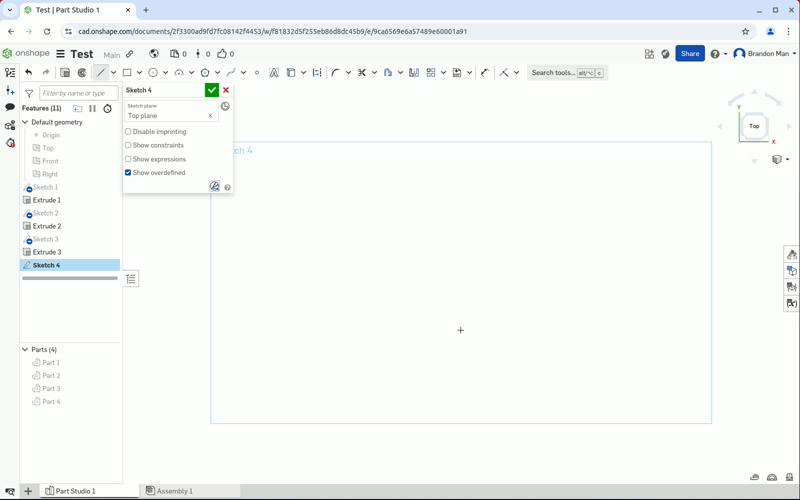
click(460, 329)
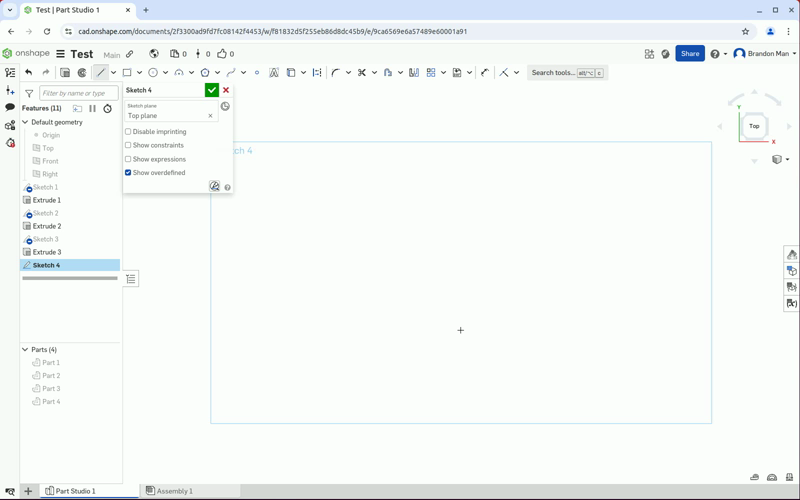
key_up(shift)
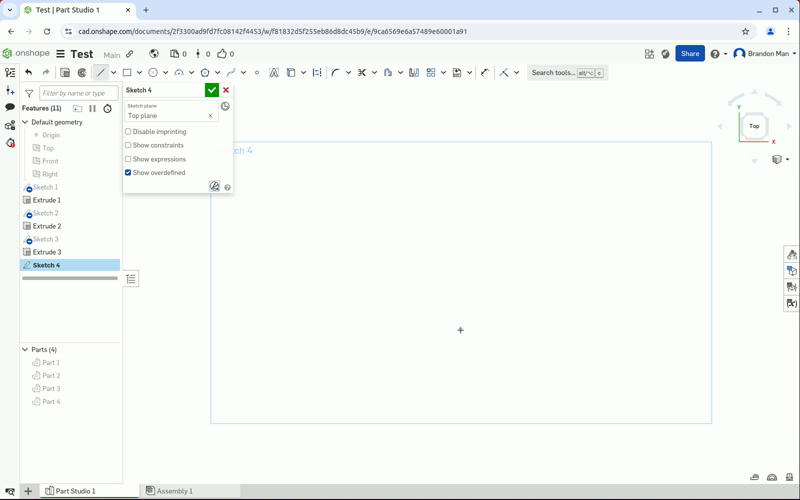
key_down(shift)
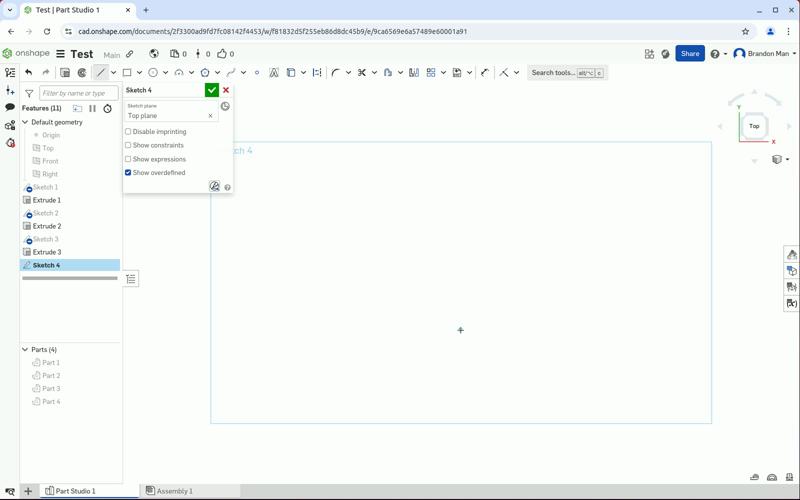
mouse_move(551, 310)
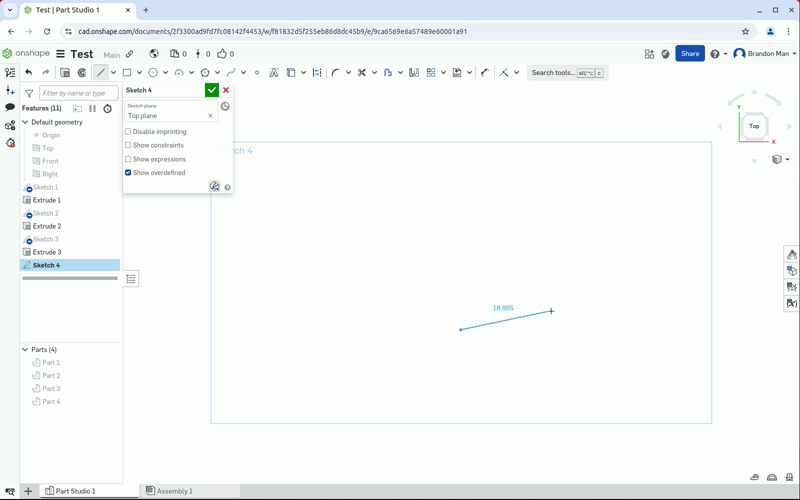
click(551, 310)
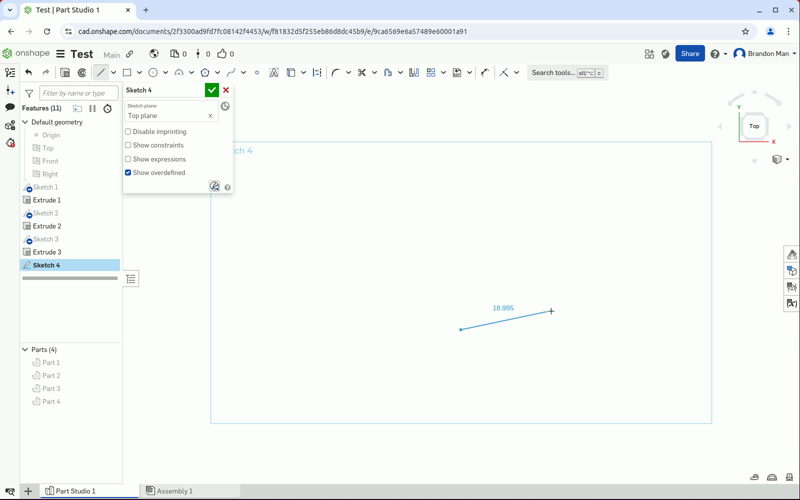
key_up(shift)
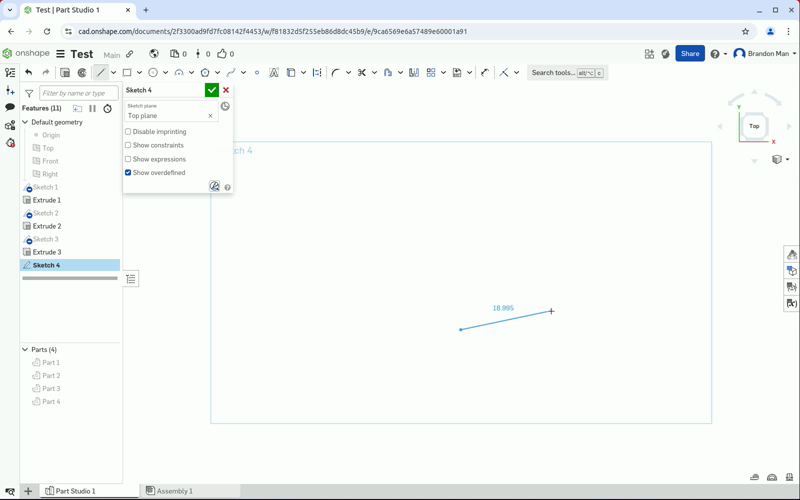
key(esc)
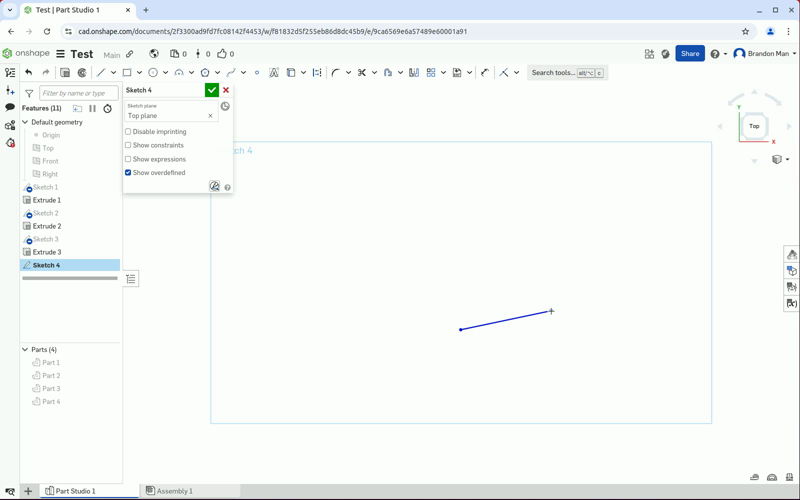
key(a)
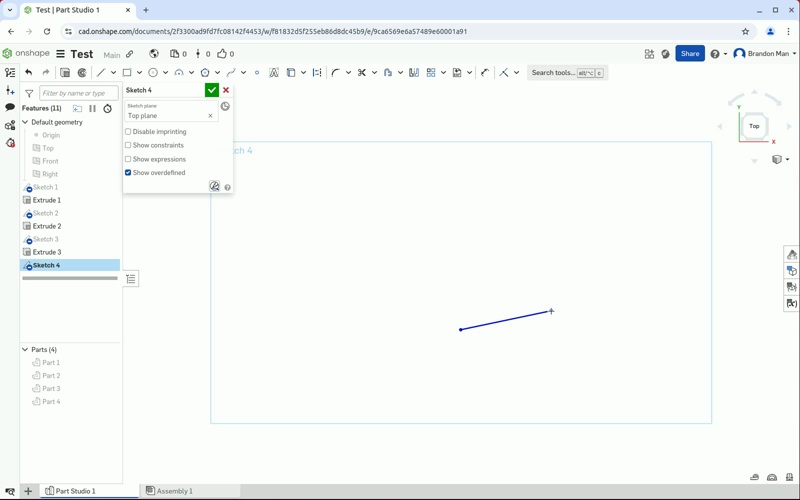
mouse_move(551, 310)
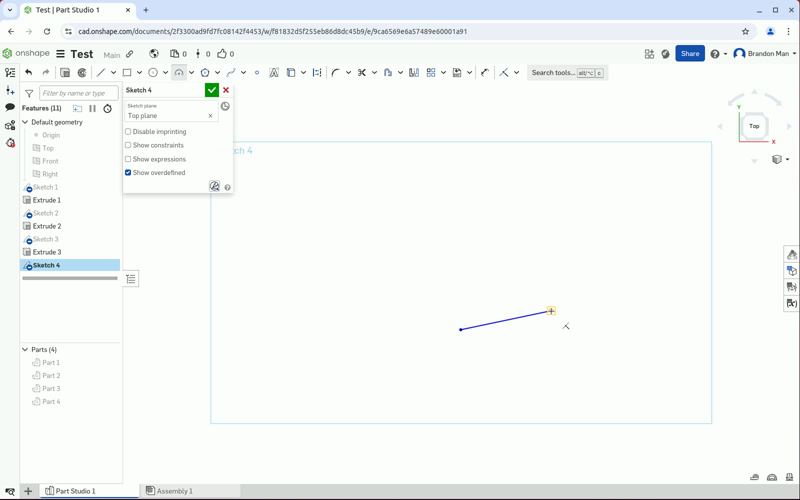
click(551, 310)
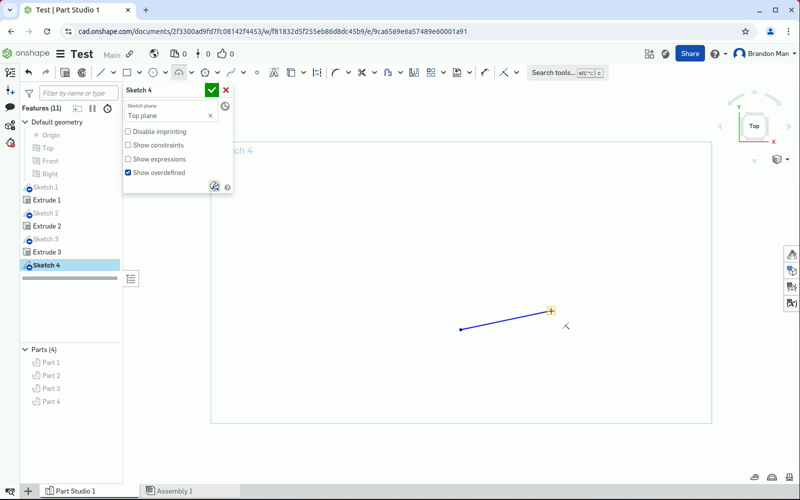
key_down(shift)
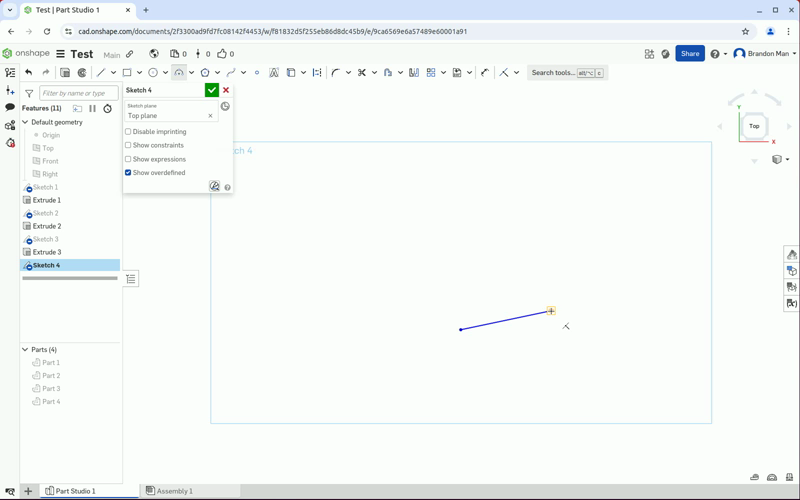
mouse_move(516, 282)
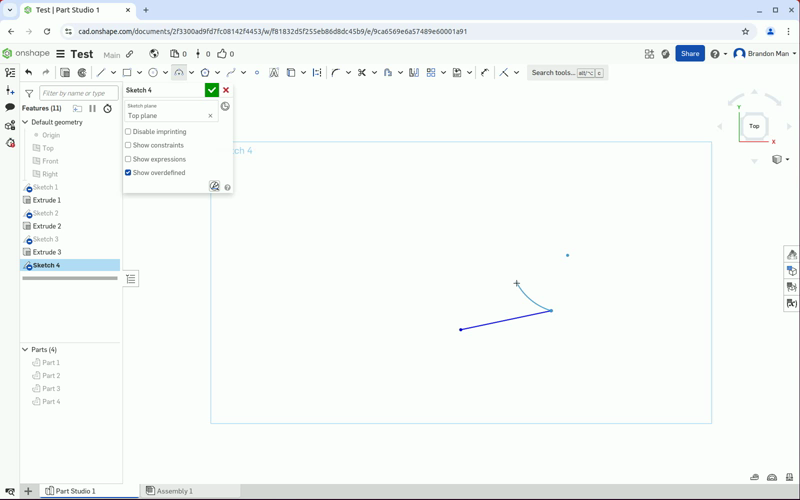
click(516, 282)
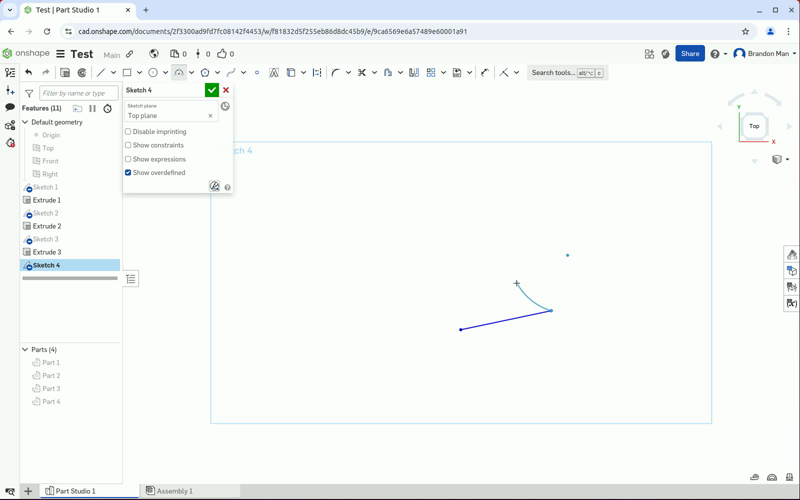
mouse_move(527, 305)
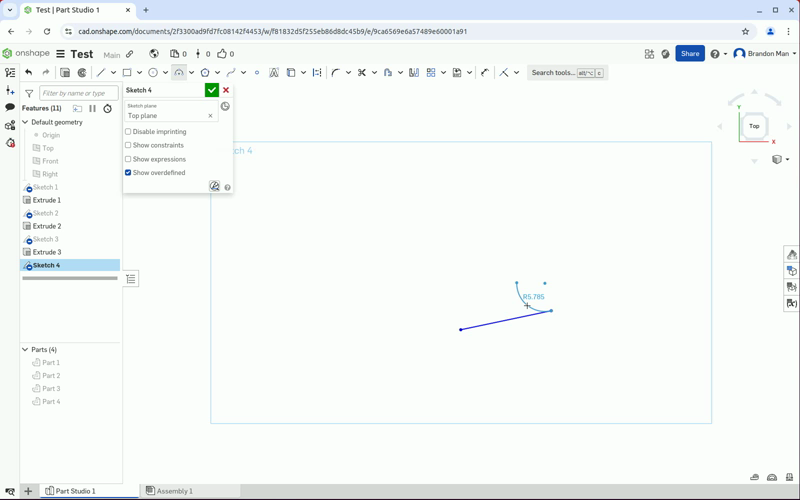
click(527, 305)
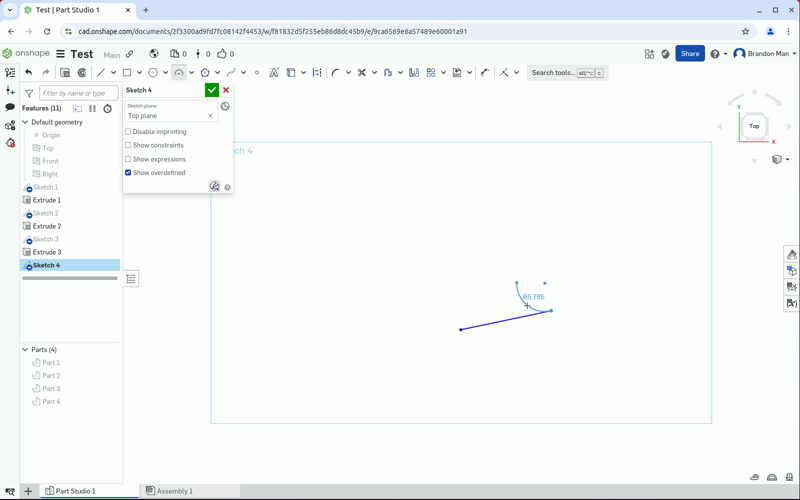
key_up(shift)
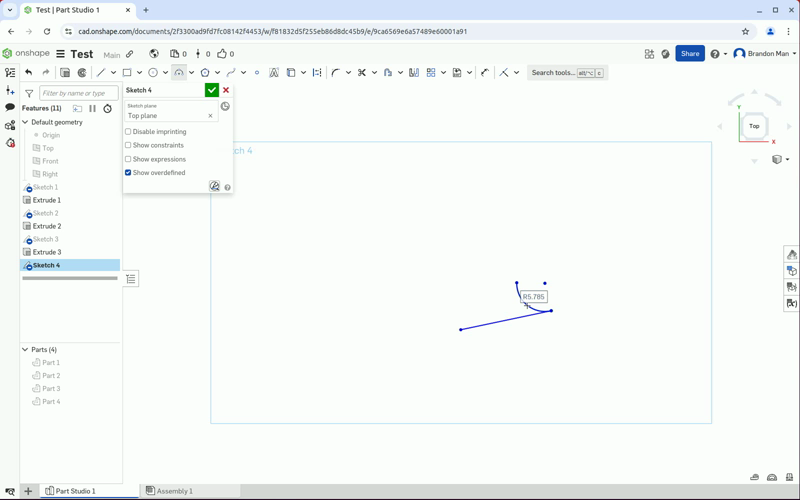
key(esc)
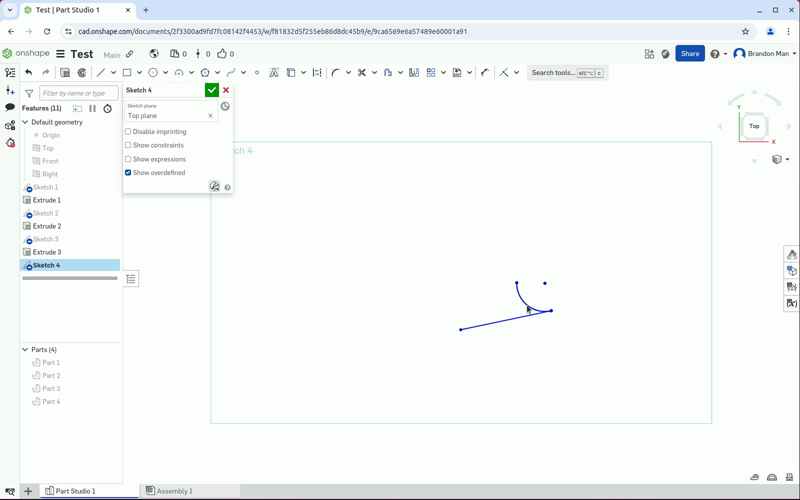
key(l)
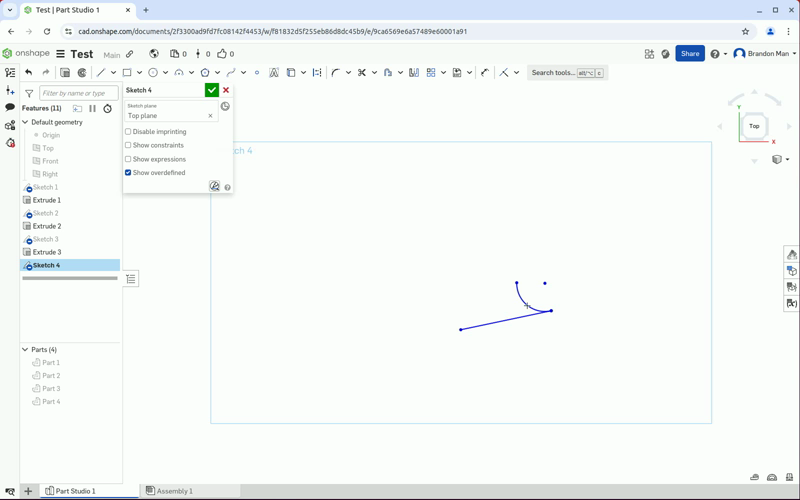
mouse_move(516, 282)
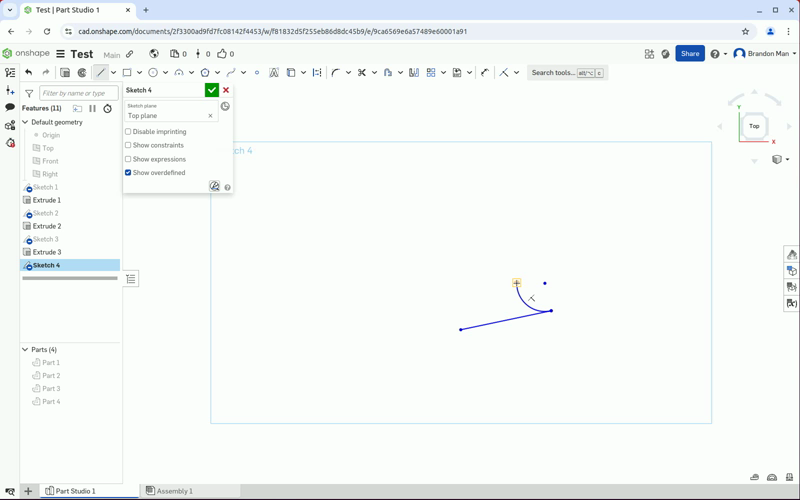
click(516, 282)
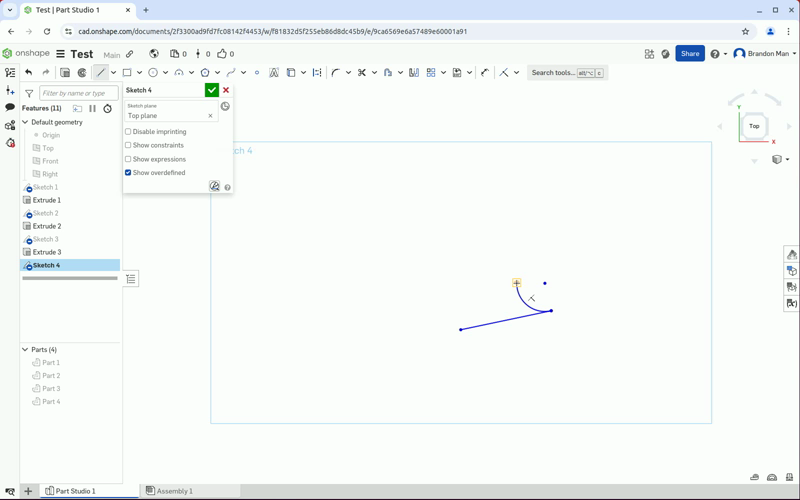
key_down(shift)
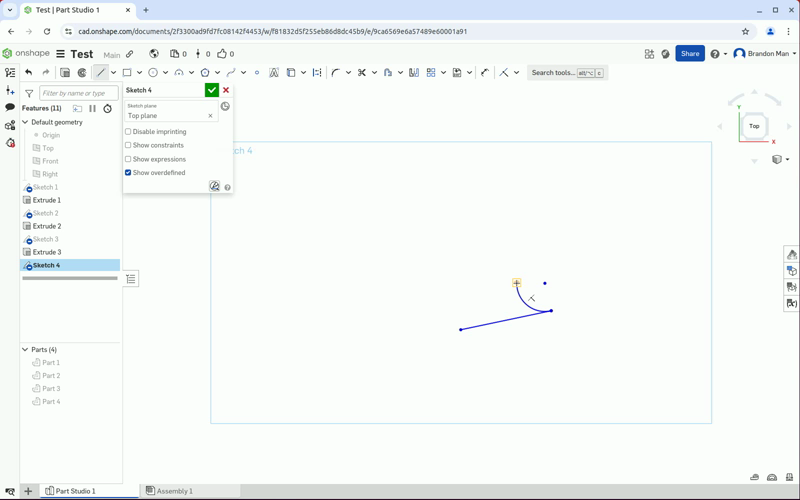
mouse_move(546, 282)
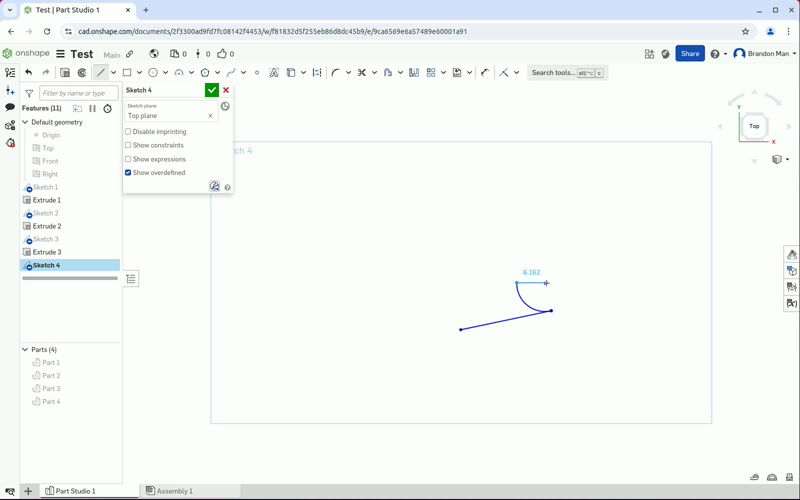
mouse_move(460, 282)
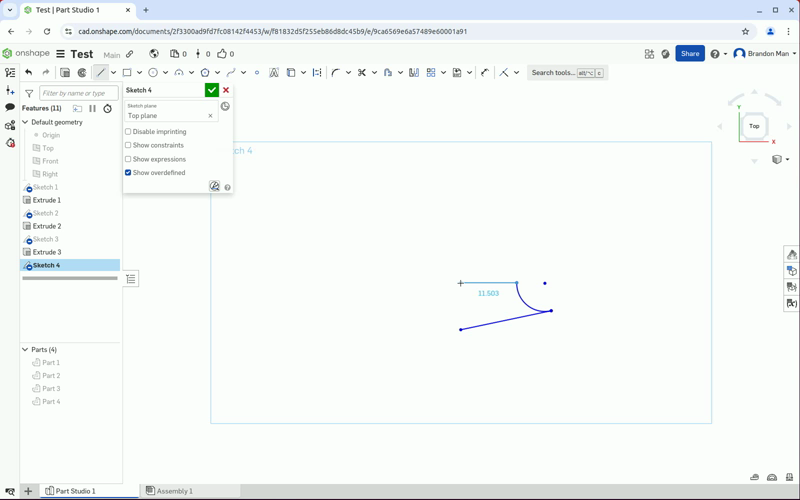
click(460, 282)
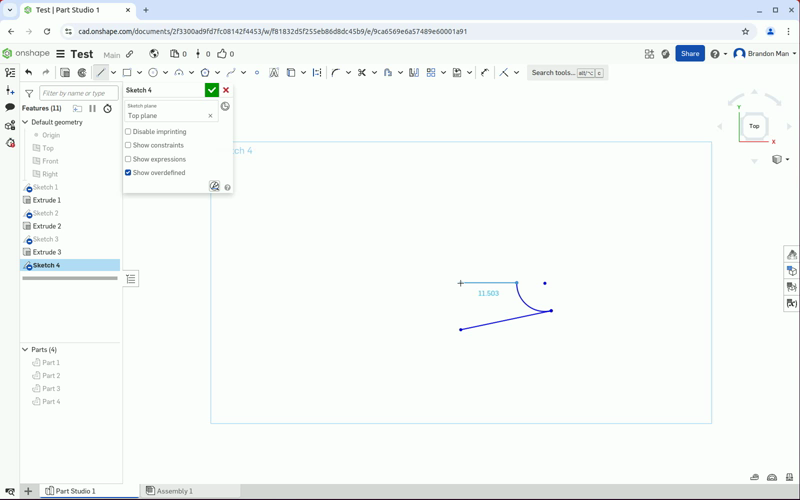
key_up(shift)
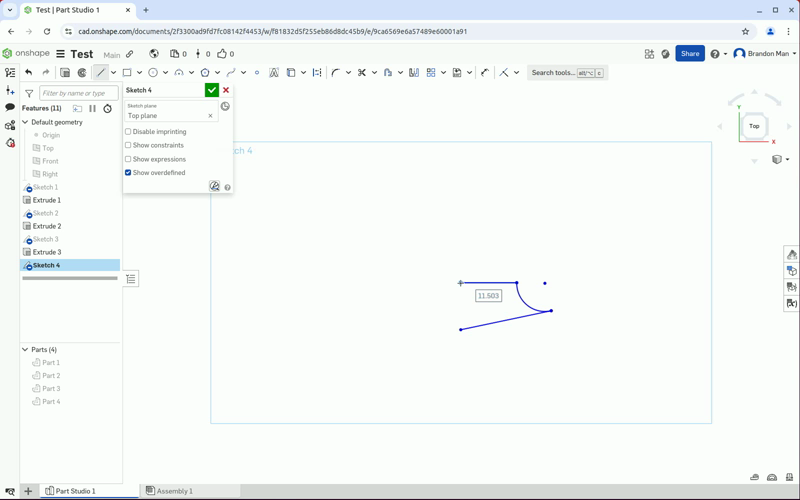
mouse_move(490, 282)
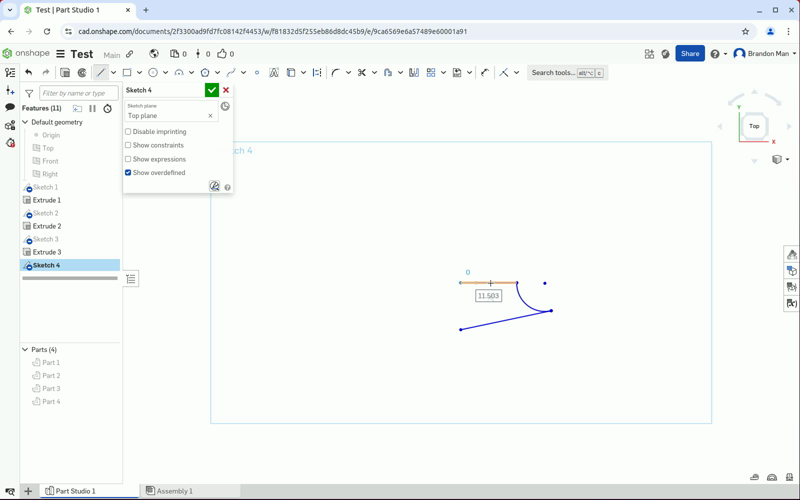
key_down(shift)
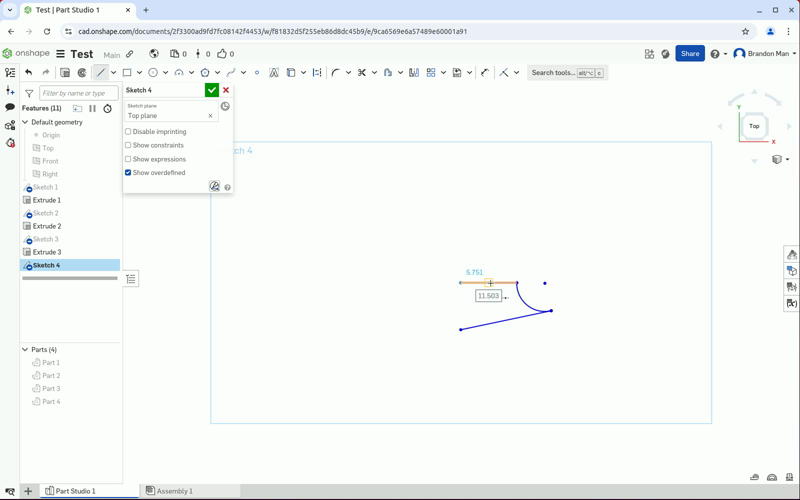
mouse_move(460, 329)
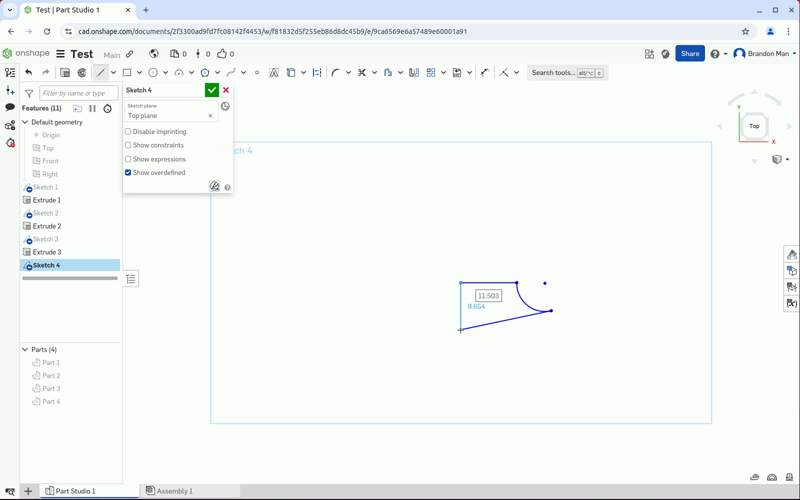
key_up(shift)
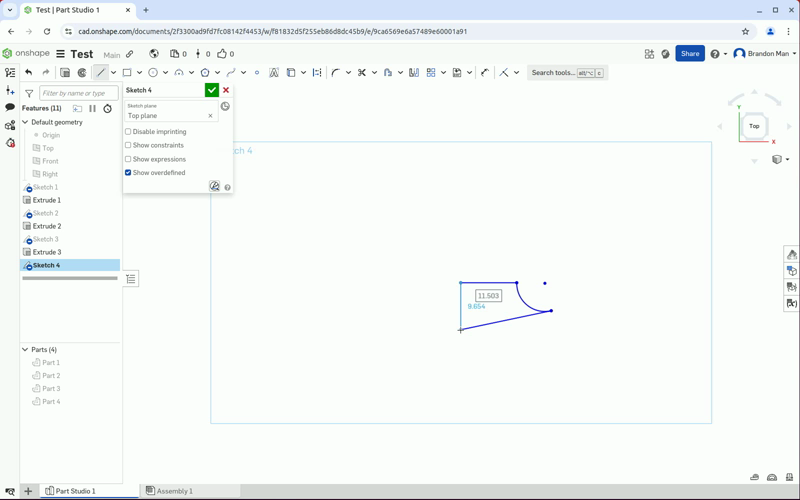
click(460, 329)
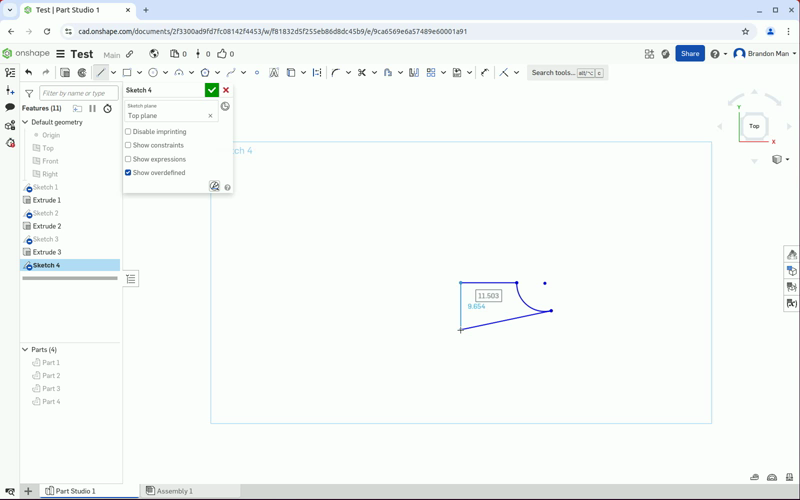
key(esc)
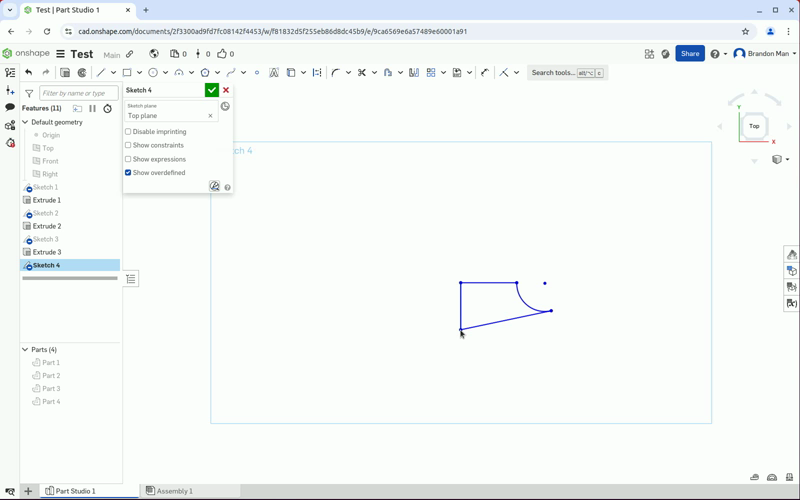
mouse_move(502, 291)
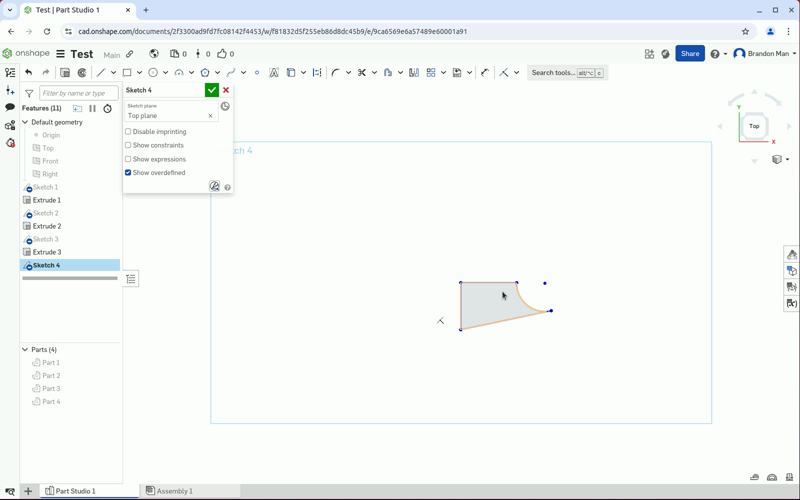
click(502, 291)
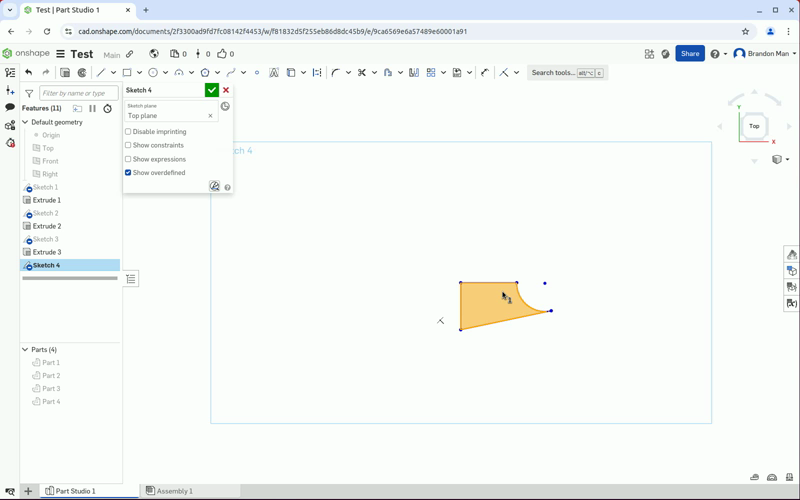
mouse_move(73, 352)
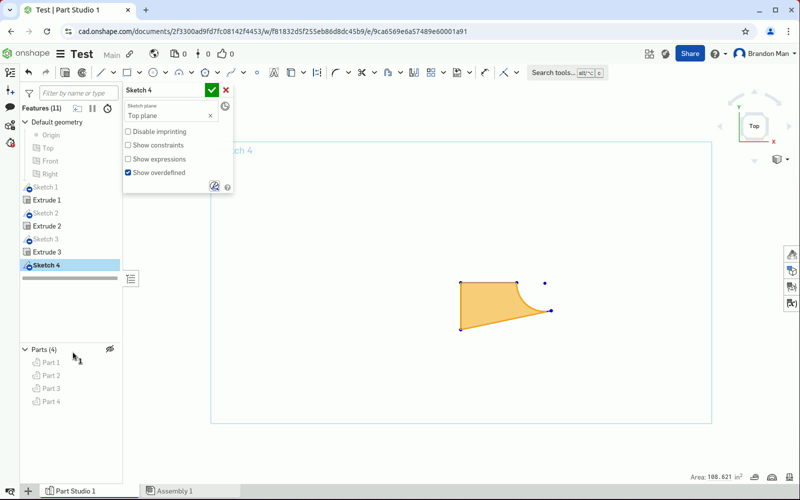
key(shift+y)
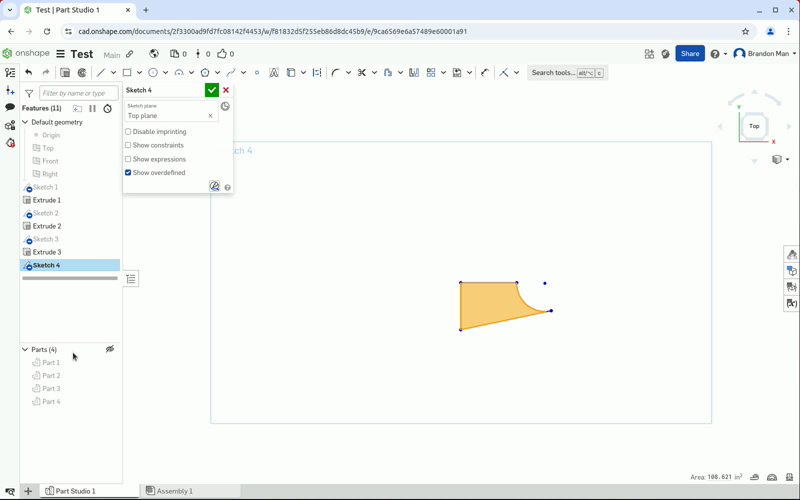
key(shift+e)
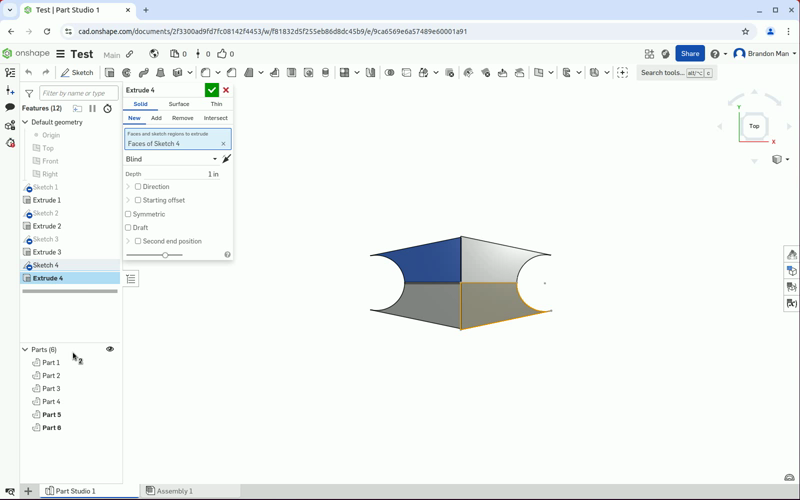
mouse_move(143, 106)
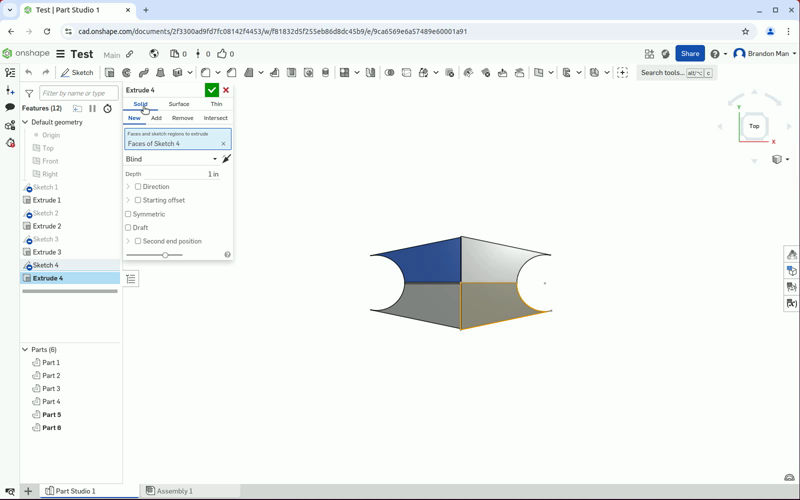
click(143, 106)
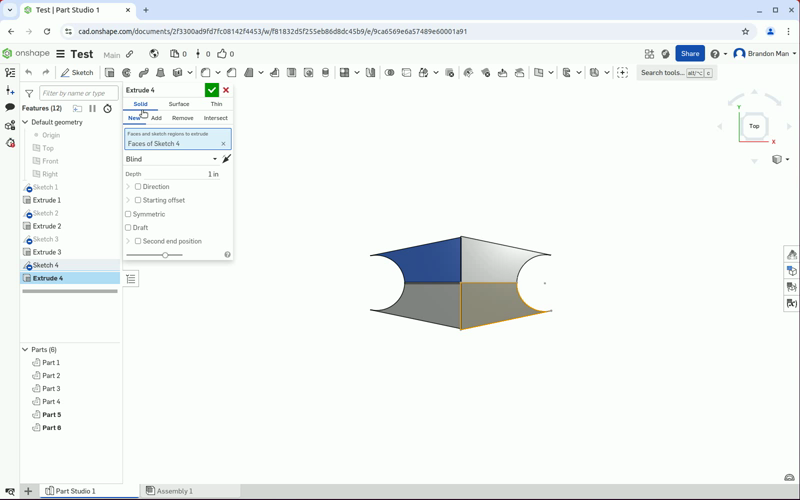
mouse_move(137, 120)
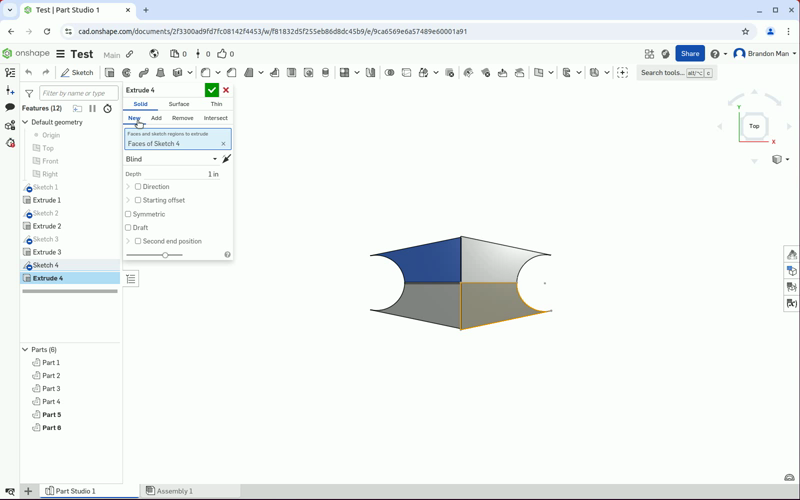
click(137, 120)
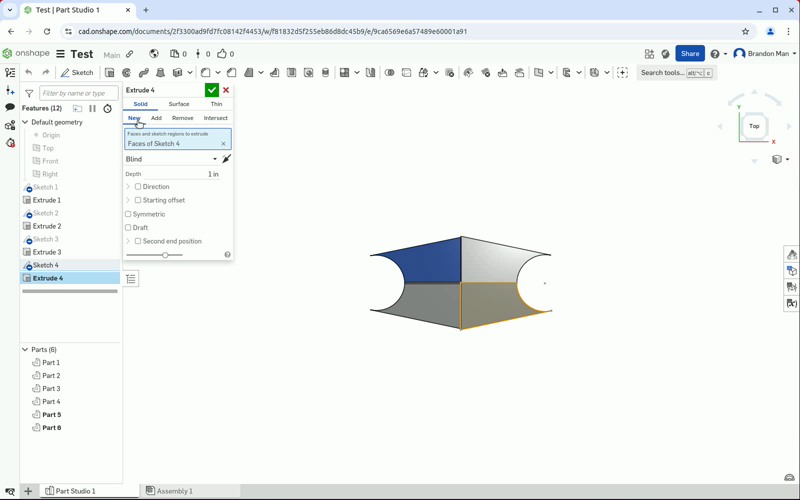
key(tab, 4)
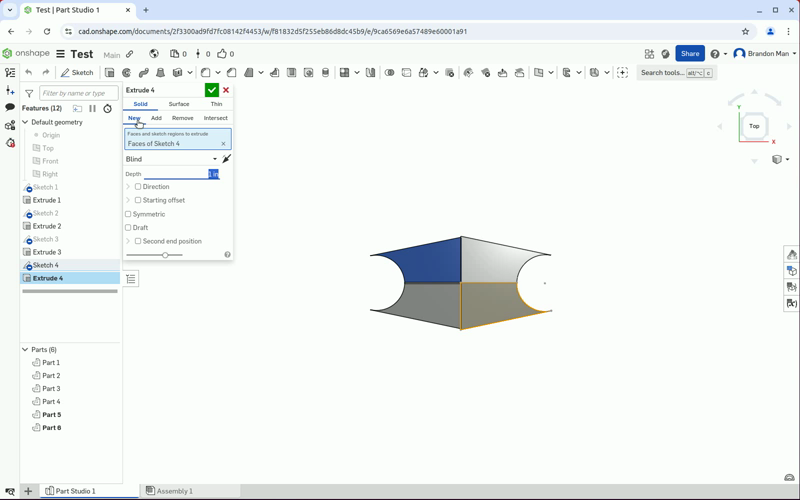
text(1.926)
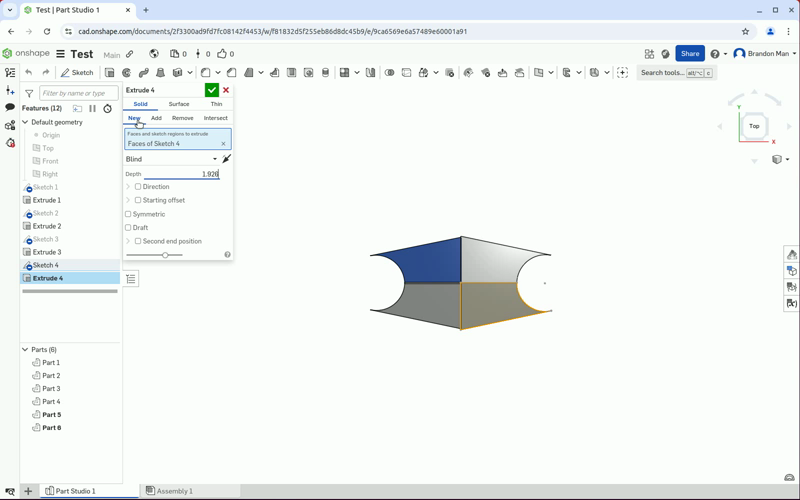
key(enter)
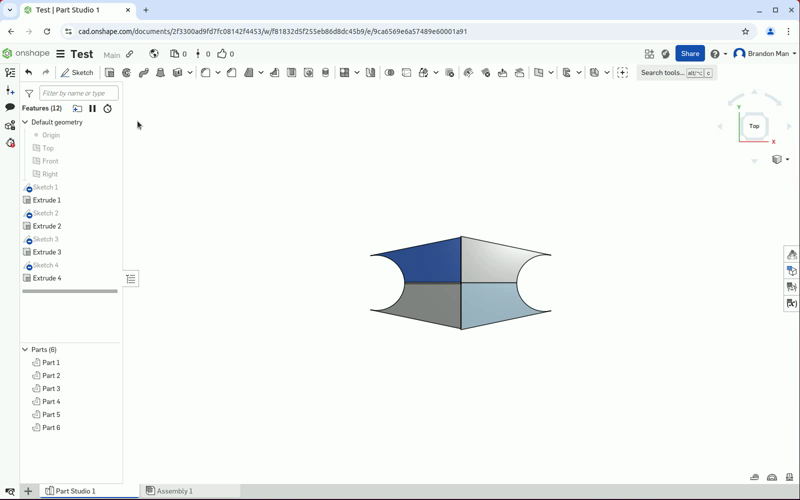
key(shift+h)
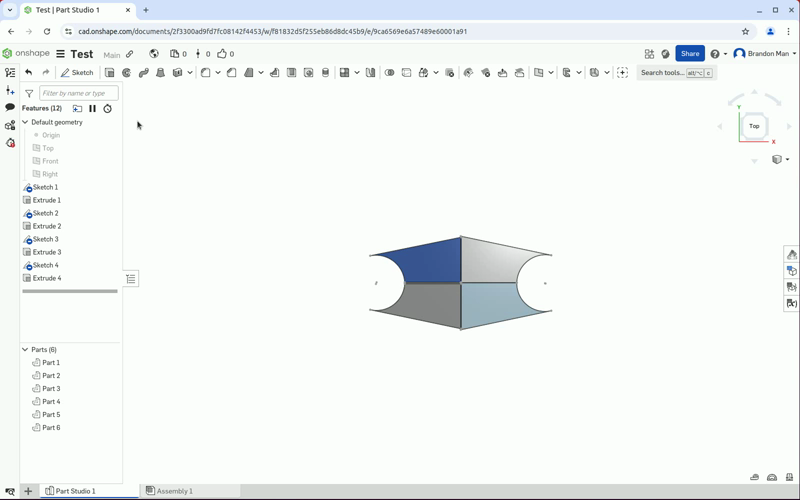
key(shift+h)
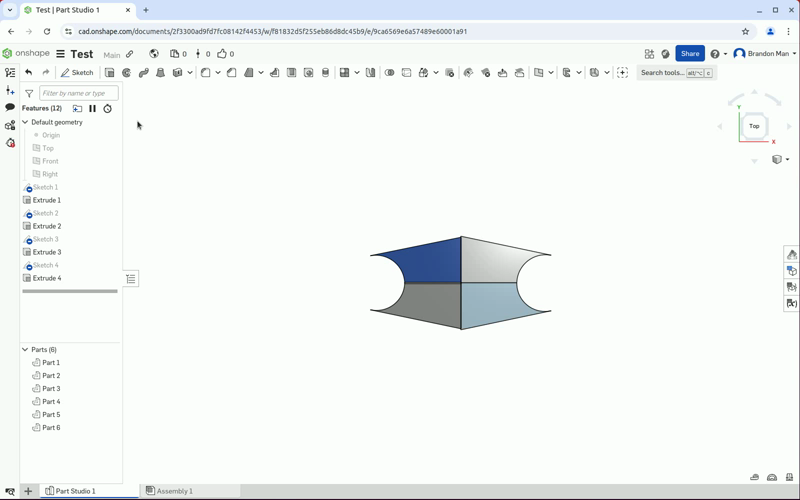
mouse_move(73, 189)
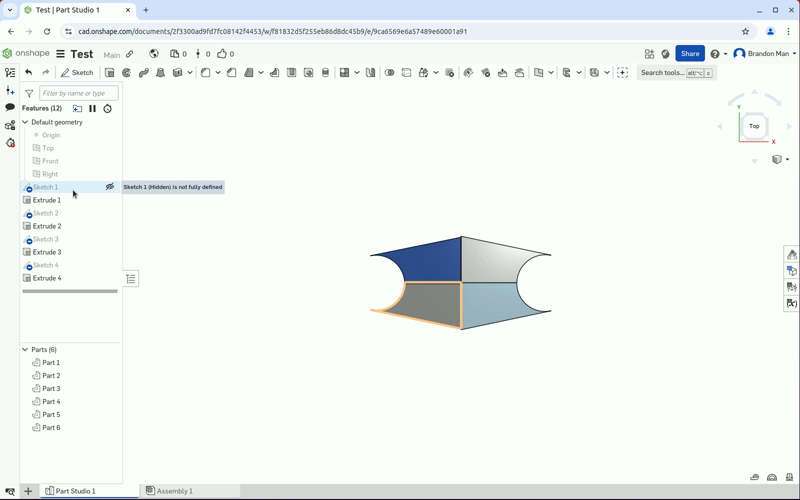
click(73, 189)
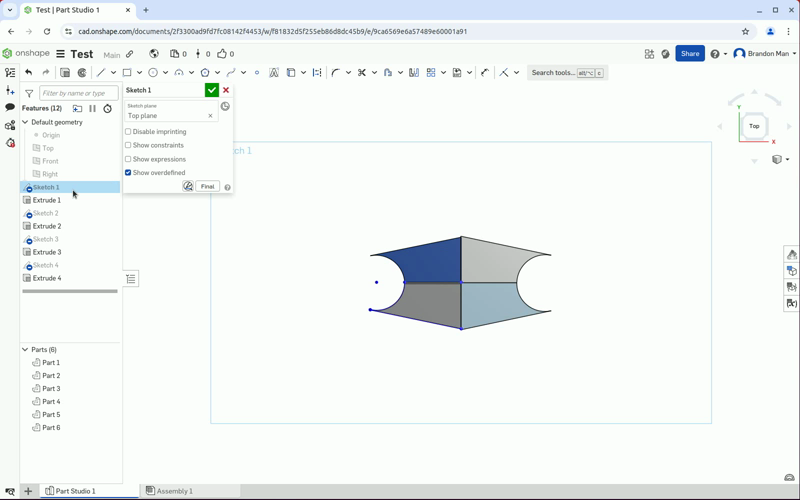
mouse_move(229, 92)
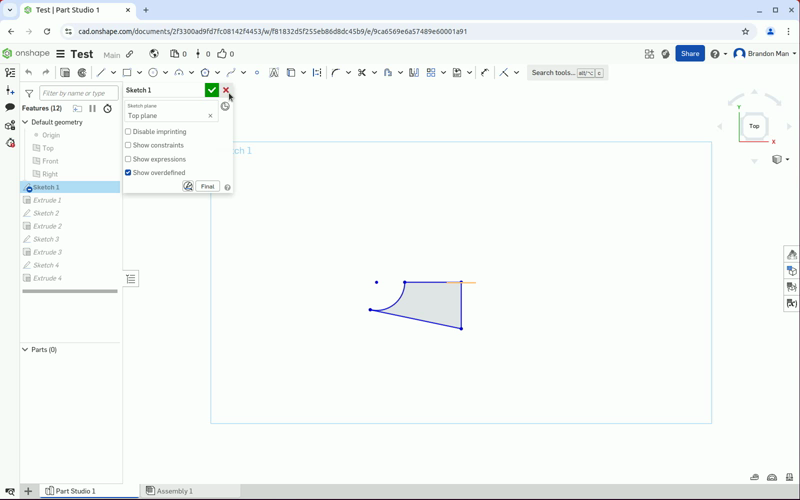
click(229, 92)
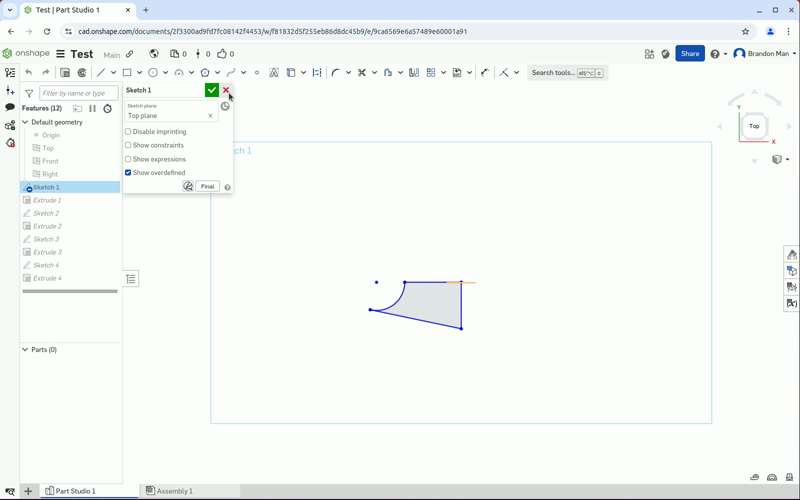
key(shift+s)
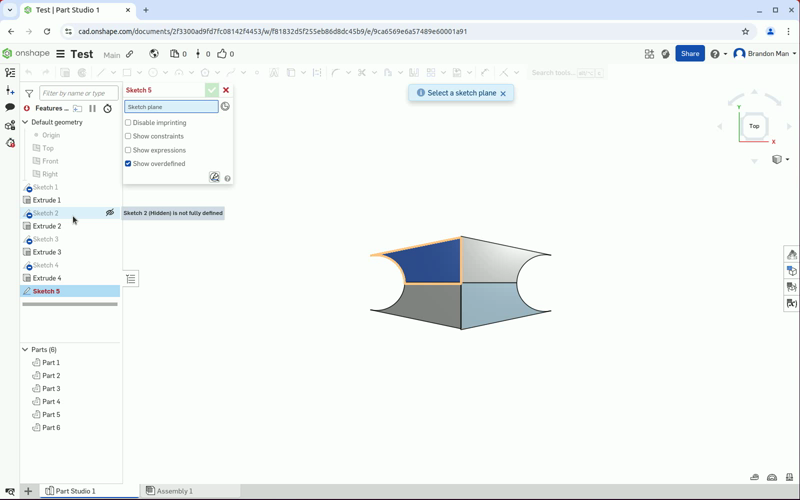
scroll(3)
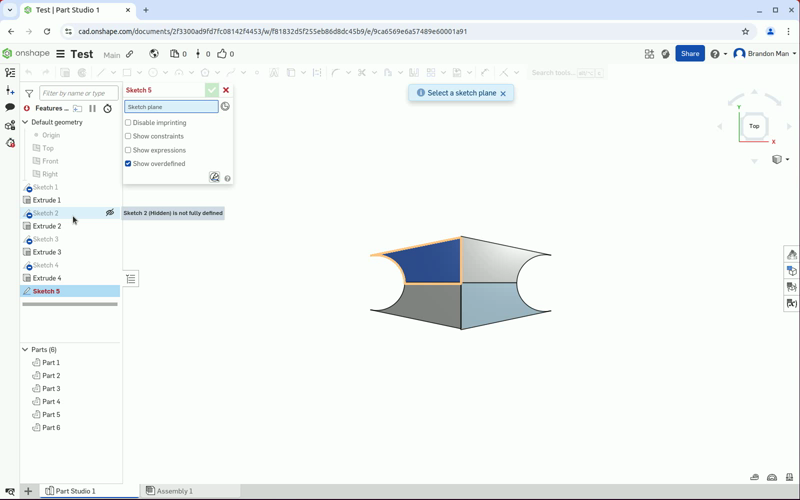
mouse_move(73, 150)
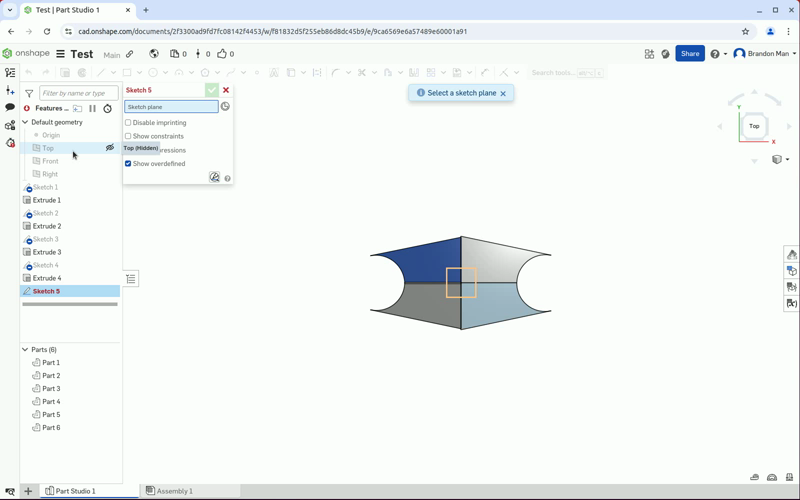
click(73, 150)
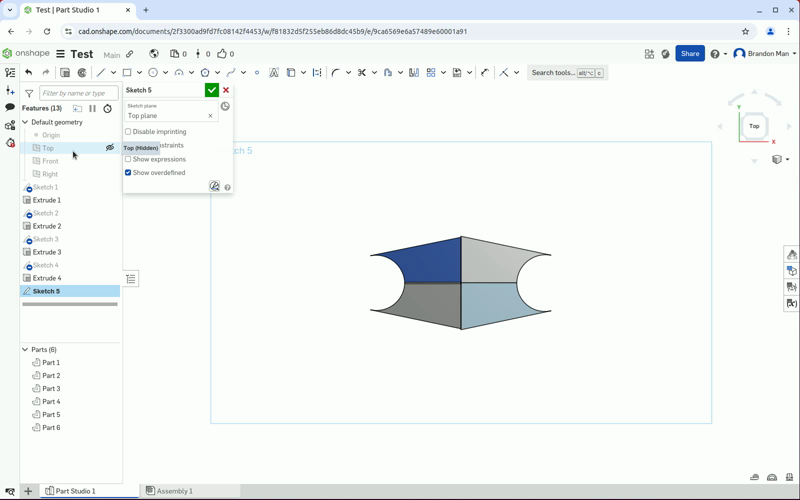
mouse_move(73, 352)
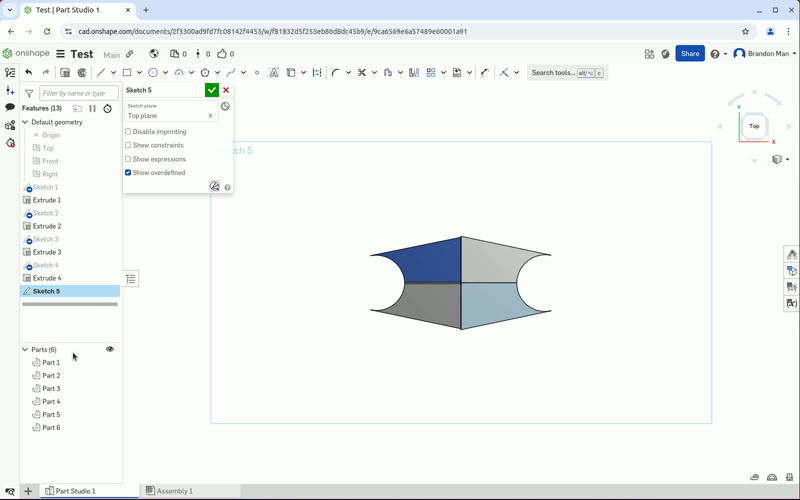
key(y)
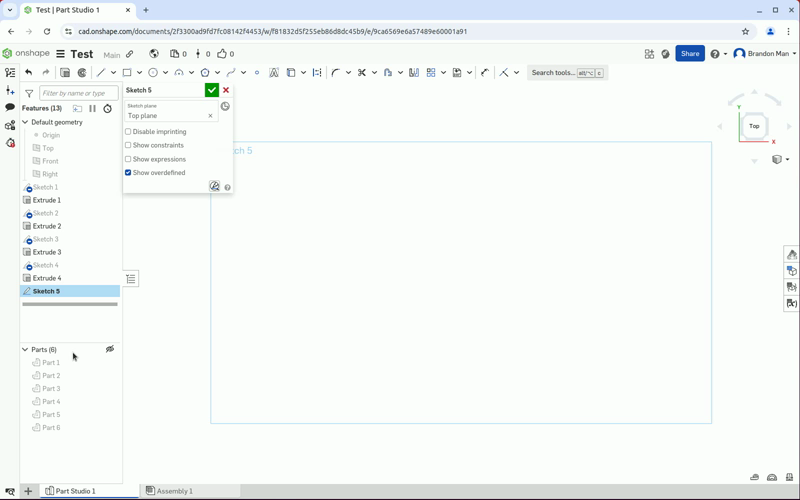
key(c)
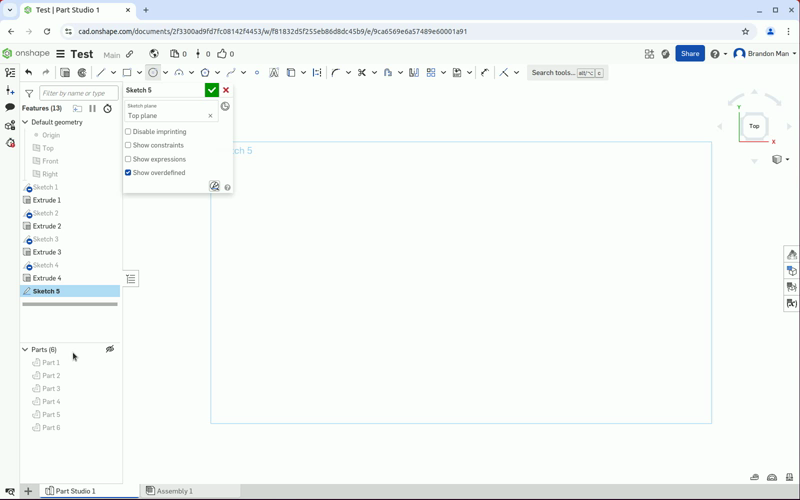
key_down(shift)
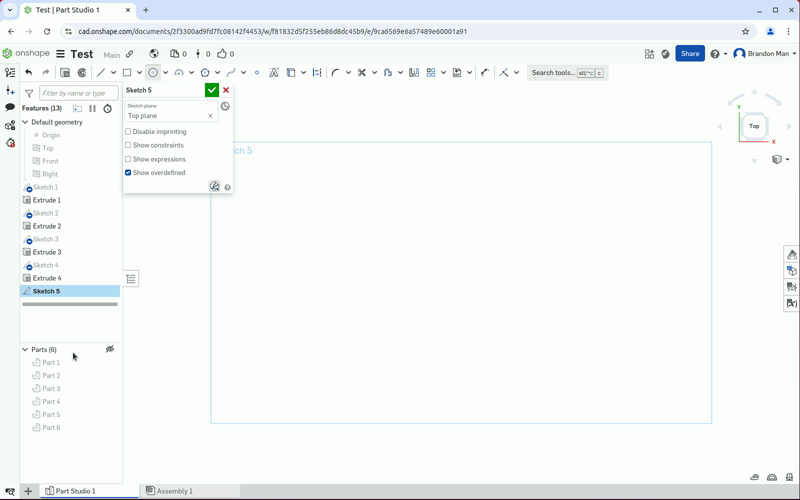
mouse_move(545, 282)
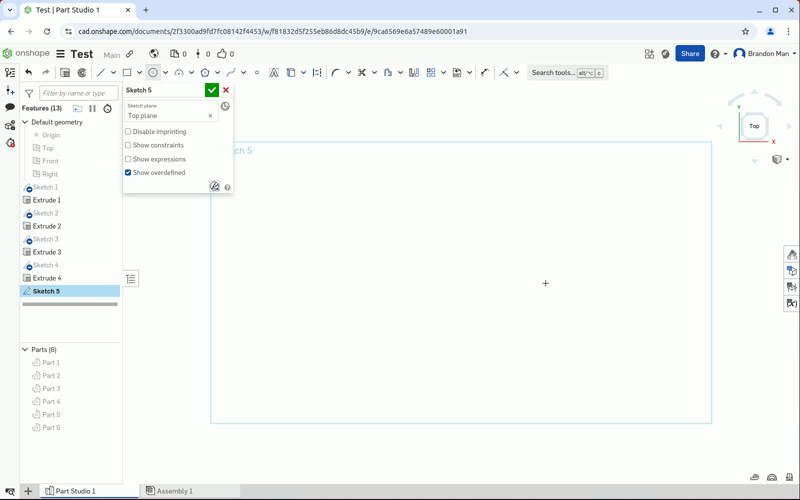
click(545, 282)
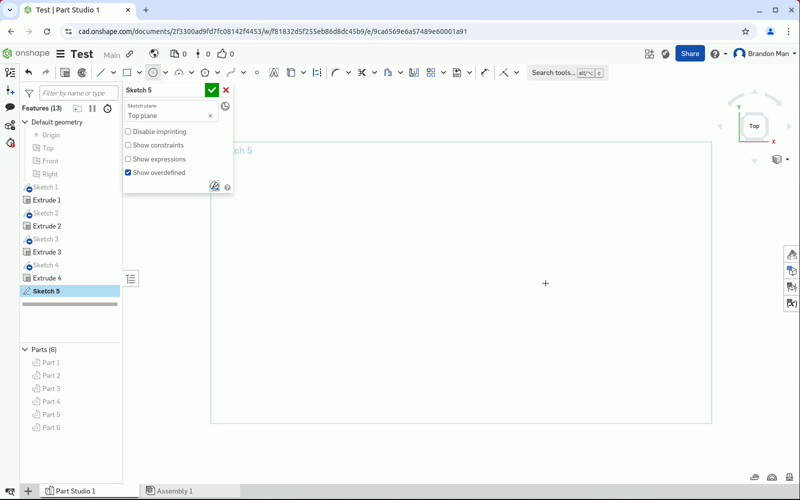
key_up(shift)
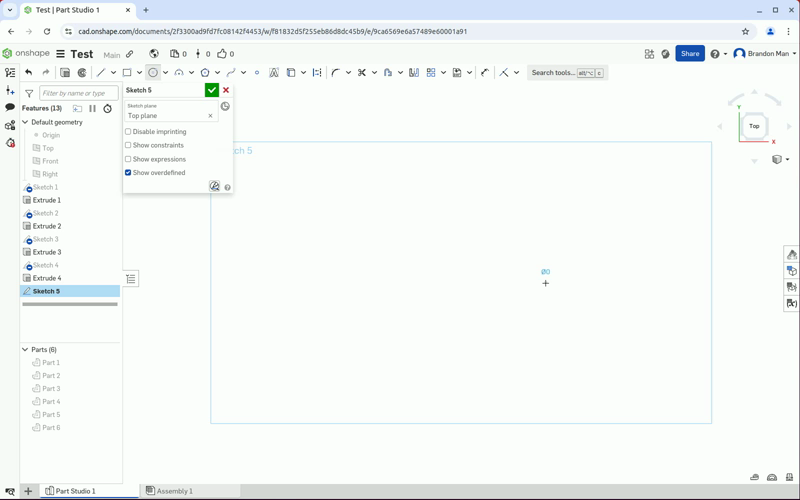
mouse_move(573, 282)
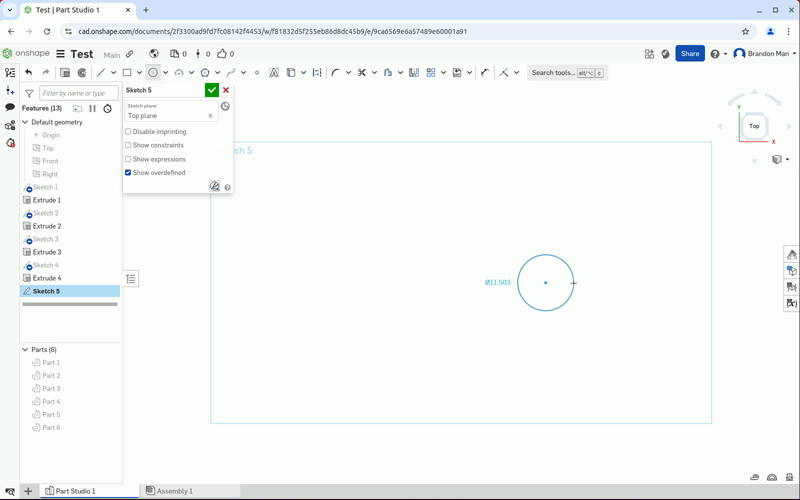
click(573, 282)
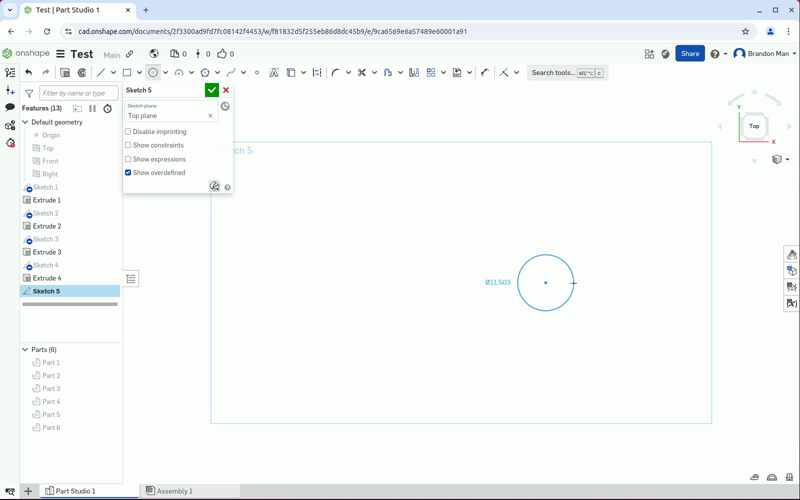
key(esc)
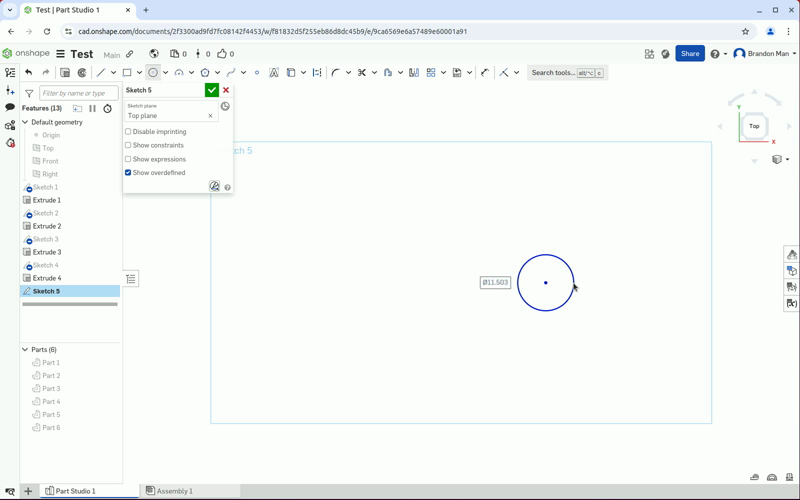
key(c)
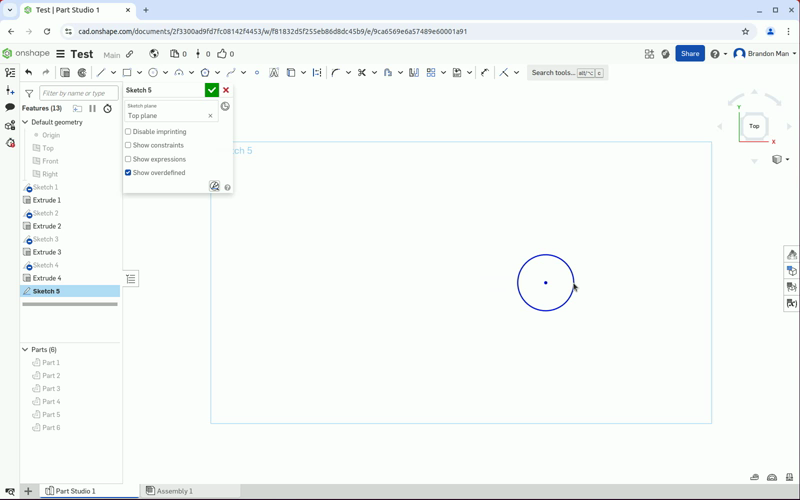
key_down(shift)
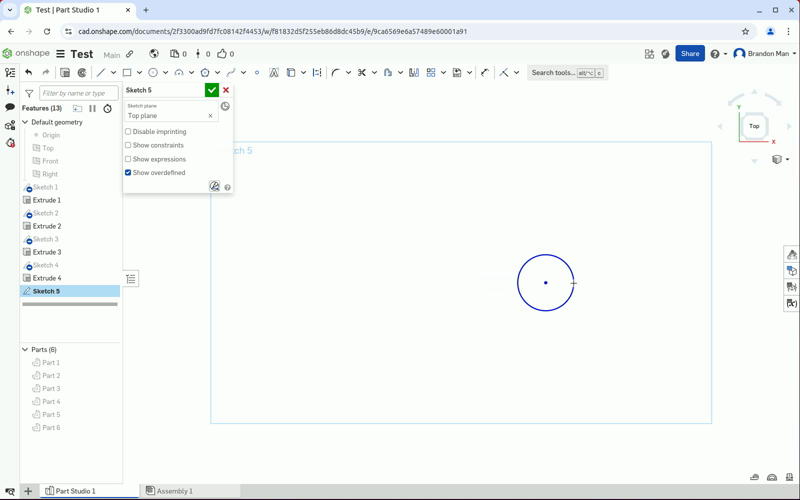
mouse_move(545, 282)
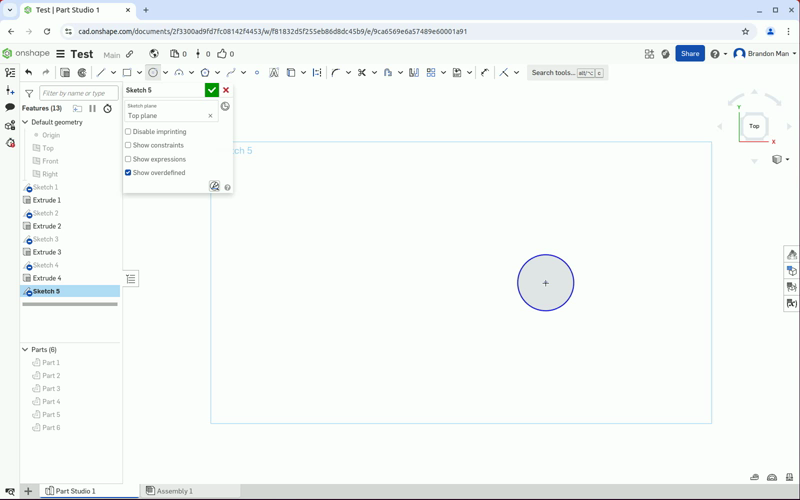
click(545, 282)
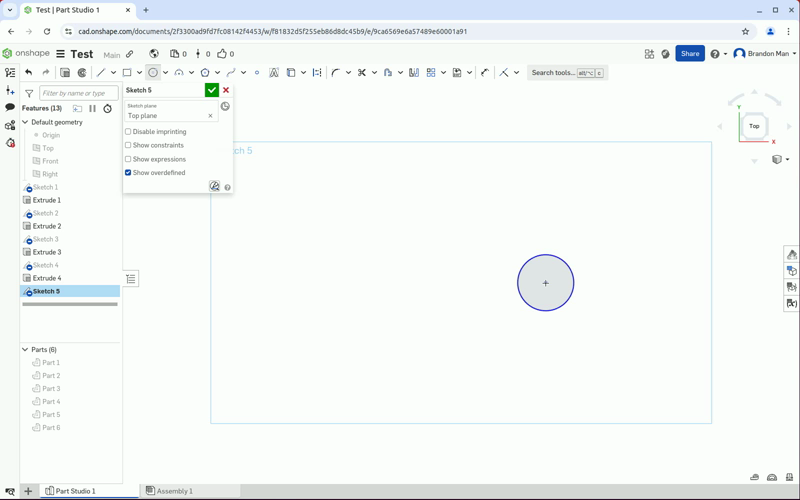
key_up(shift)
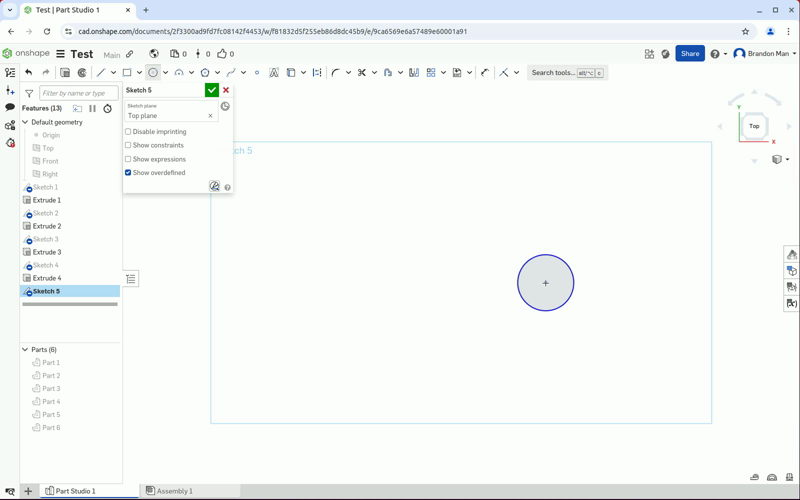
mouse_move(560, 282)
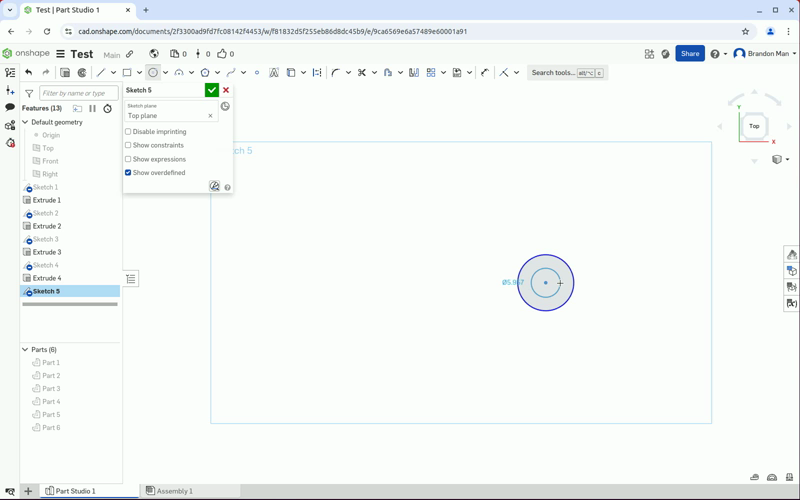
click(560, 282)
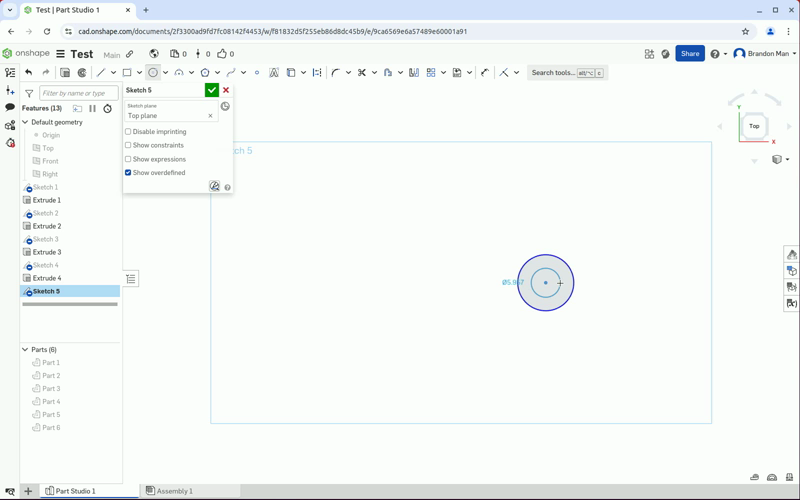
key(esc)
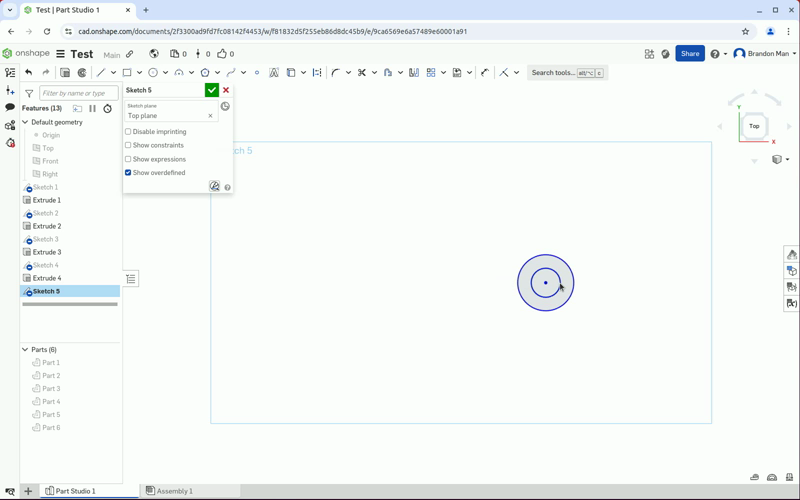
mouse_move(553, 304)
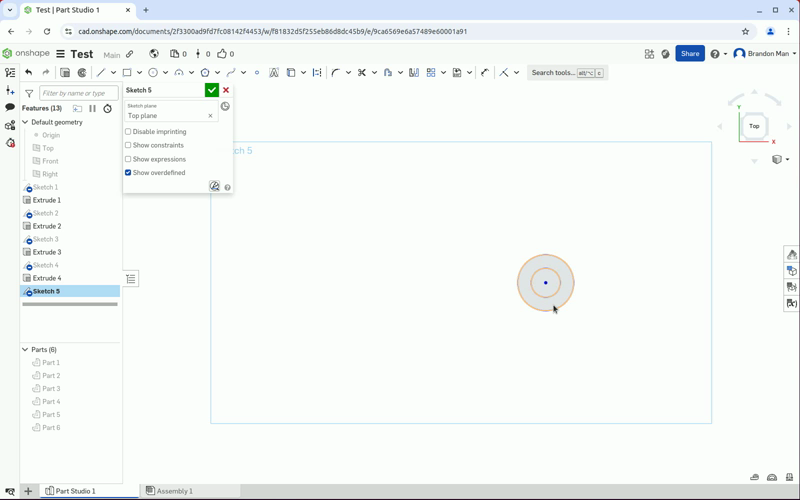
click(553, 304)
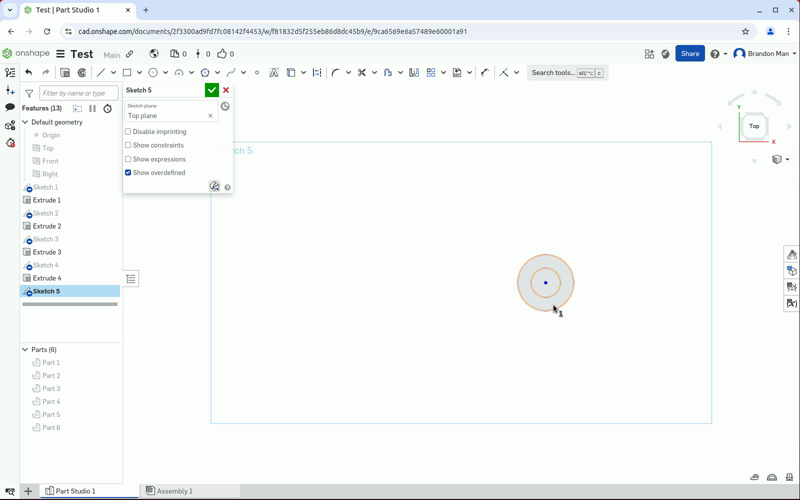
mouse_move(73, 352)
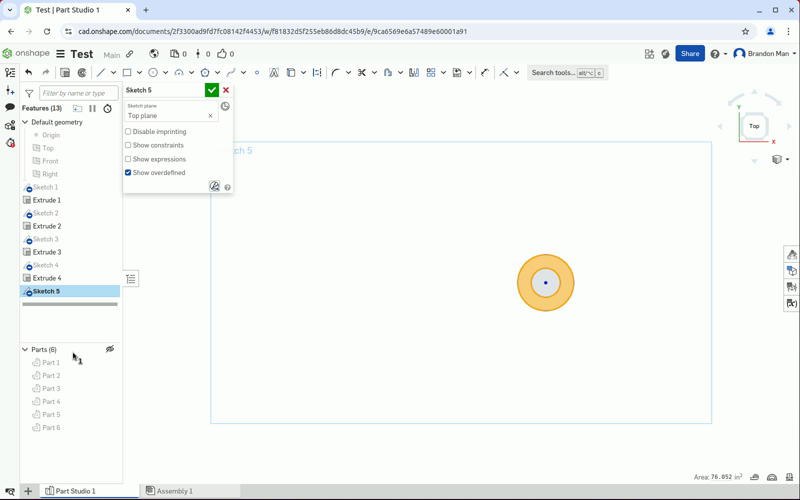
key(shift+y)
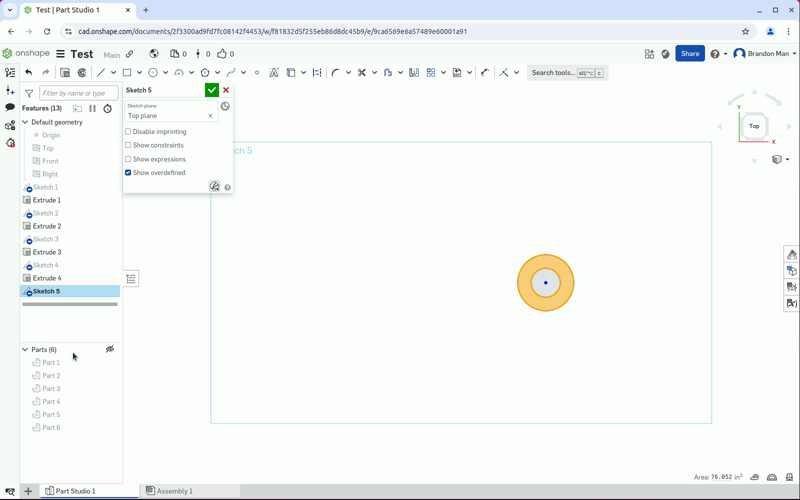
key(shift+e)
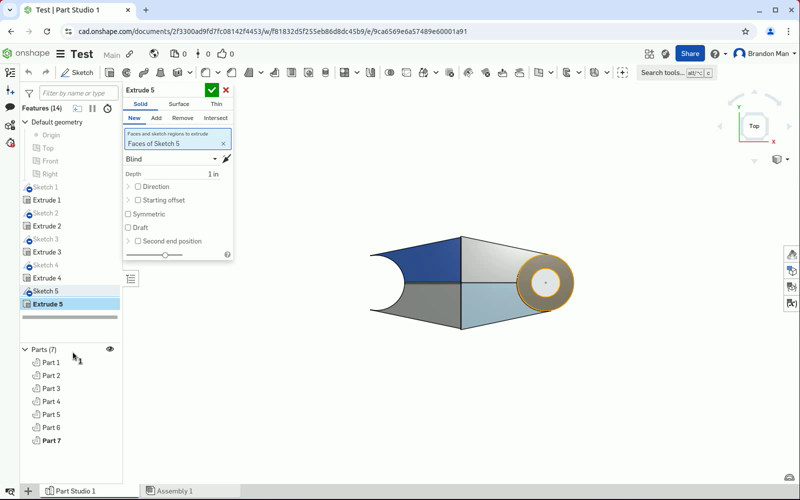
mouse_move(143, 106)
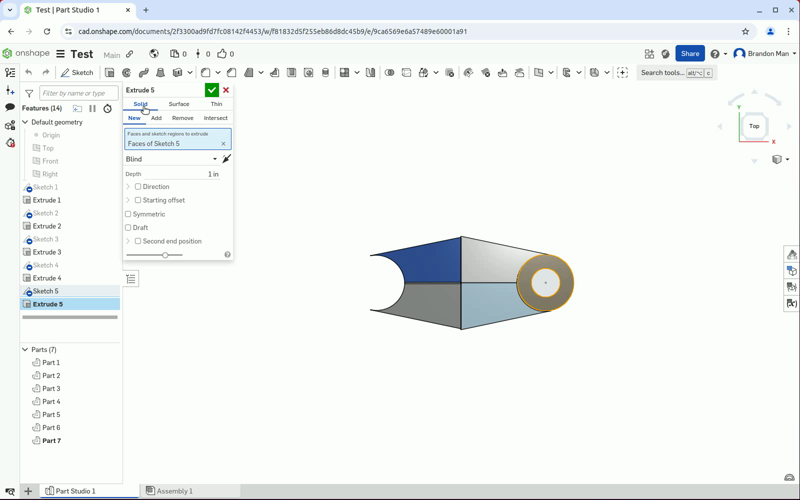
click(143, 106)
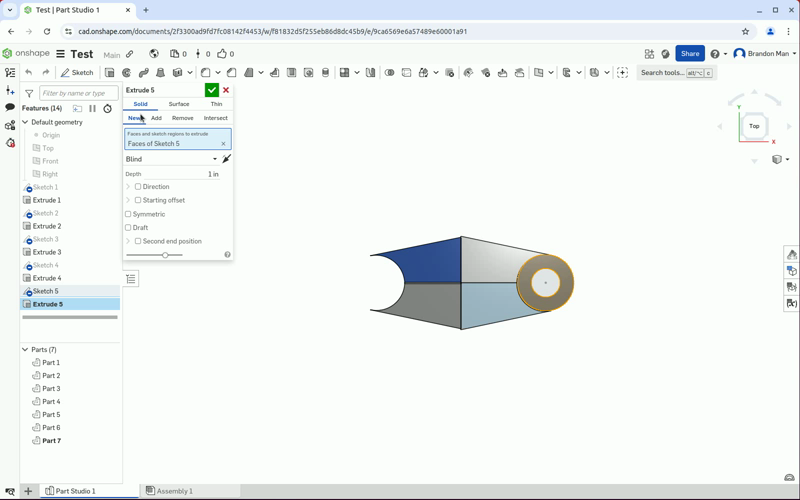
mouse_move(137, 120)
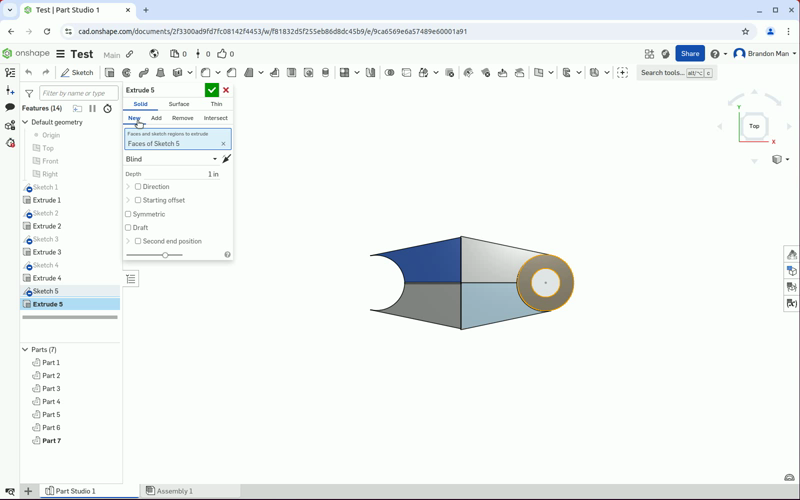
click(137, 120)
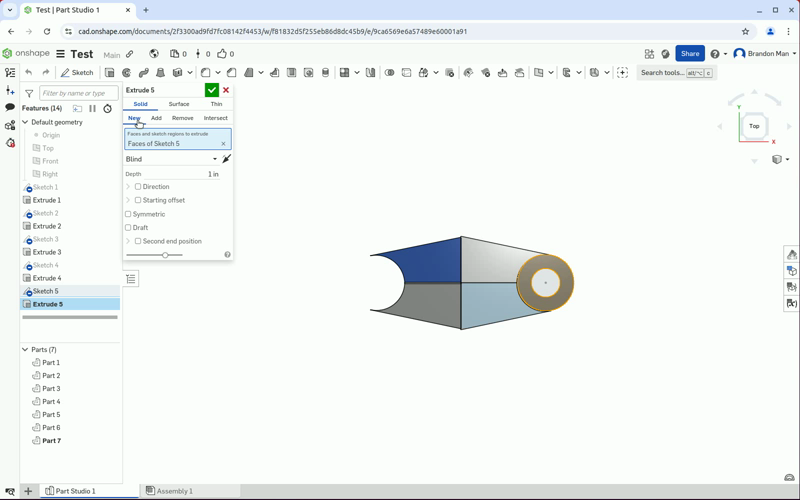
key(tab, 4)
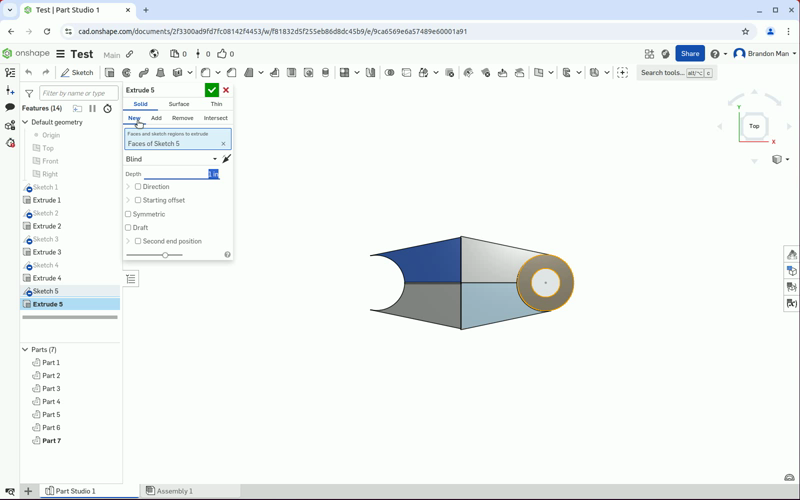
text(1.926)
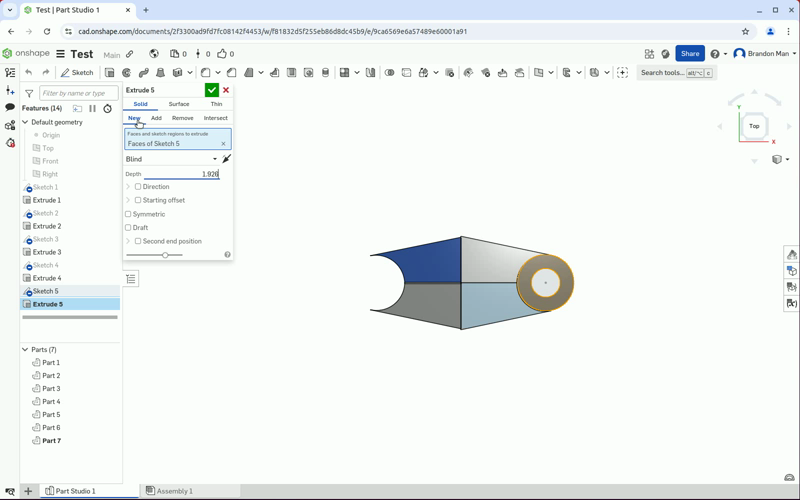
key(enter)
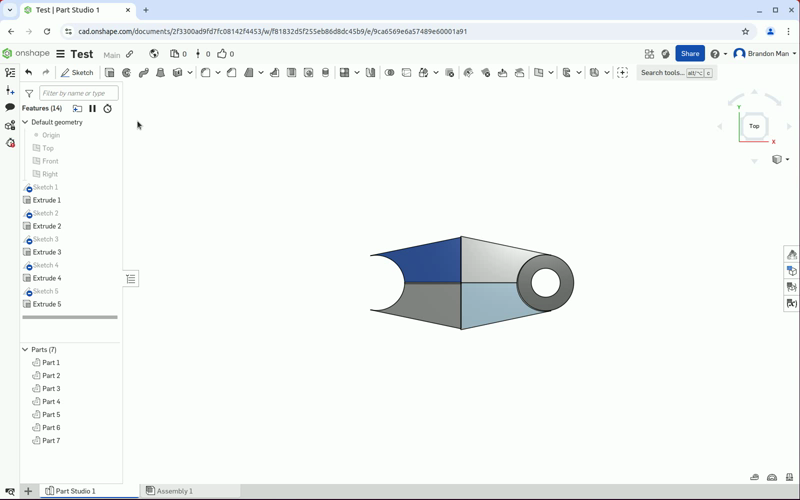
key(shift+h)
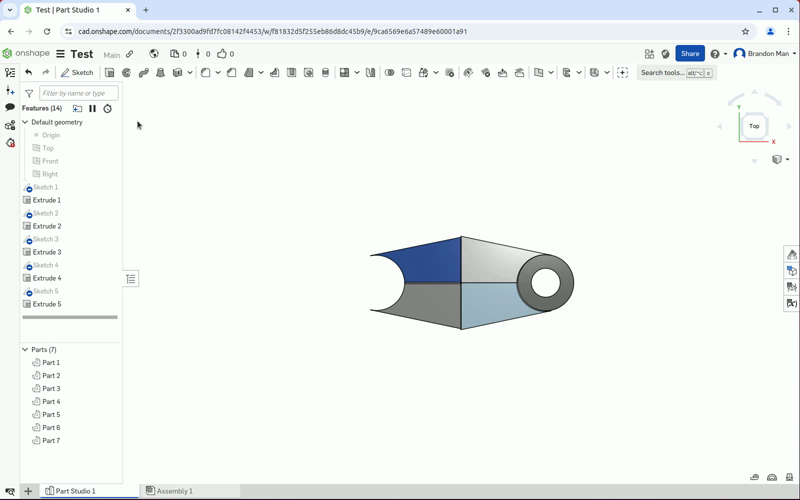
key(shift+h)
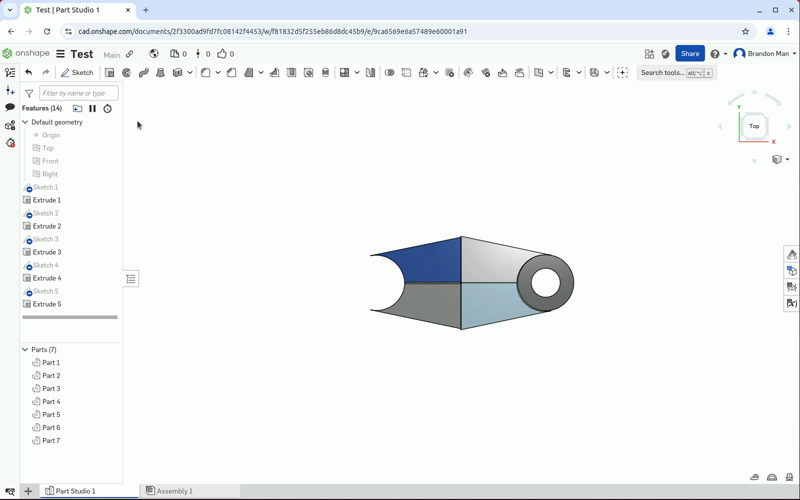
mouse_move(73, 189)
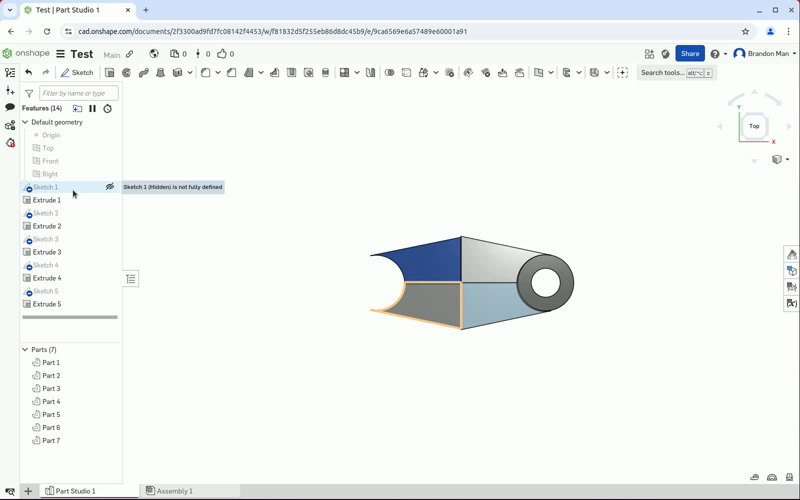
click(73, 189)
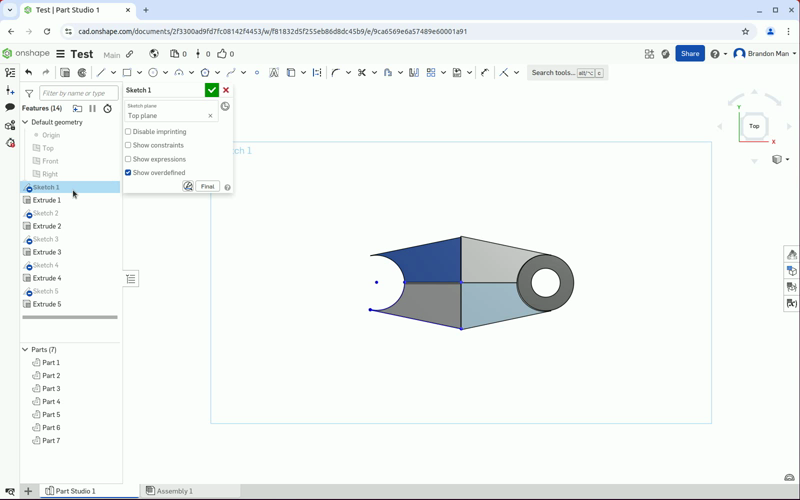
mouse_move(229, 92)
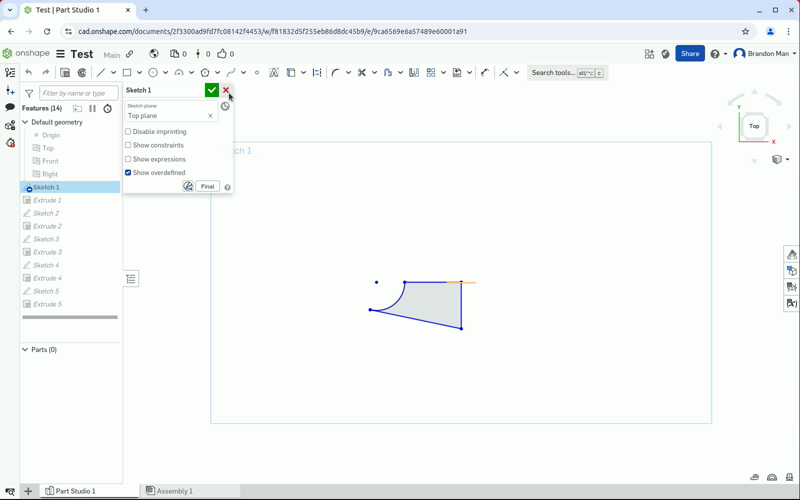
click(229, 92)
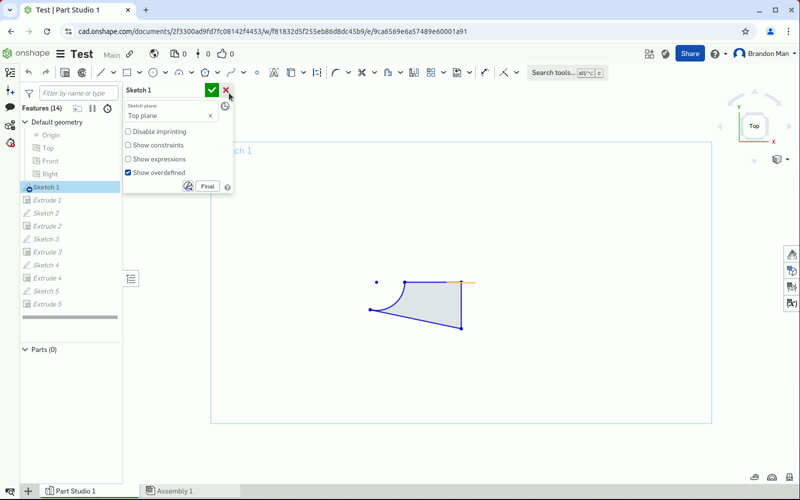
key(shift+s)
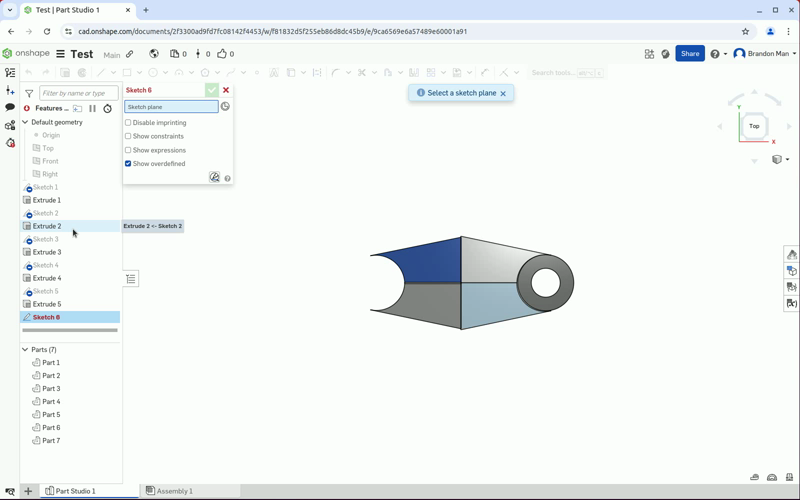
scroll(3)
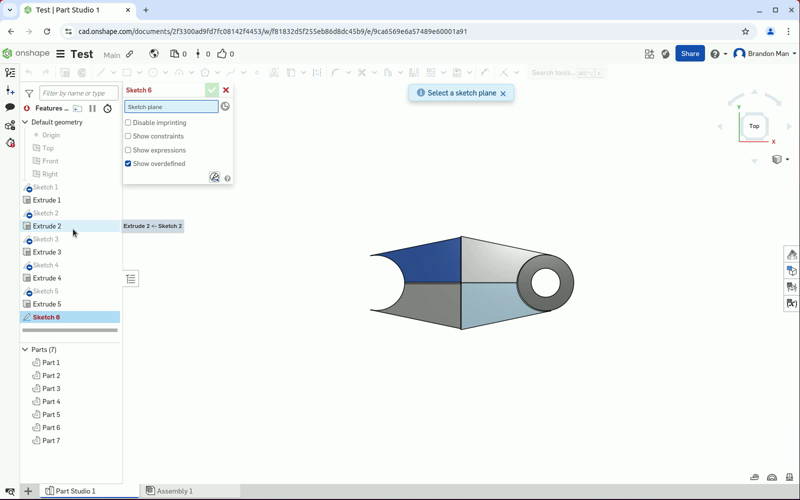
mouse_move(73, 150)
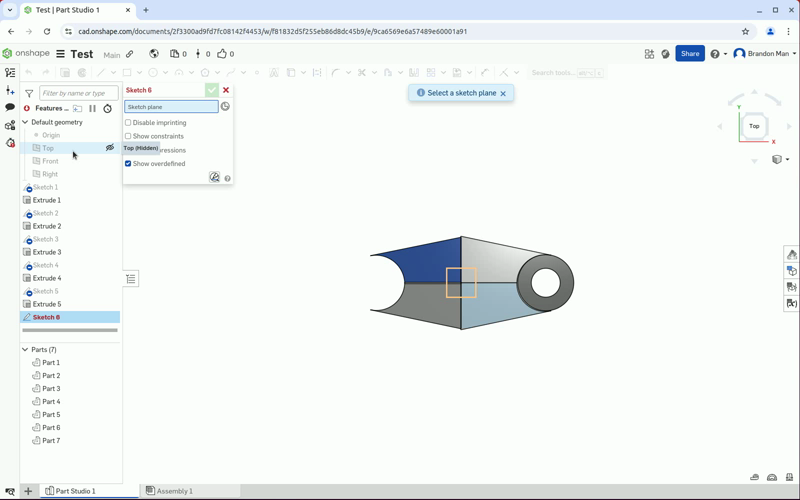
click(73, 150)
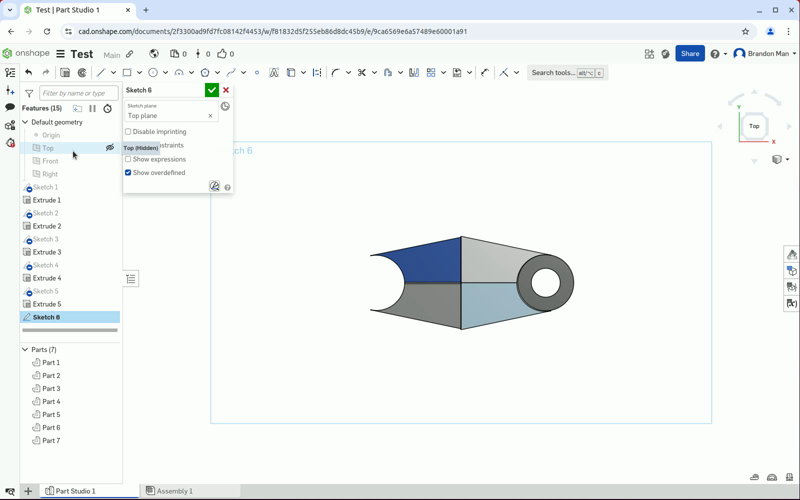
mouse_move(73, 352)
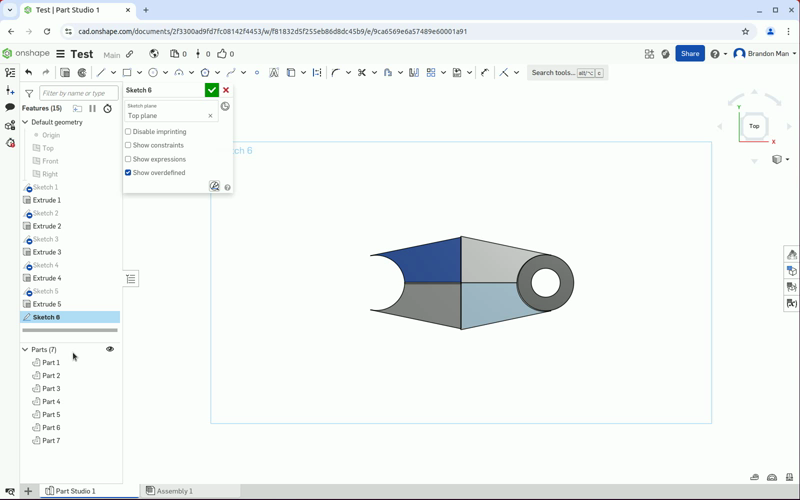
key(y)
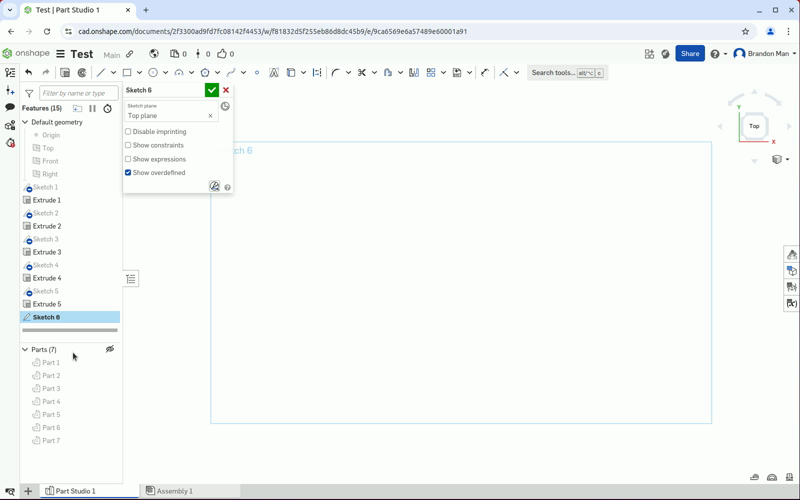
key(c)
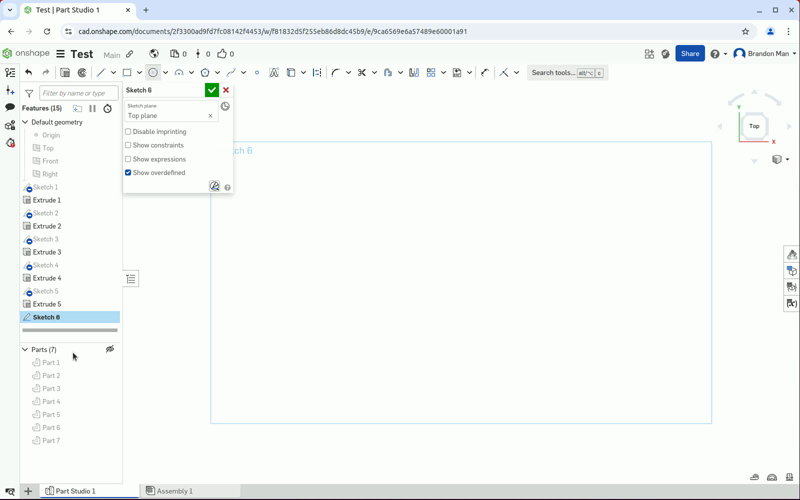
key_down(shift)
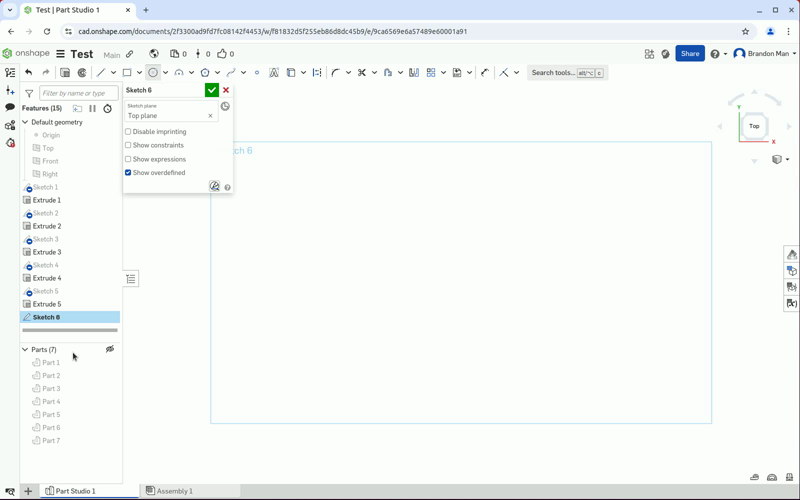
mouse_move(377, 282)
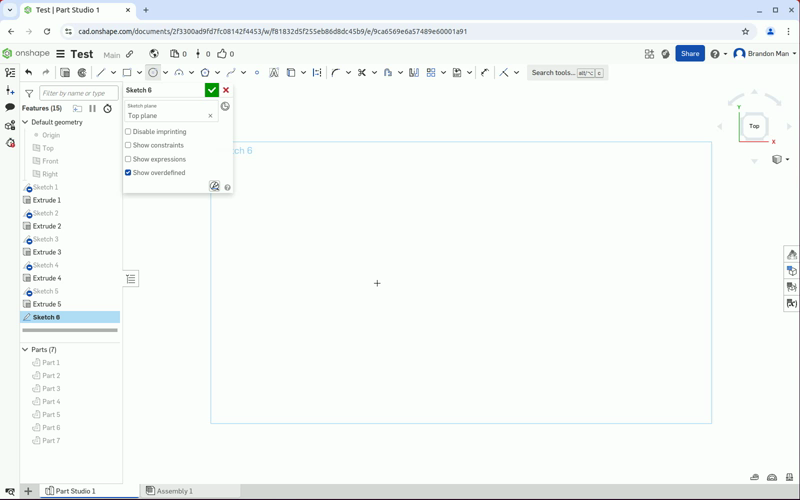
click(377, 282)
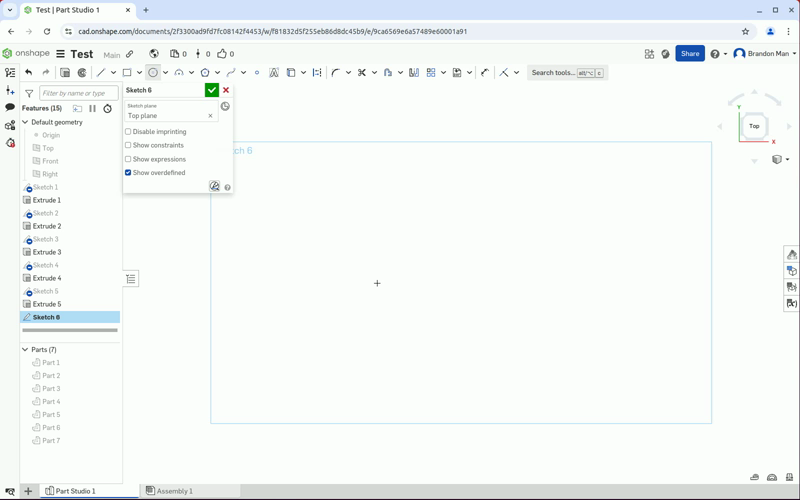
key_up(shift)
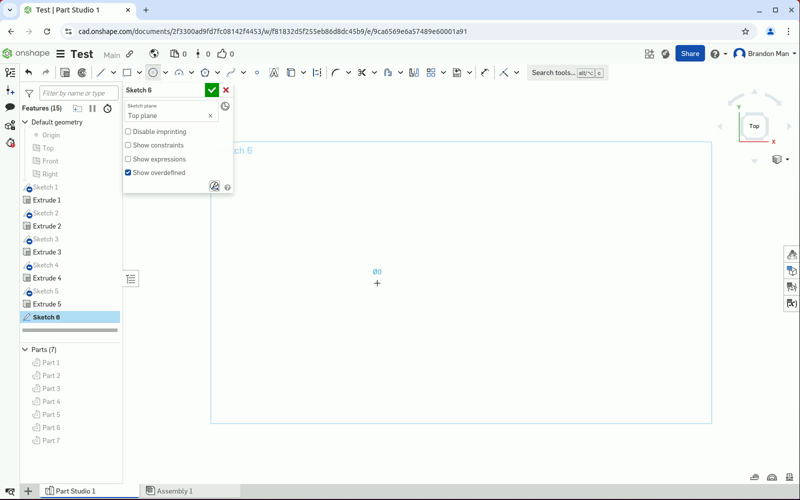
mouse_move(405, 282)
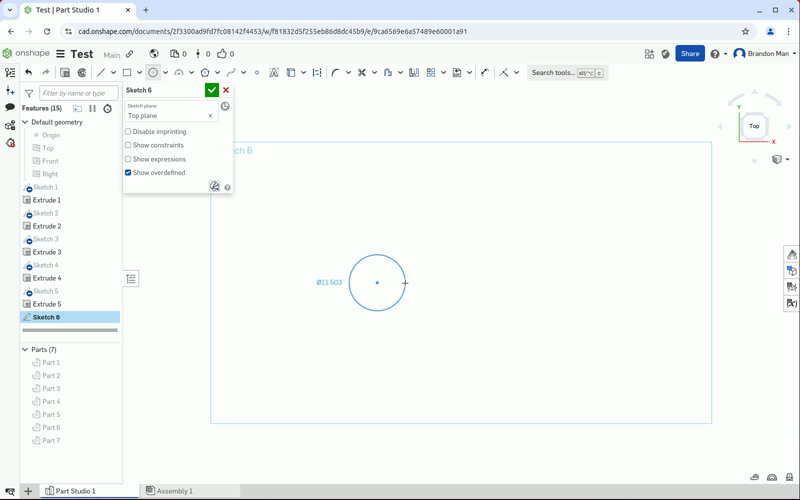
click(405, 282)
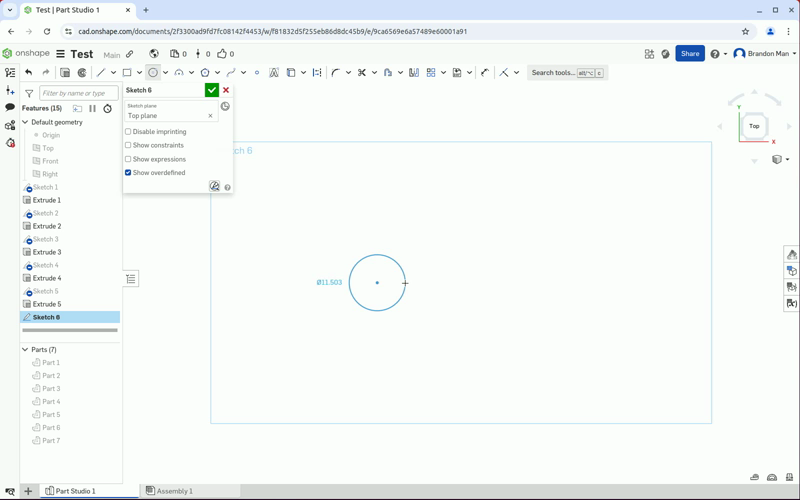
key(esc)
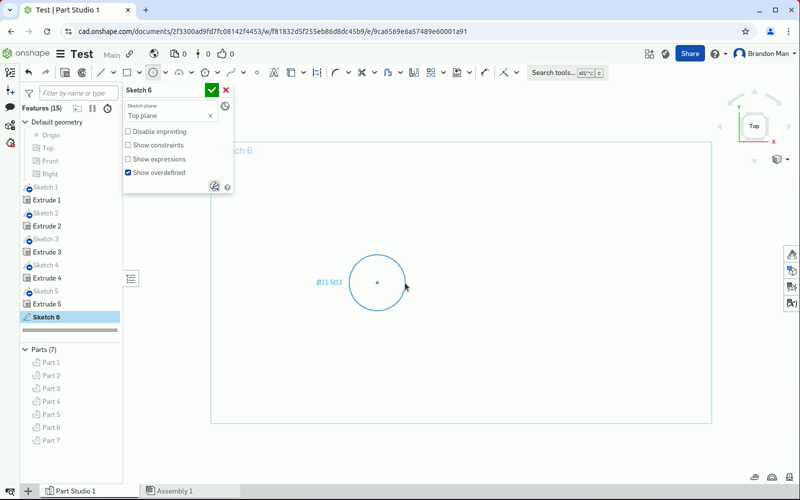
key(c)
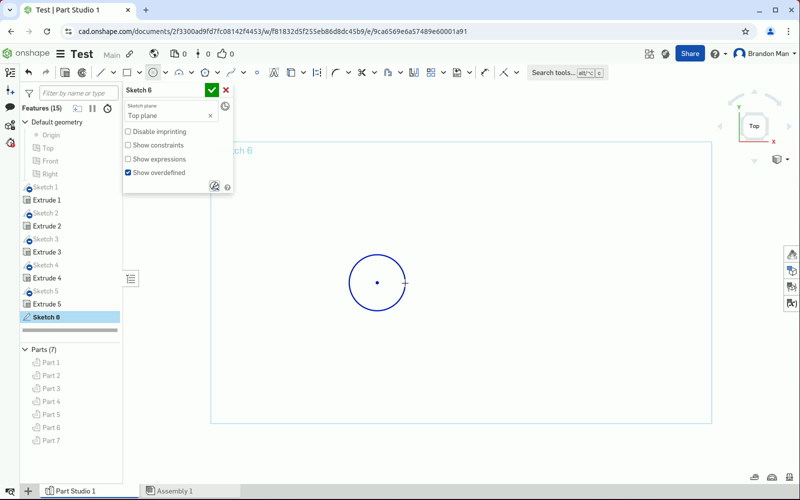
key_down(shift)
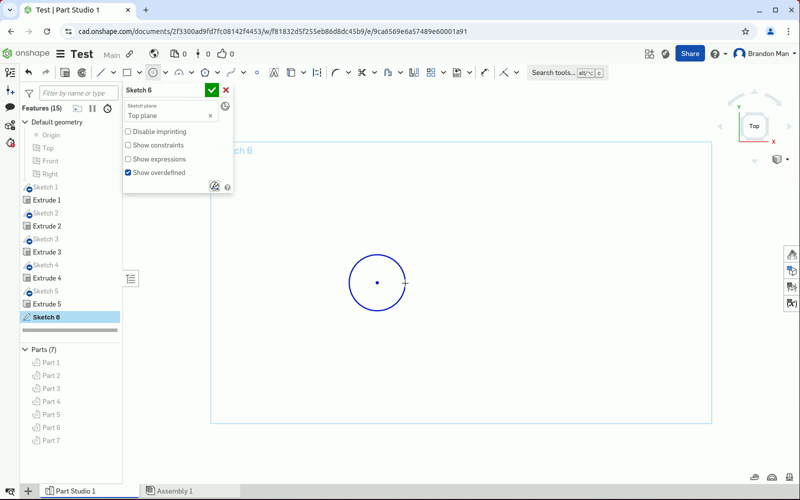
mouse_move(377, 282)
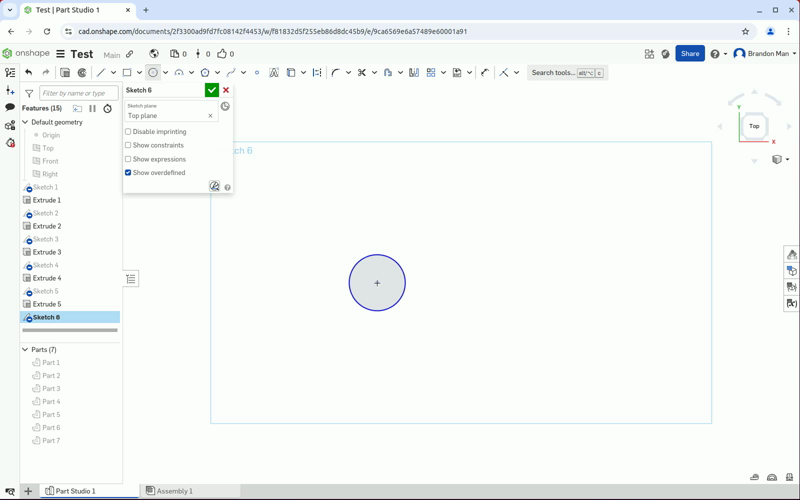
click(377, 282)
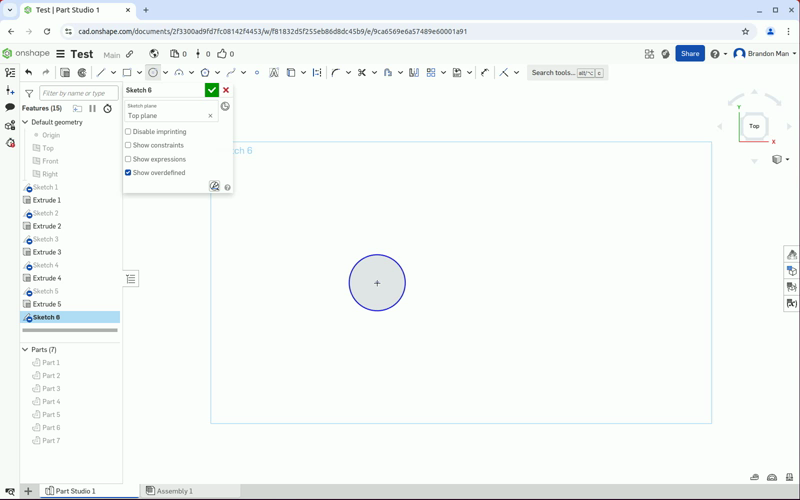
key_up(shift)
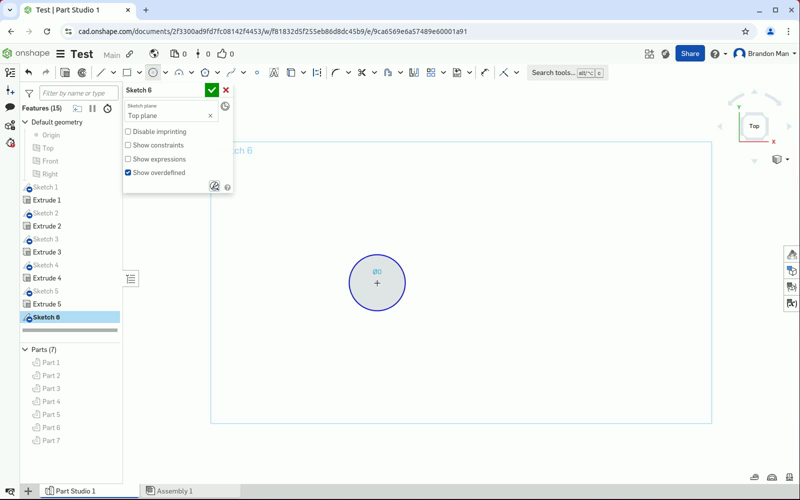
mouse_move(391, 282)
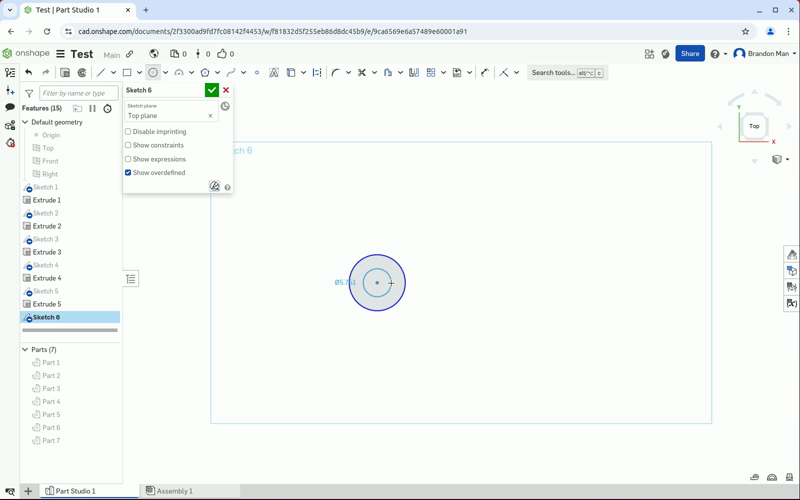
click(391, 282)
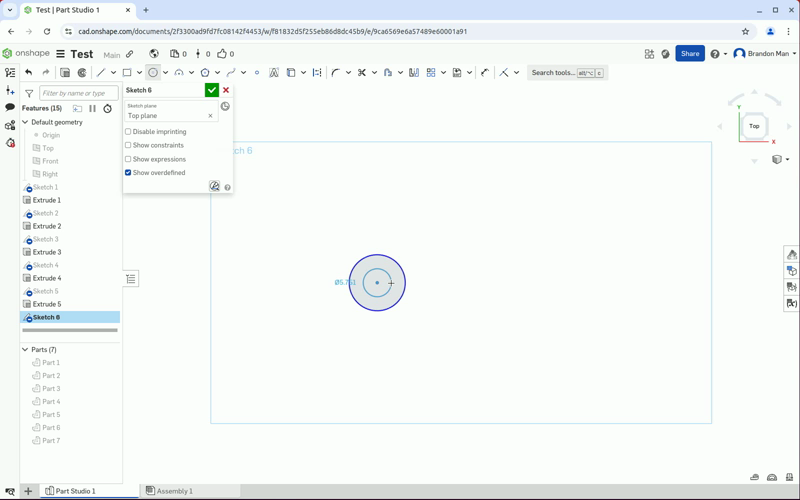
key(esc)
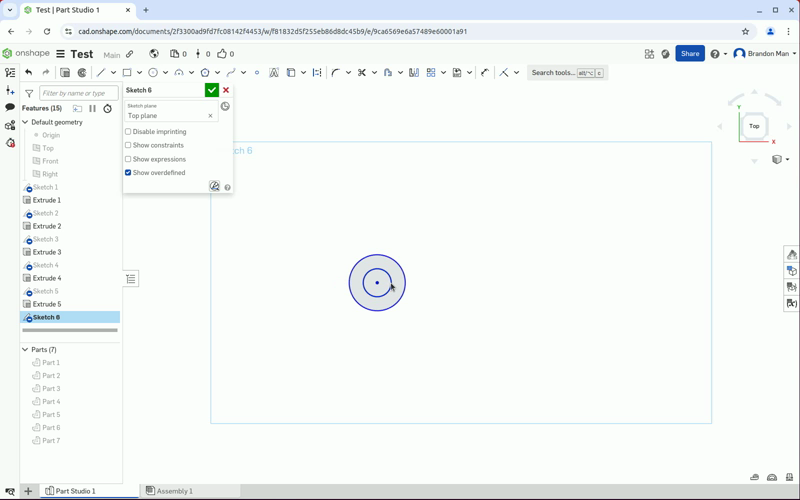
mouse_move(355, 288)
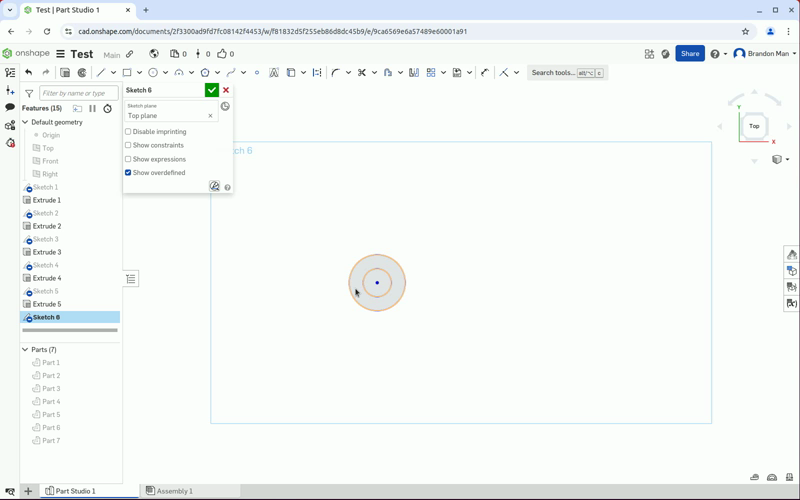
click(355, 288)
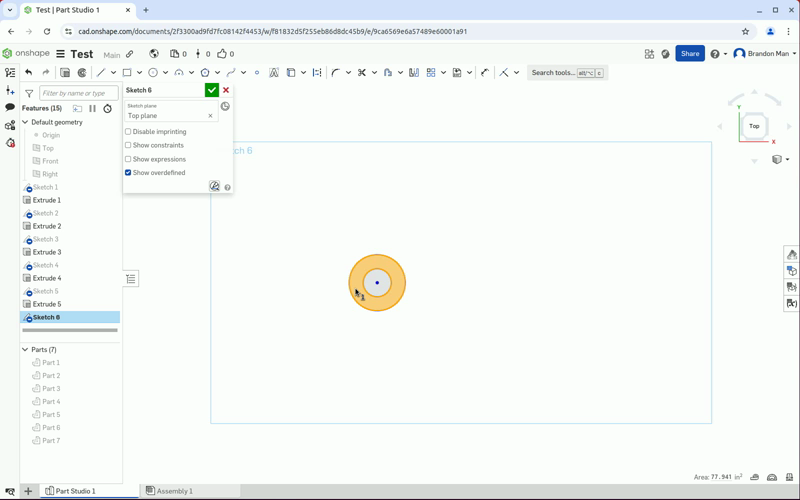
mouse_move(73, 352)
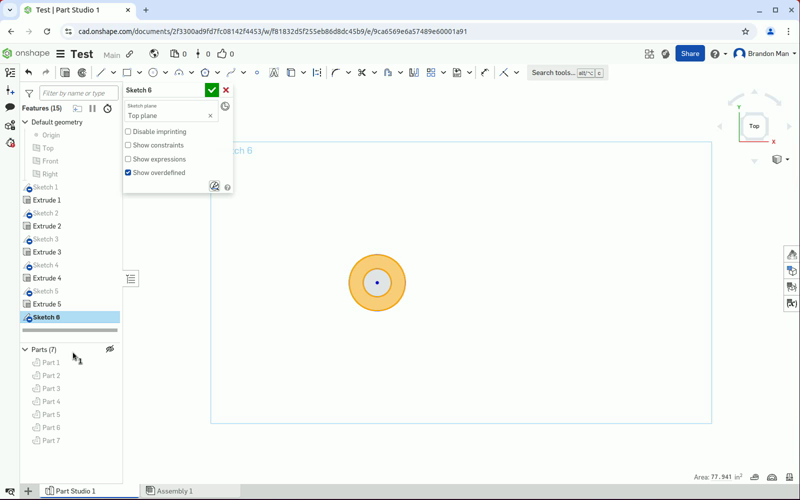
key(shift+y)
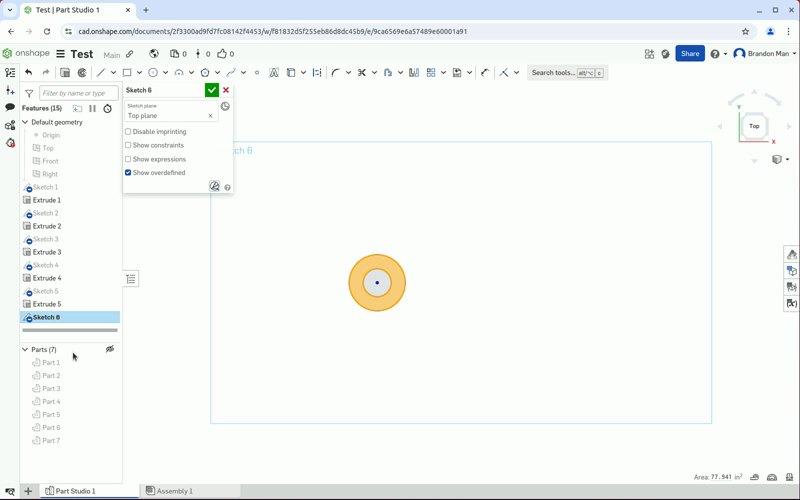
key(shift+e)
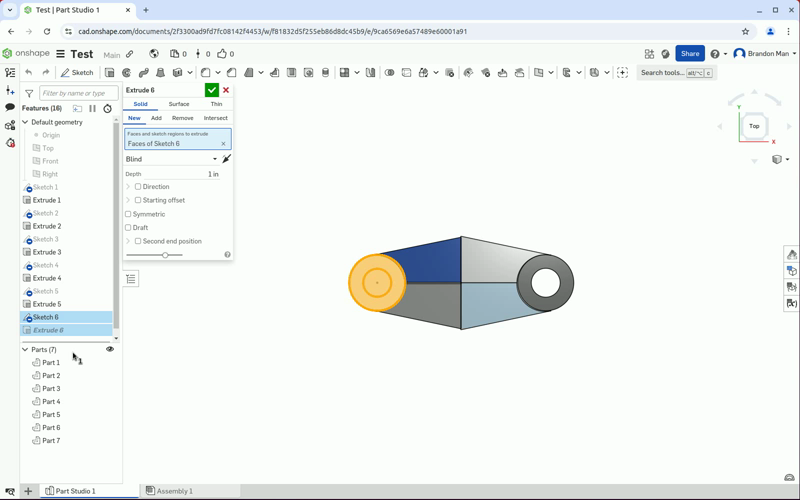
mouse_move(143, 106)
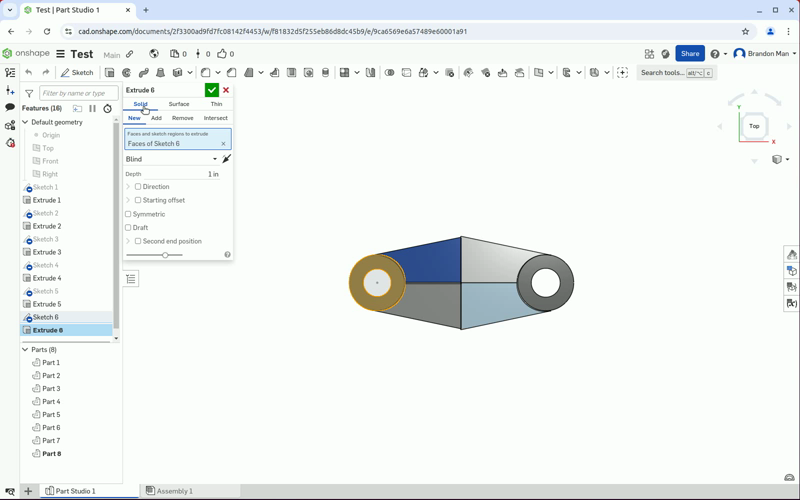
click(143, 106)
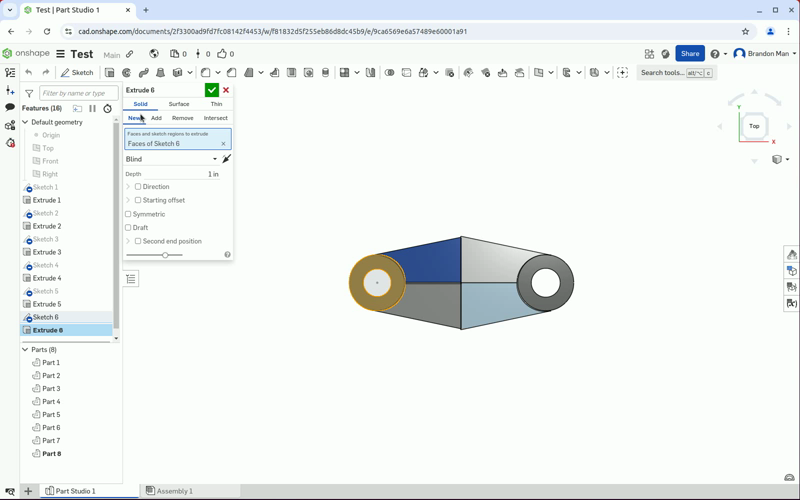
mouse_move(137, 120)
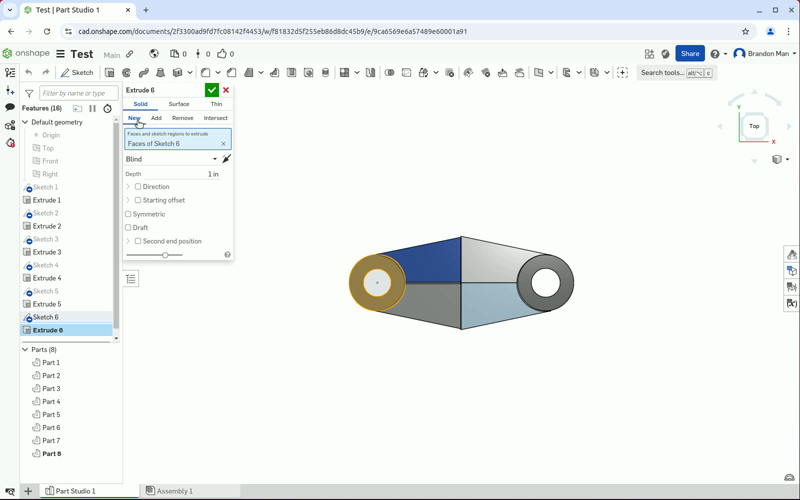
click(137, 120)
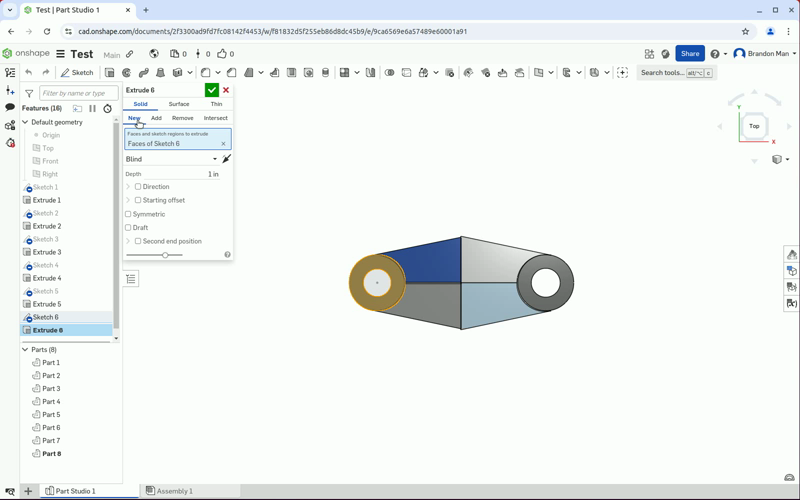
key(tab, 4)
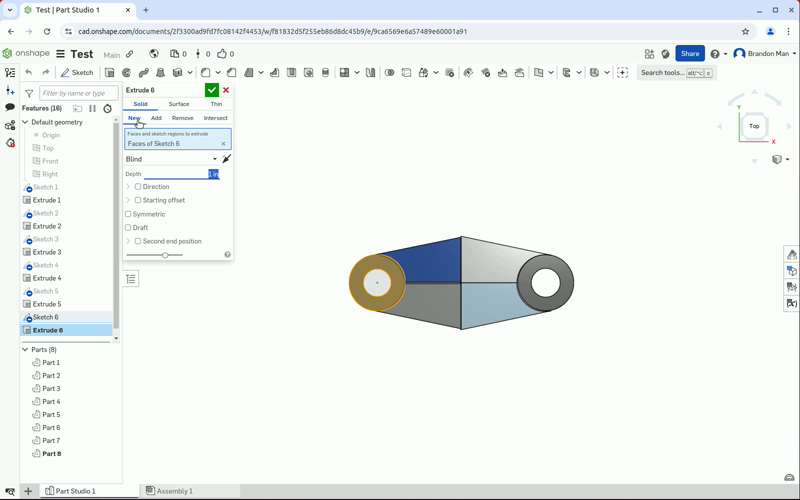
text(1.926)
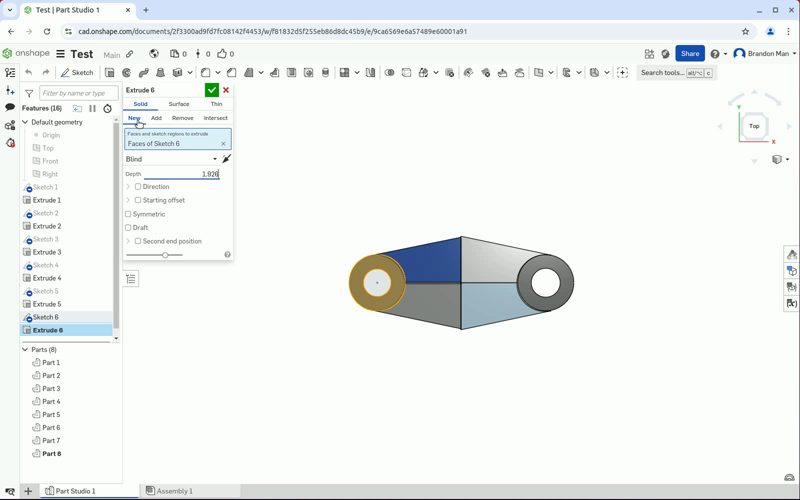
key(enter)
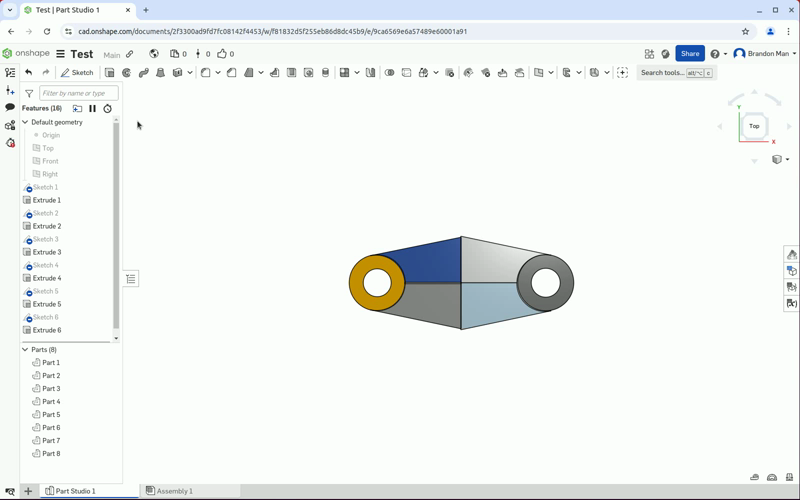
key(shift+h)
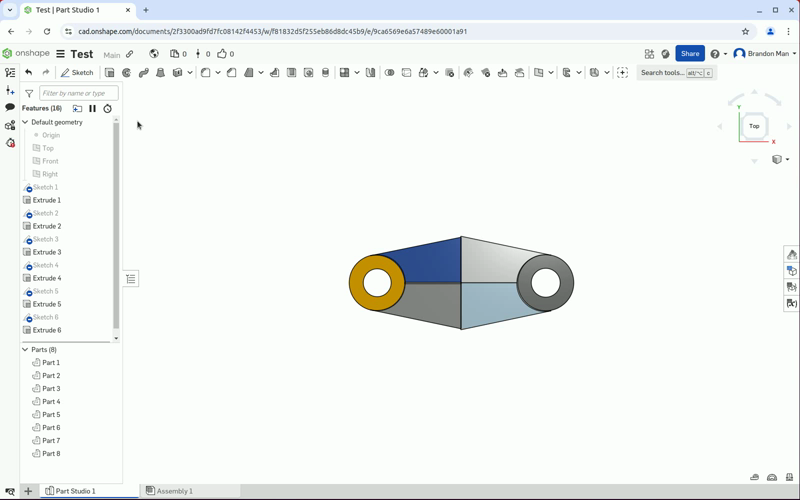
key(shift+h)
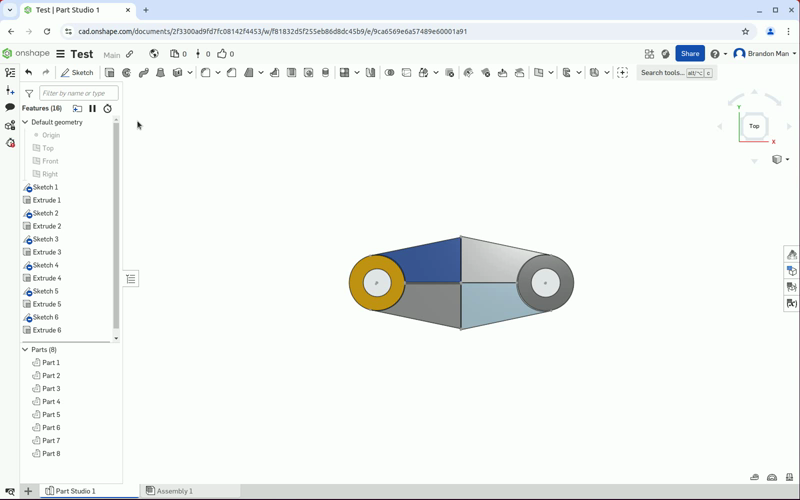
key(shift+7)
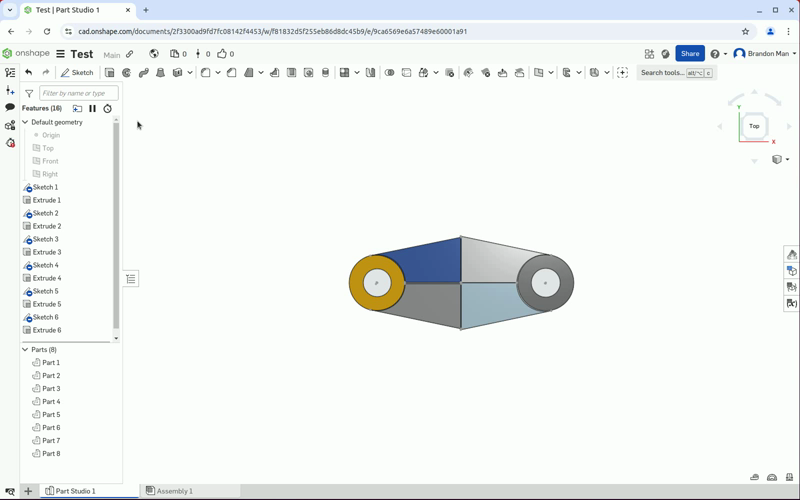
key(up, 3)
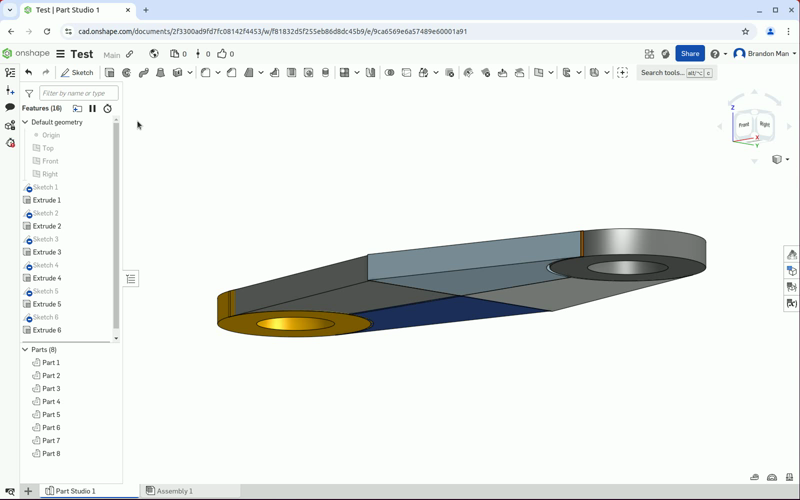
key(left, 3)
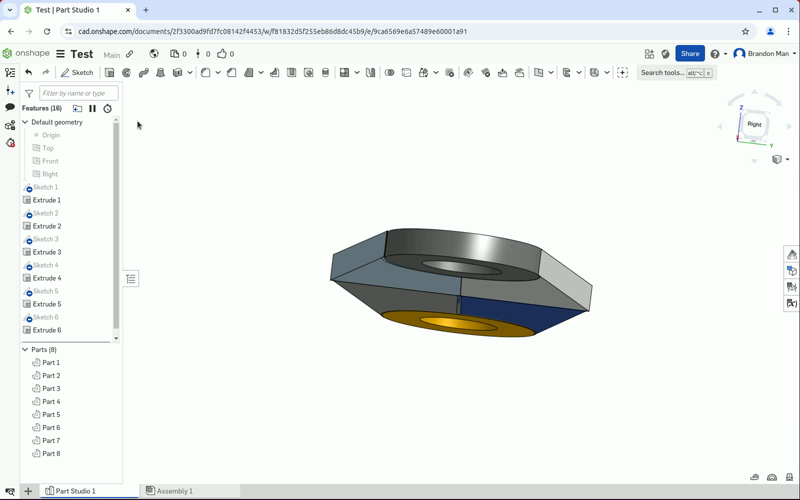
key(right, 3)
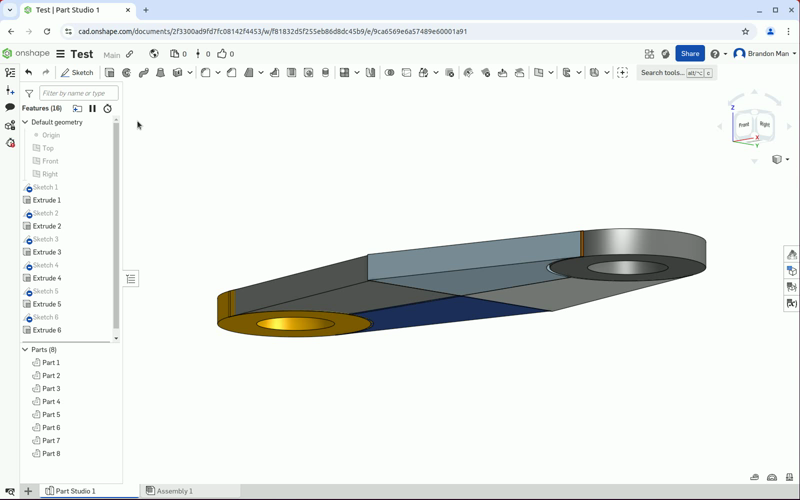
key(down, 3)
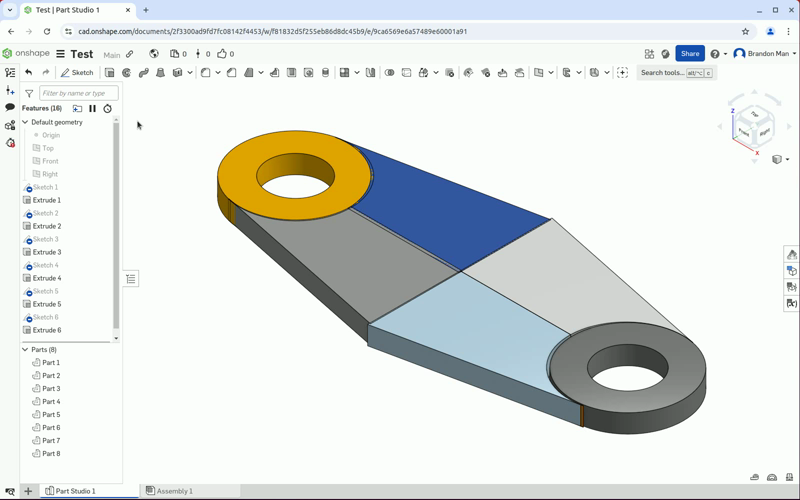
mouse_move(69, 189)
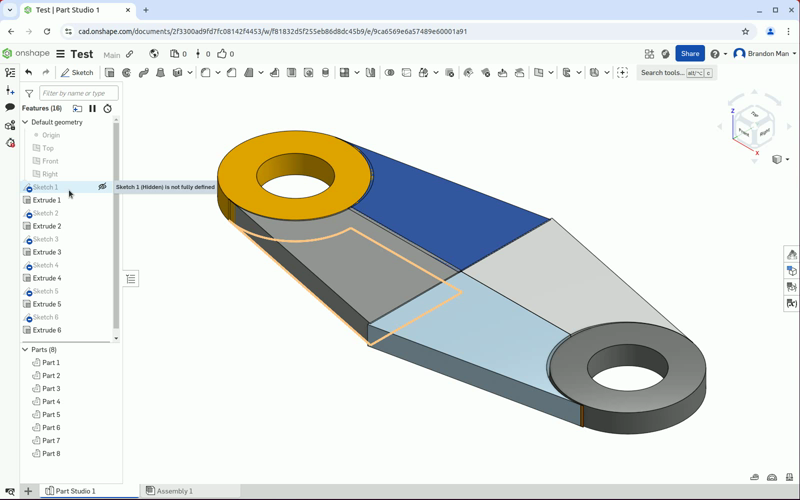
click(69, 189)